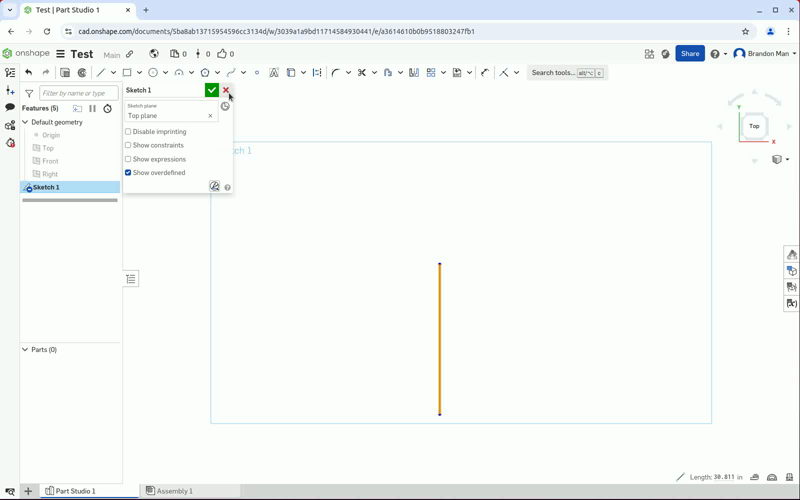
key(shift+h)
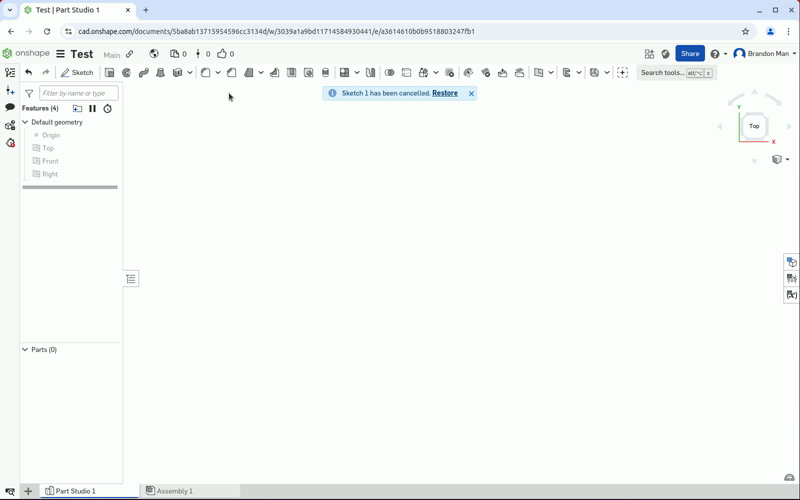
mouse_move(73, 352)
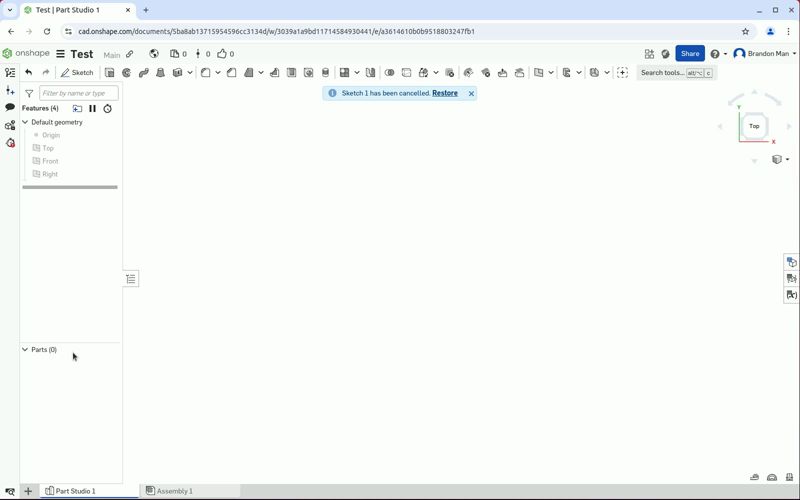
key(y)
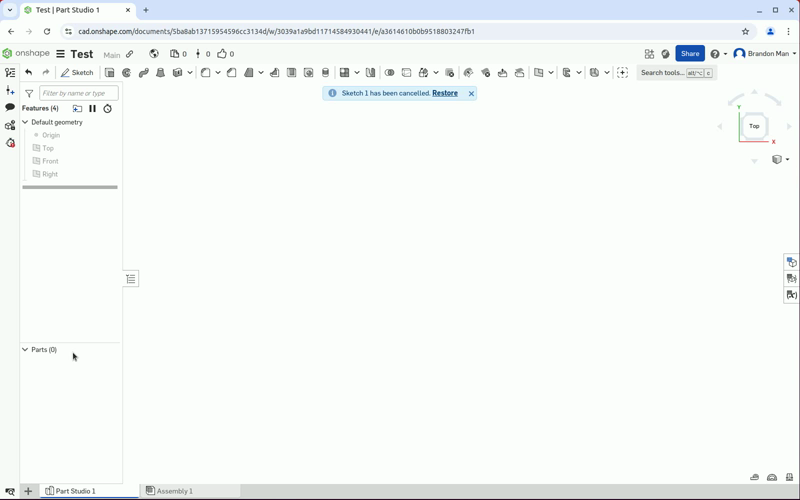
key(shift+p)
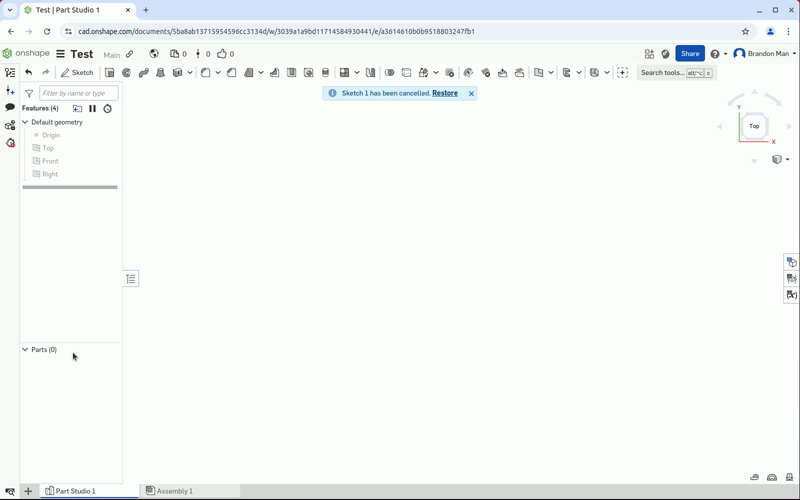
key(space)
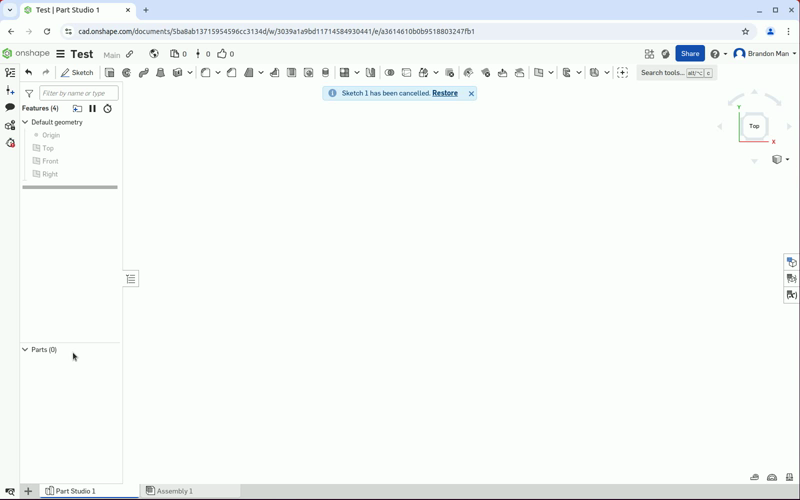
key_down(shift)
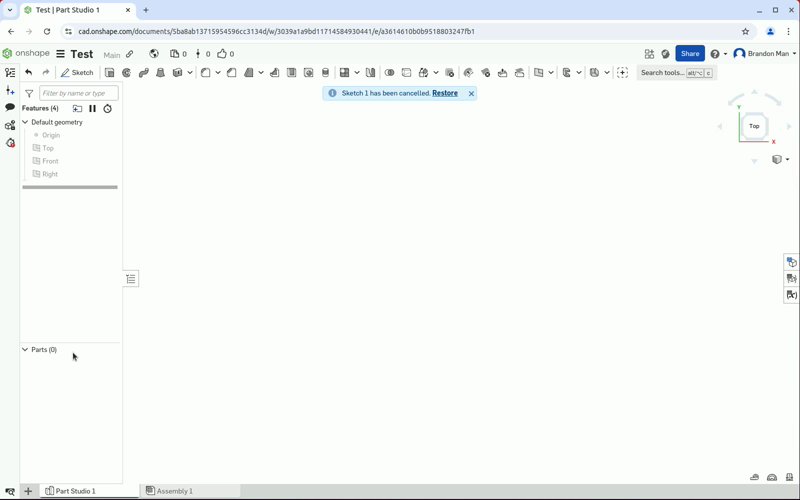
key(up)
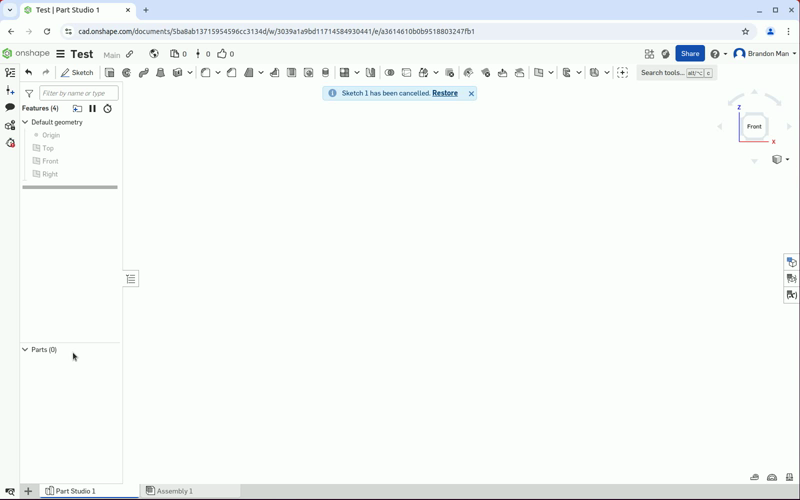
key_up(shift)
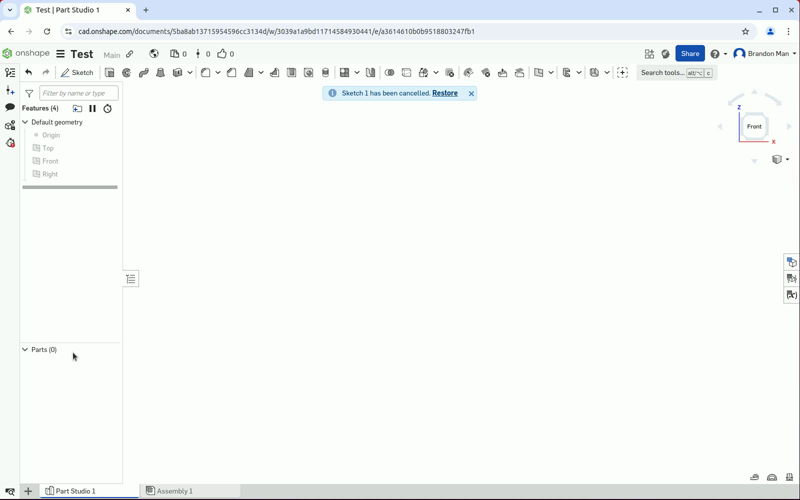
mouse_move(73, 352)
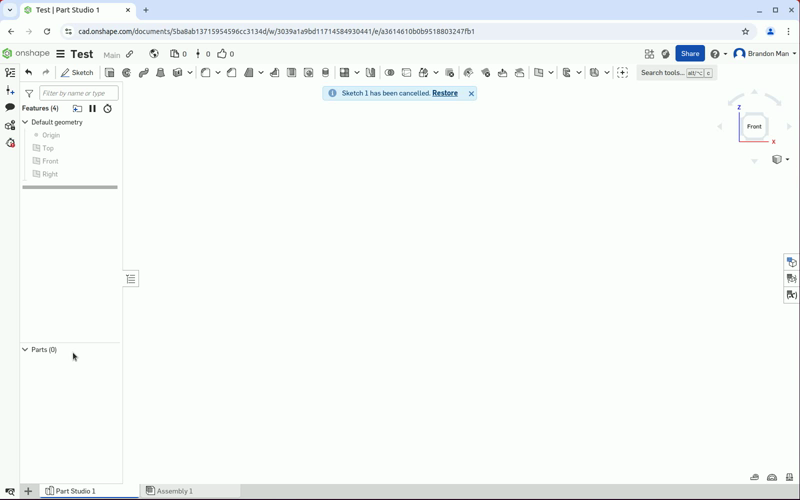
key(shift+y)
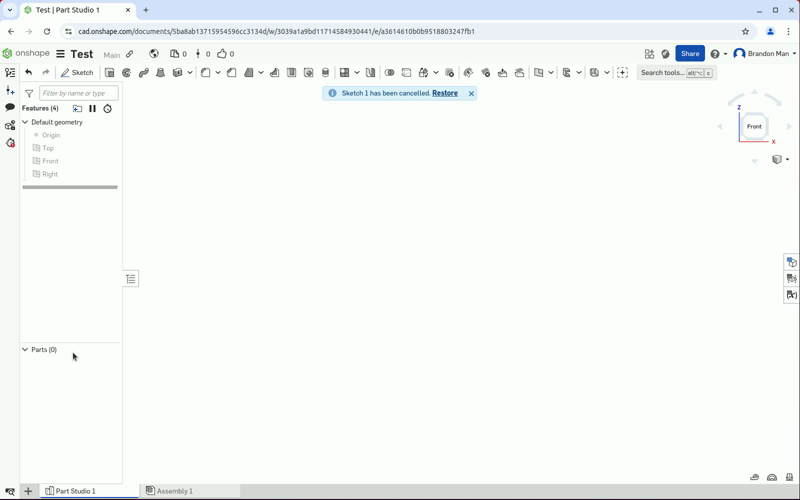
key(shift+s)
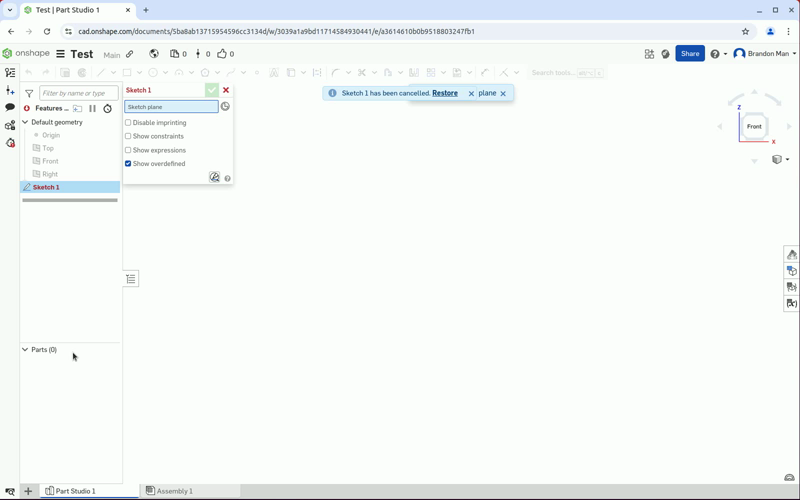
mouse_move(73, 163)
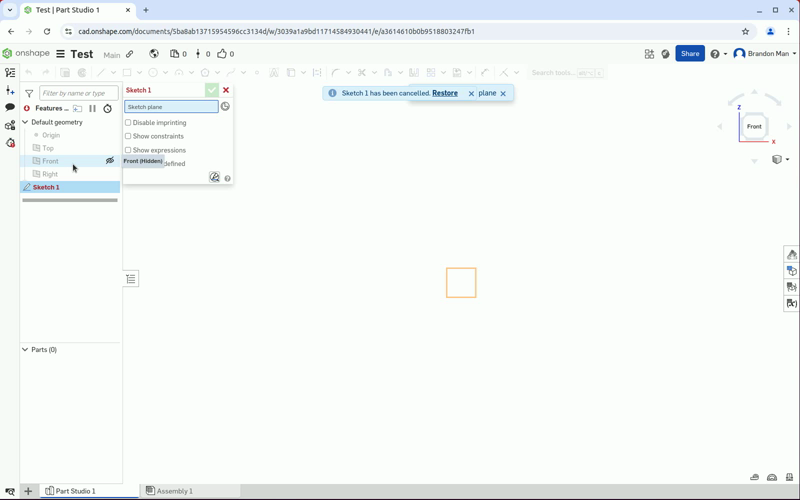
click(73, 163)
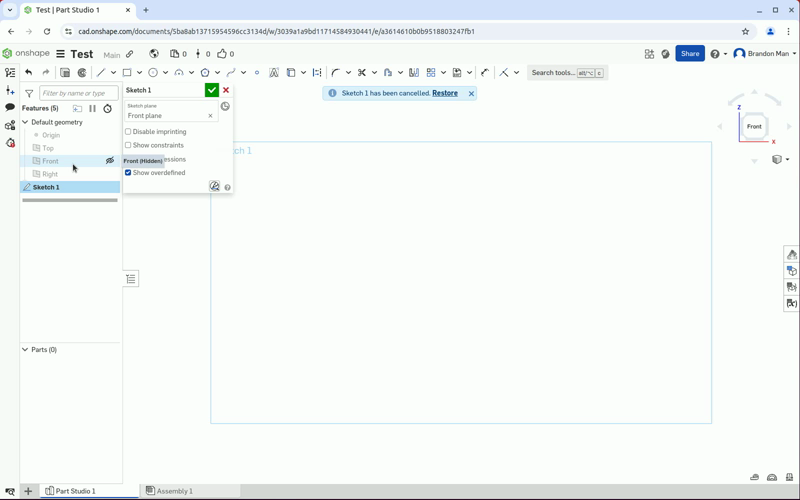
mouse_move(73, 352)
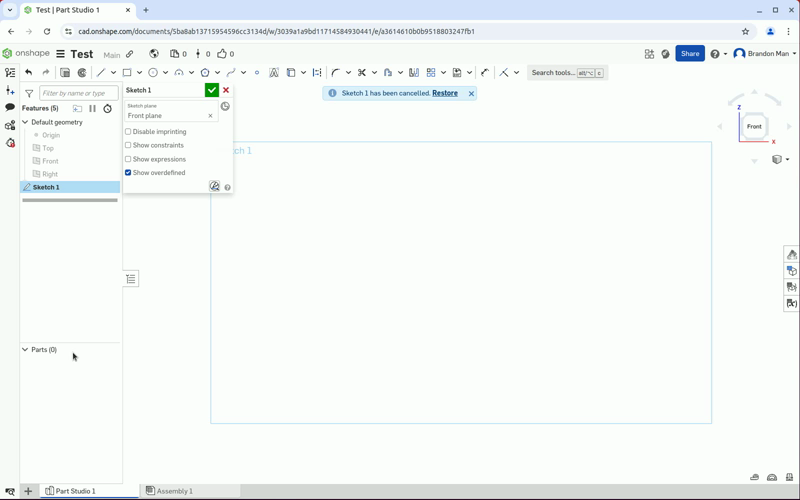
key(y)
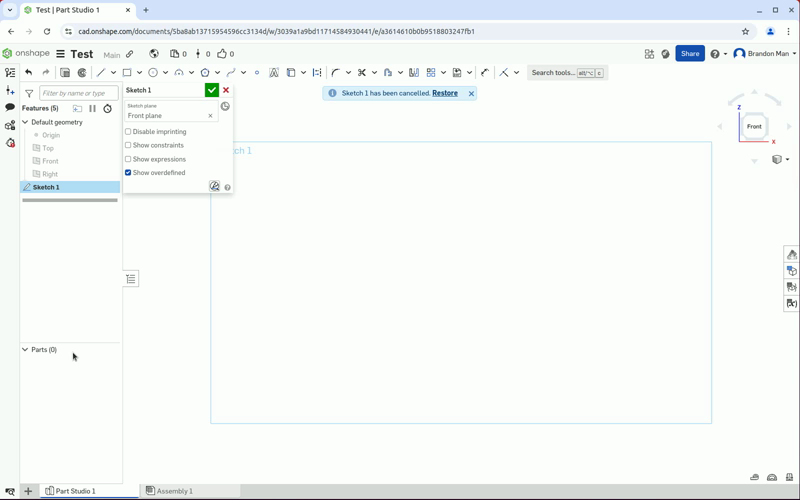
key(l)
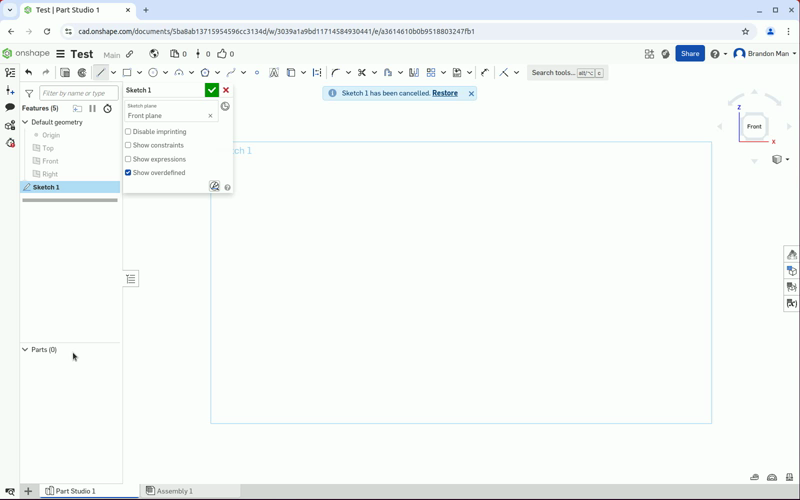
key_down(shift)
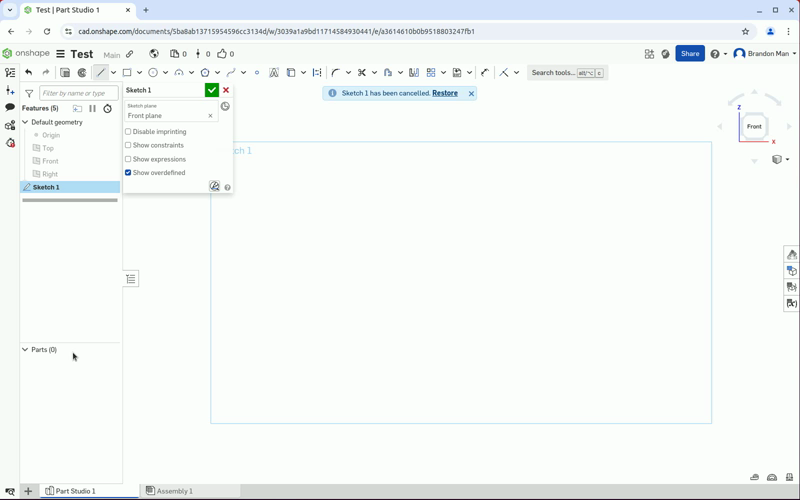
mouse_move(460, 282)
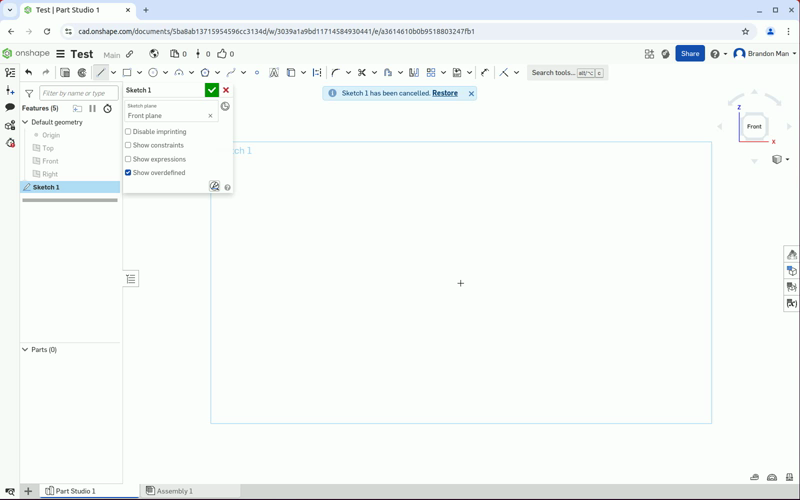
click(460, 282)
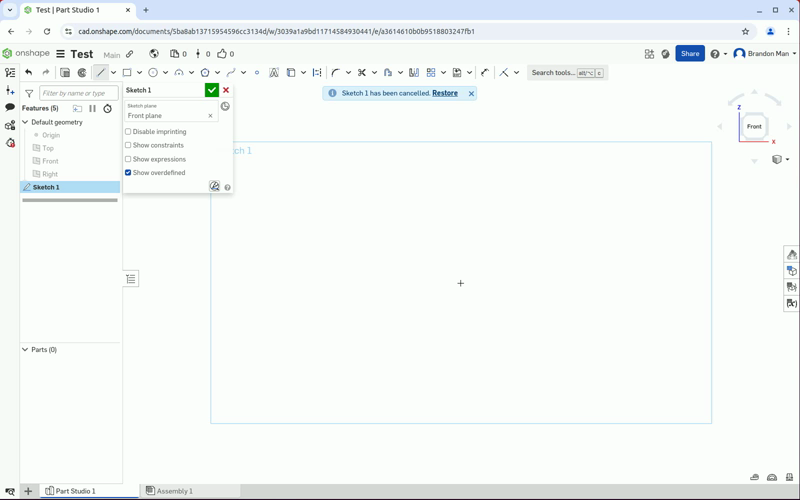
key_up(shift)
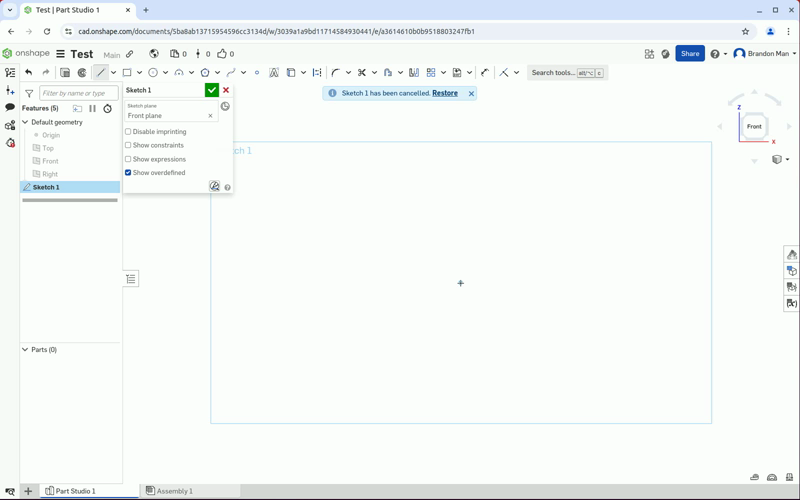
key_down(shift)
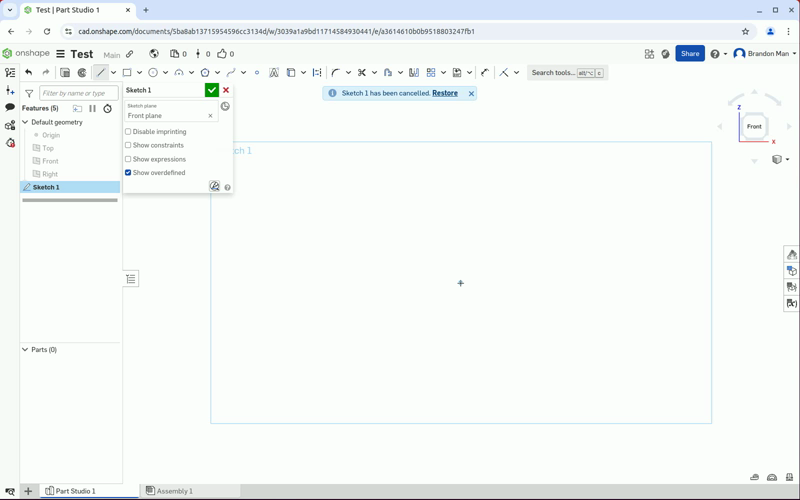
mouse_move(556, 282)
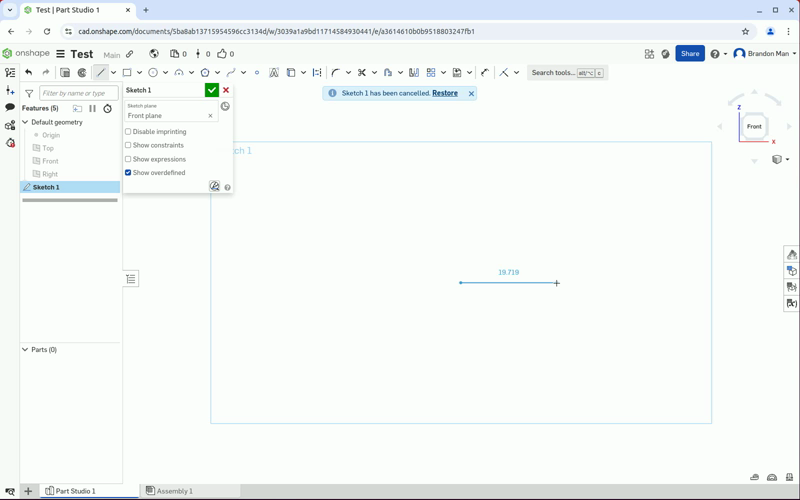
click(556, 282)
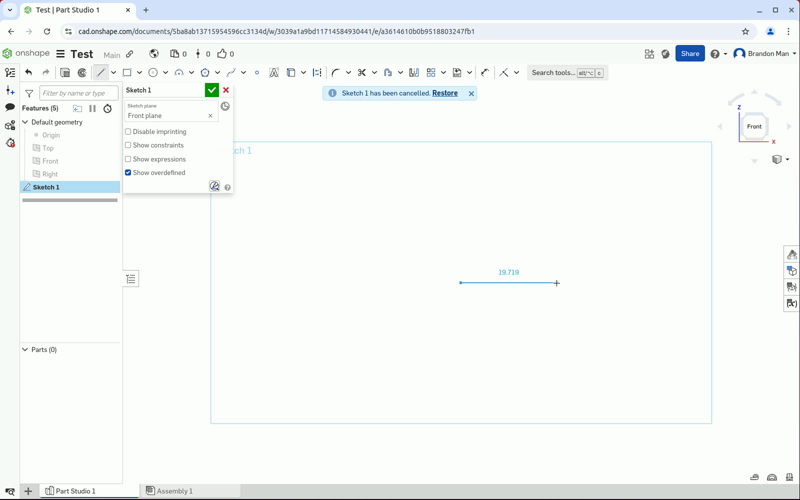
key_up(shift)
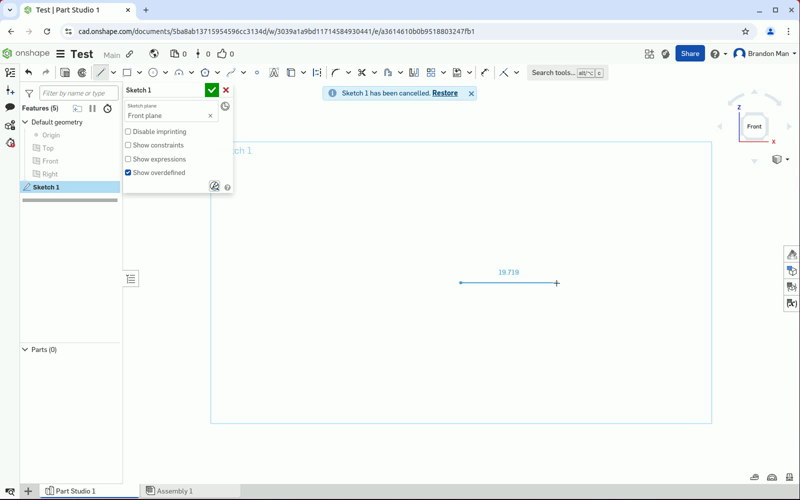
key_down(shift)
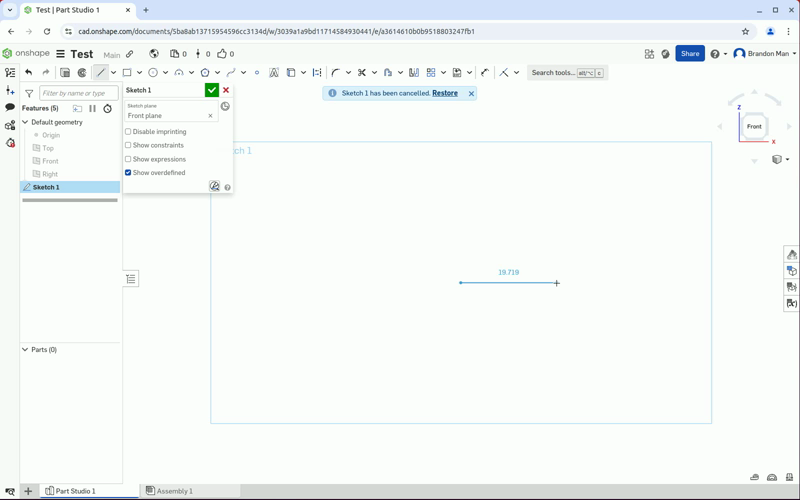
mouse_move(556, 170)
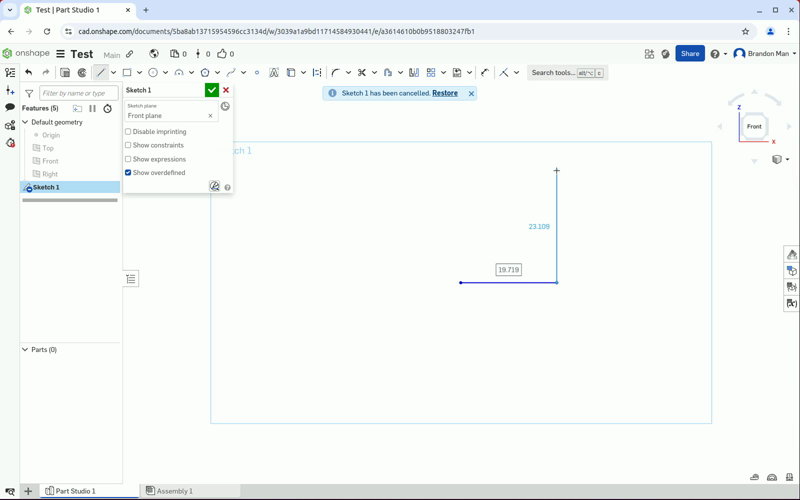
click(556, 170)
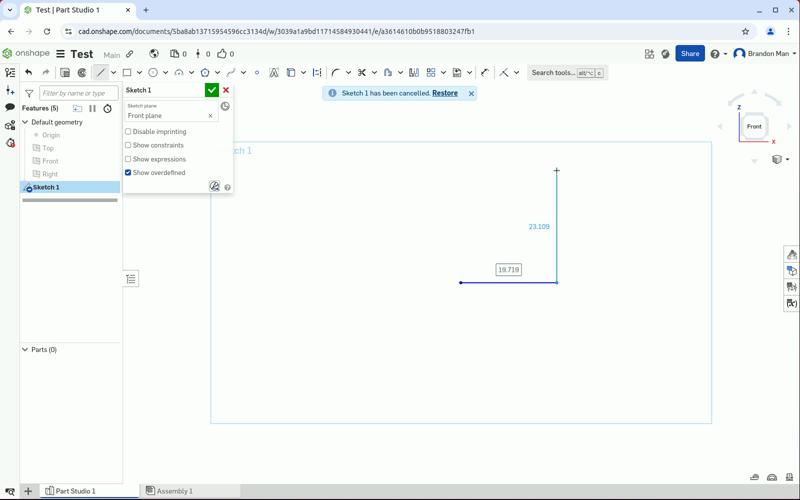
key_up(shift)
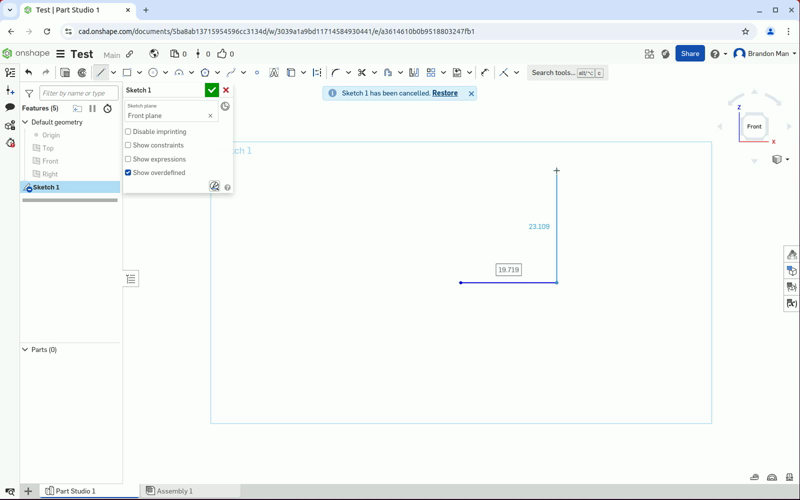
key_down(shift)
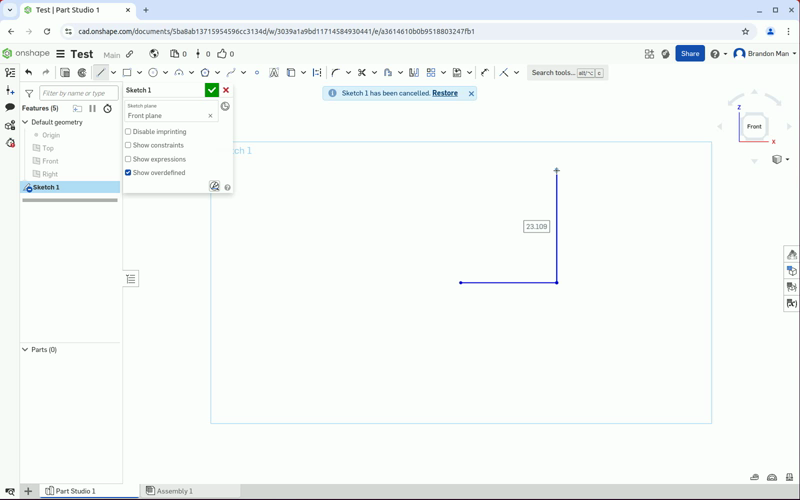
mouse_move(586, 170)
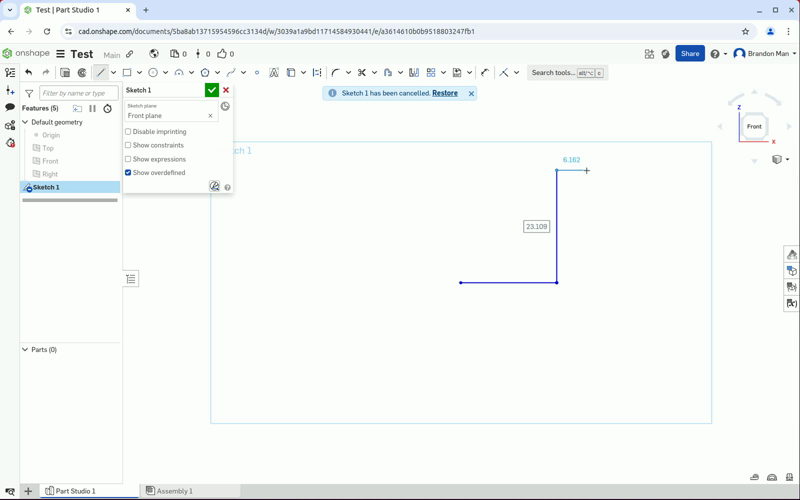
mouse_move(524, 170)
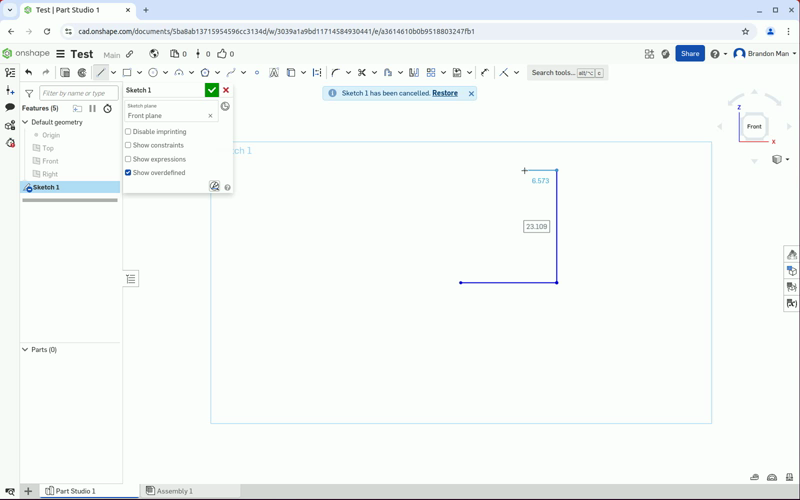
click(524, 170)
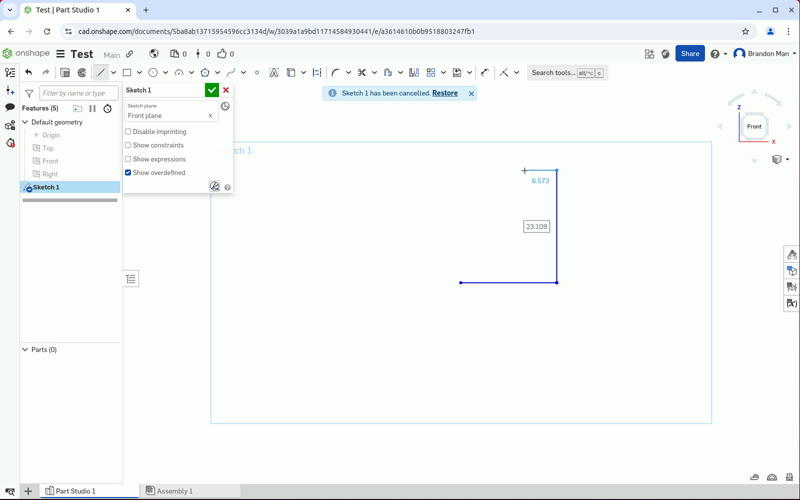
key_up(shift)
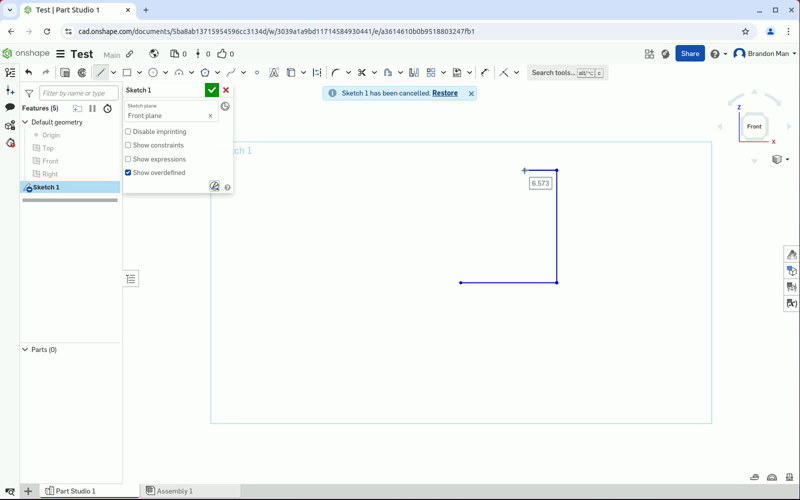
key_down(shift)
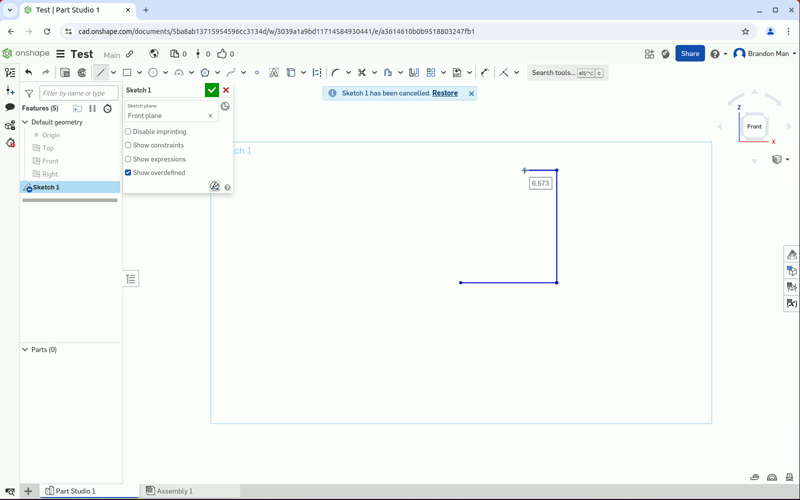
mouse_move(460, 202)
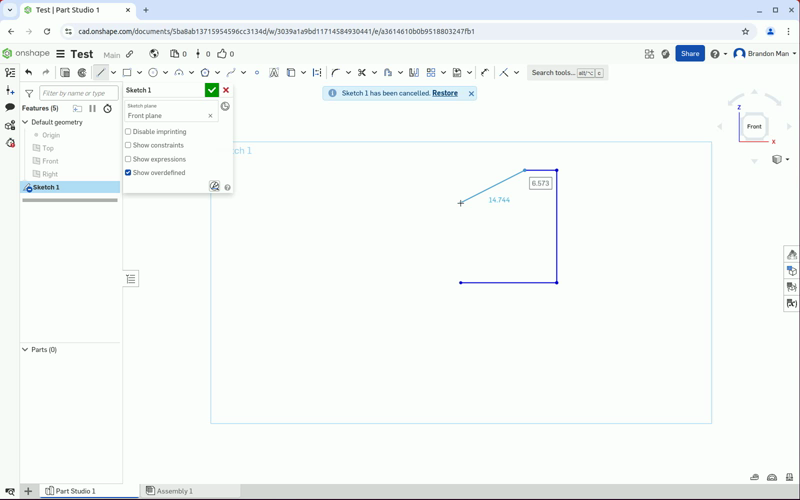
click(460, 202)
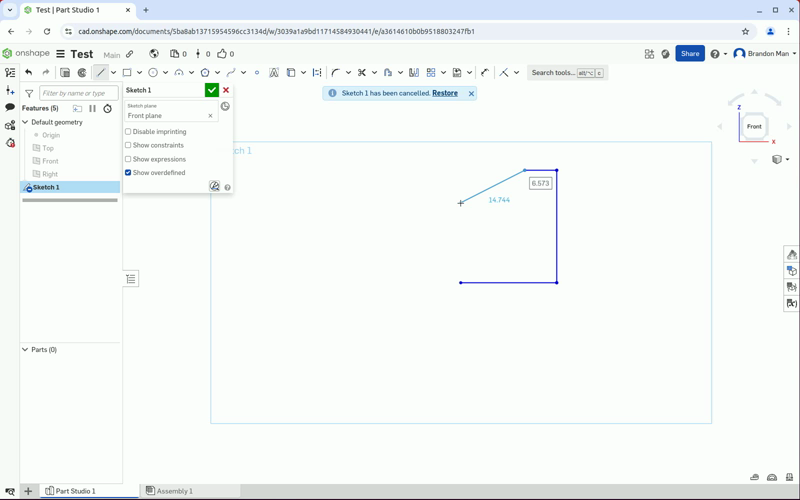
key_up(shift)
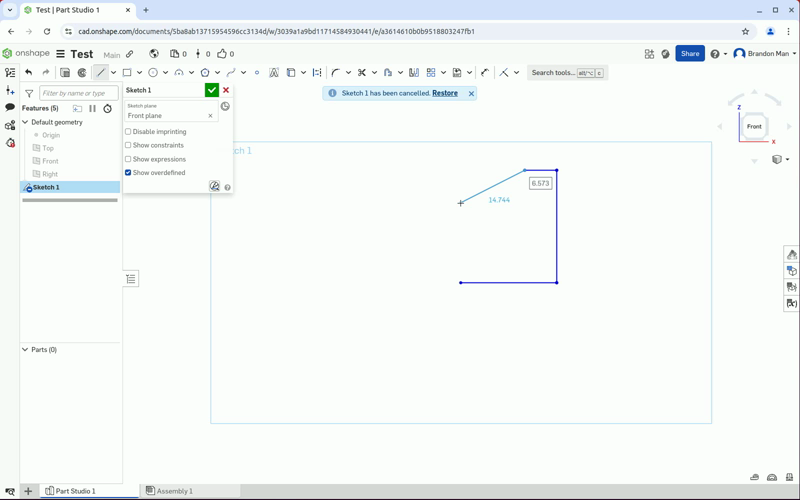
key_down(shift)
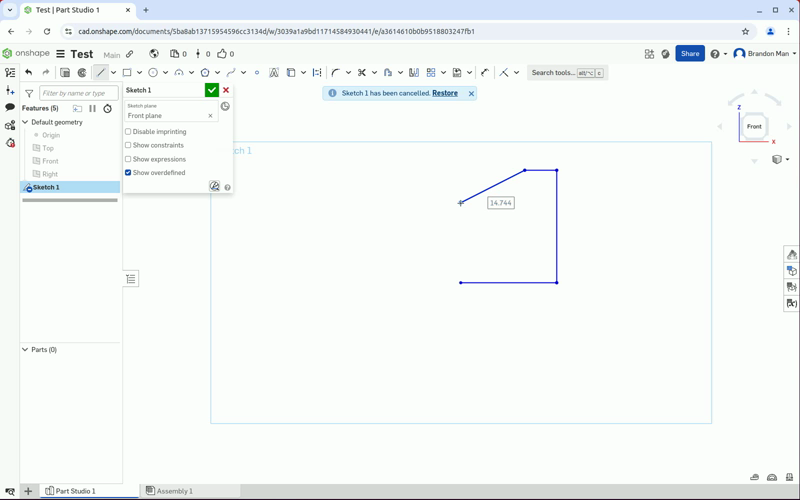
mouse_move(460, 282)
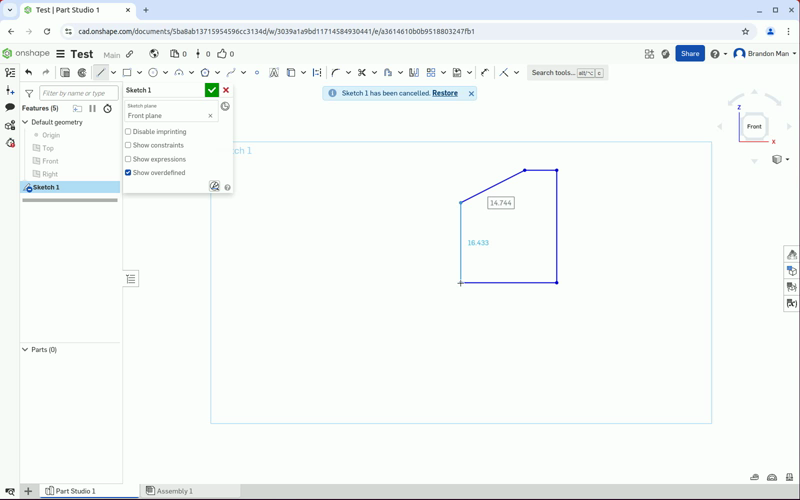
key_up(shift)
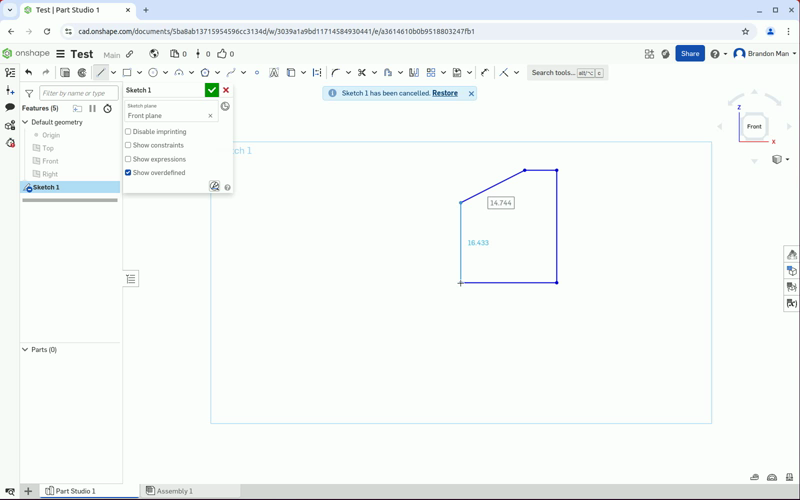
click(460, 282)
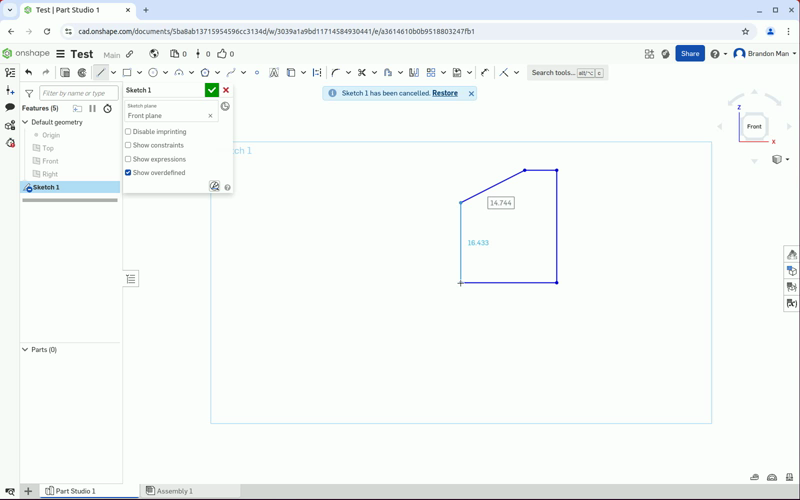
key(esc)
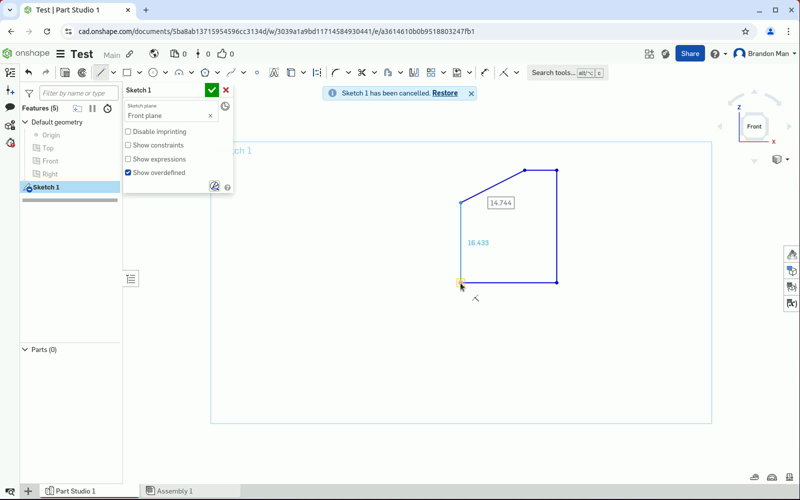
mouse_move(468, 271)
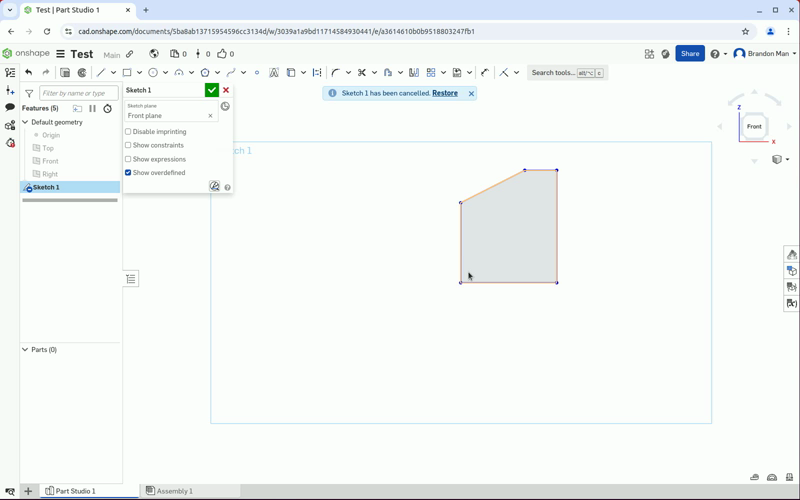
click(468, 271)
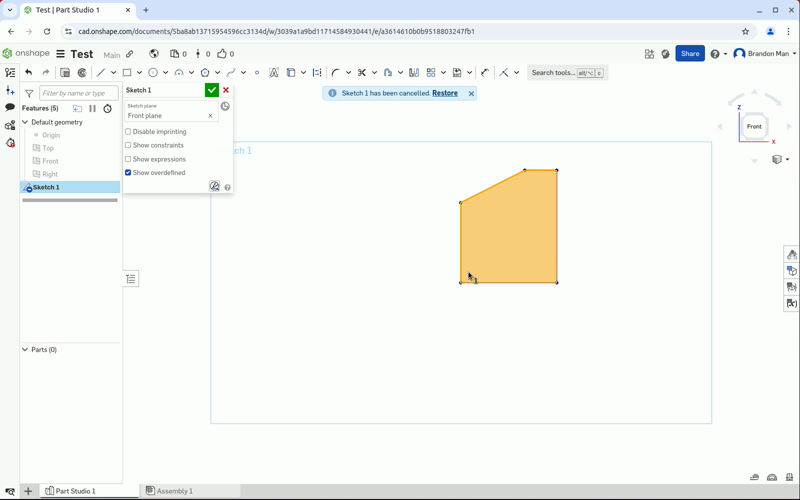
mouse_move(73, 352)
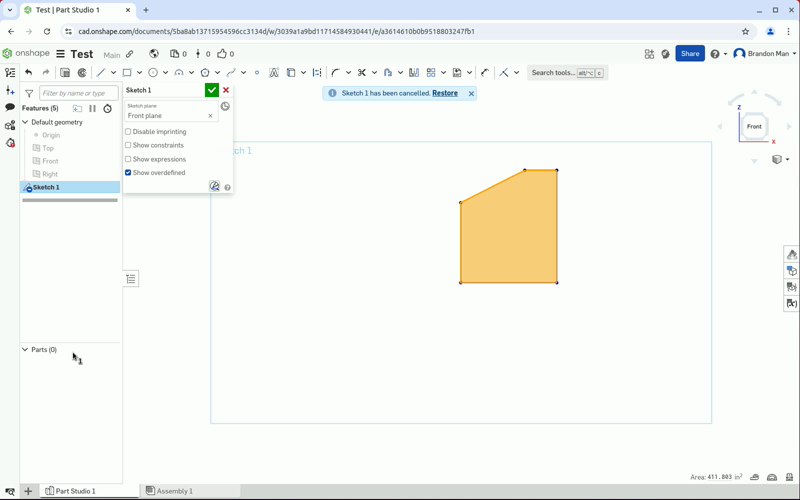
key(shift+y)
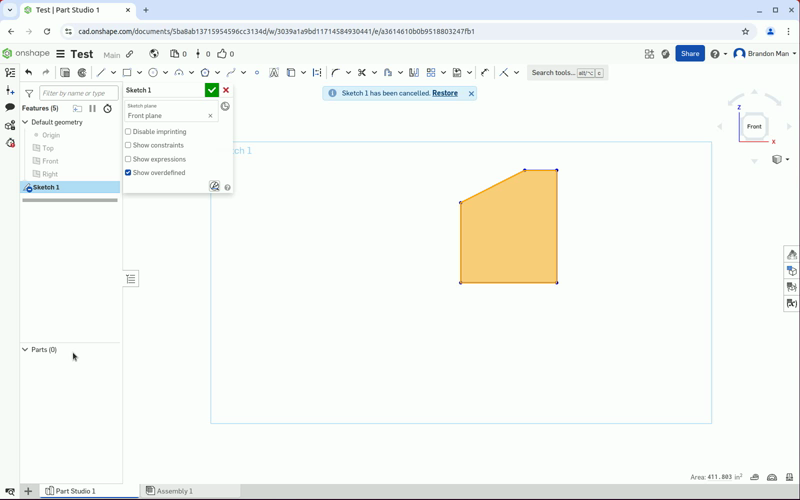
key(shift+e)
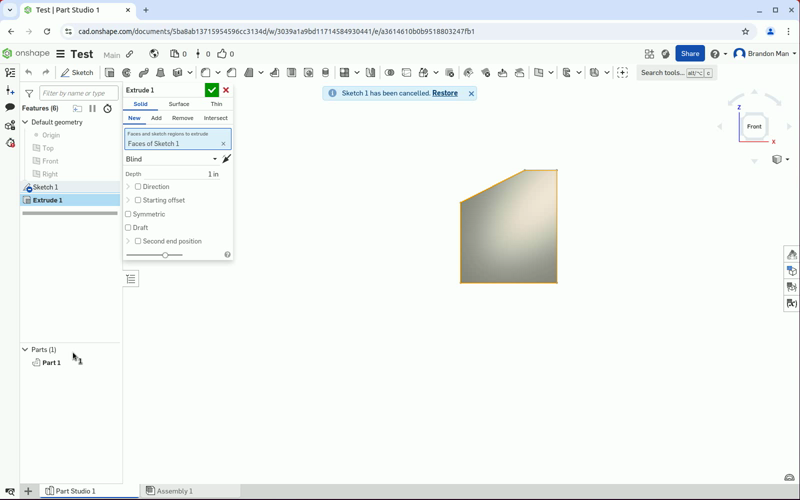
mouse_move(143, 106)
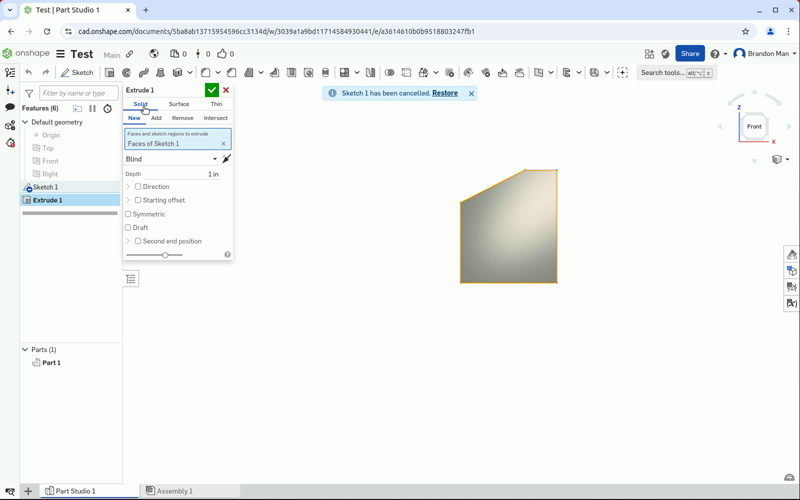
click(143, 106)
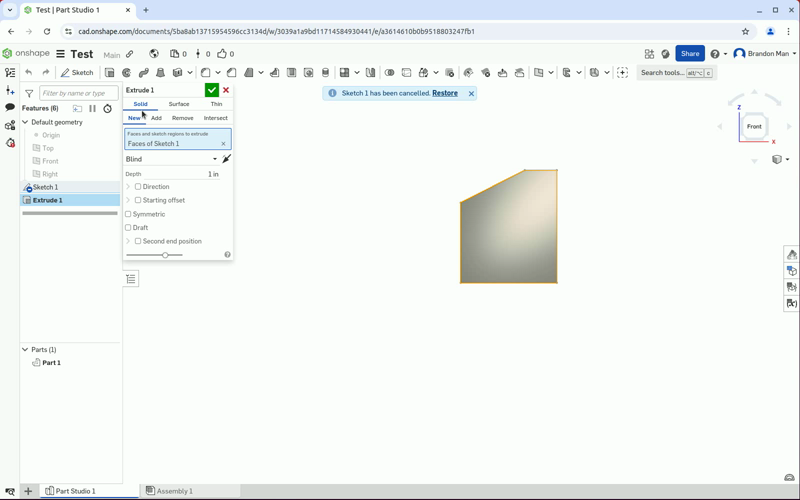
mouse_move(137, 120)
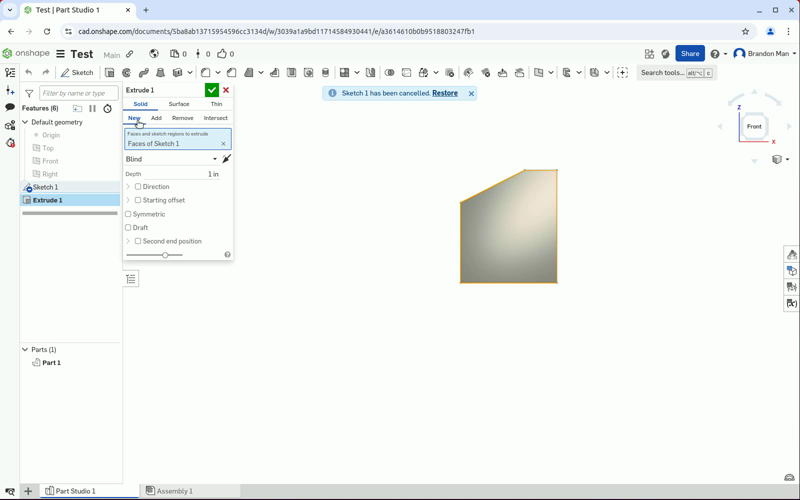
click(137, 120)
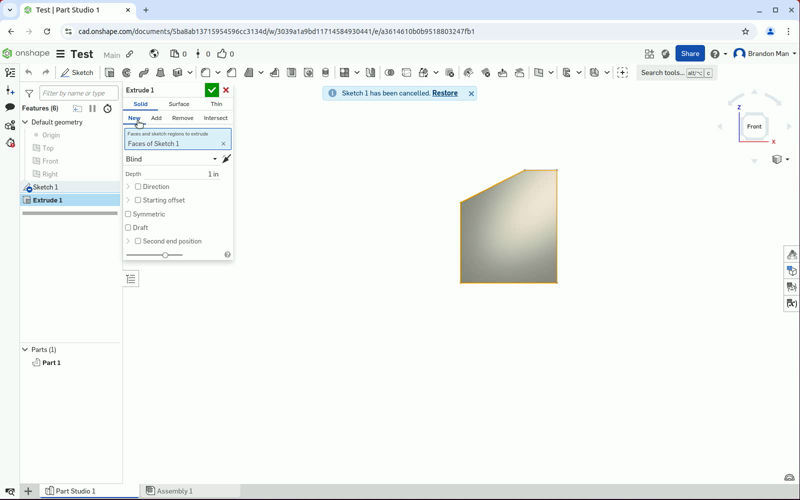
key(tab, 4)
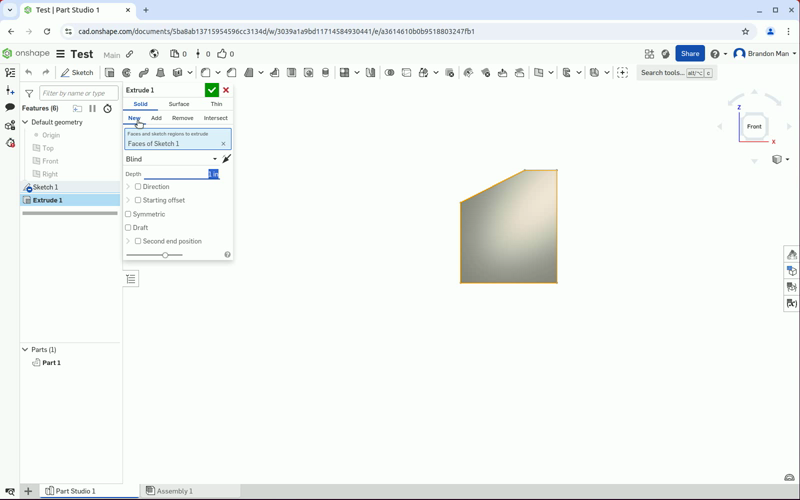
text(0.481)
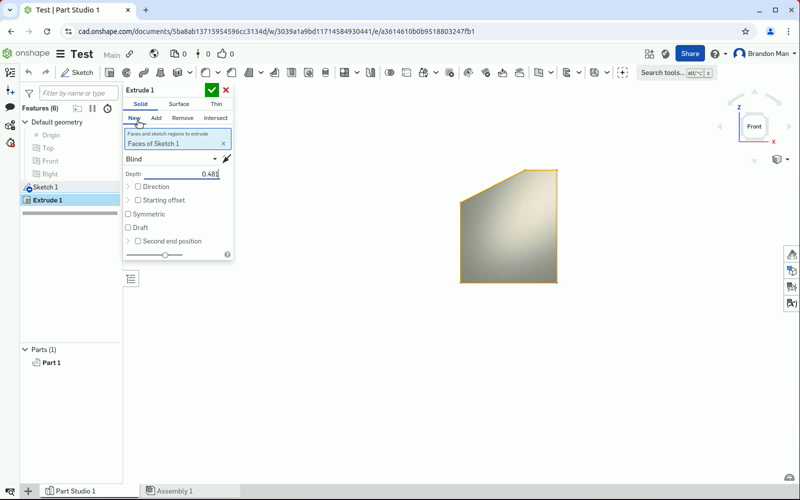
key(enter)
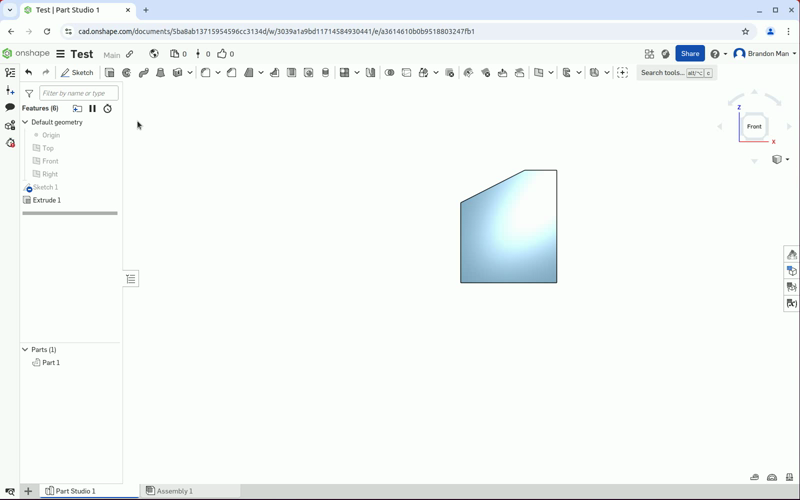
key(shift+h)
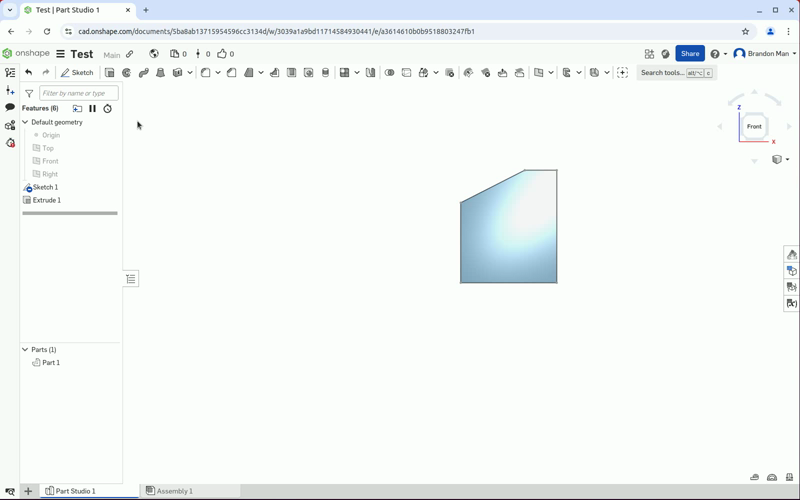
key(shift+h)
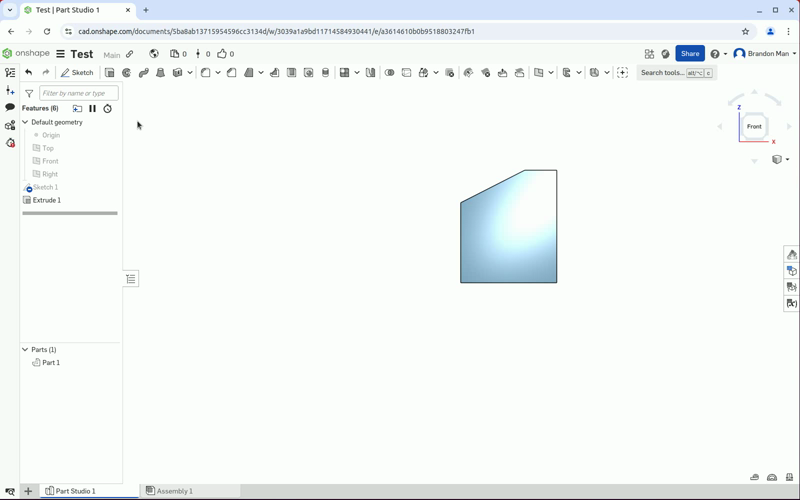
mouse_move(73, 189)
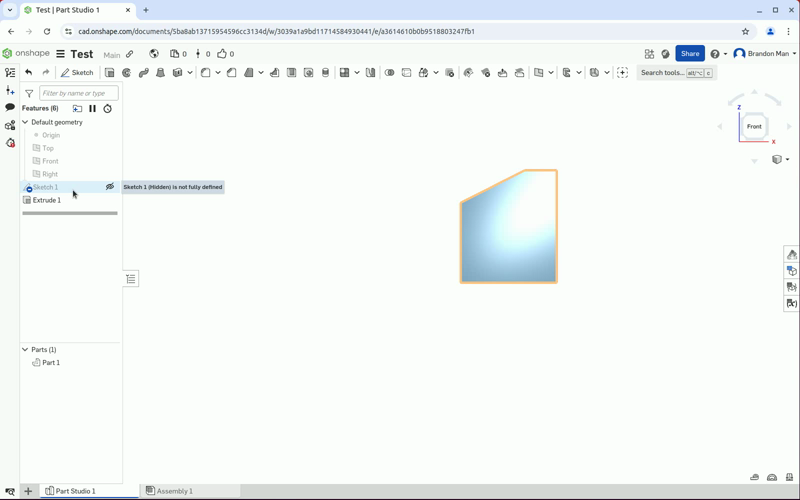
click(73, 189)
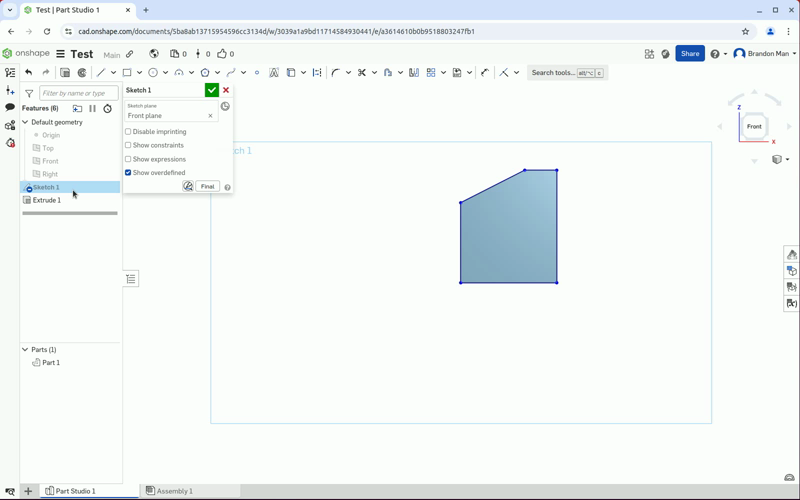
mouse_move(229, 92)
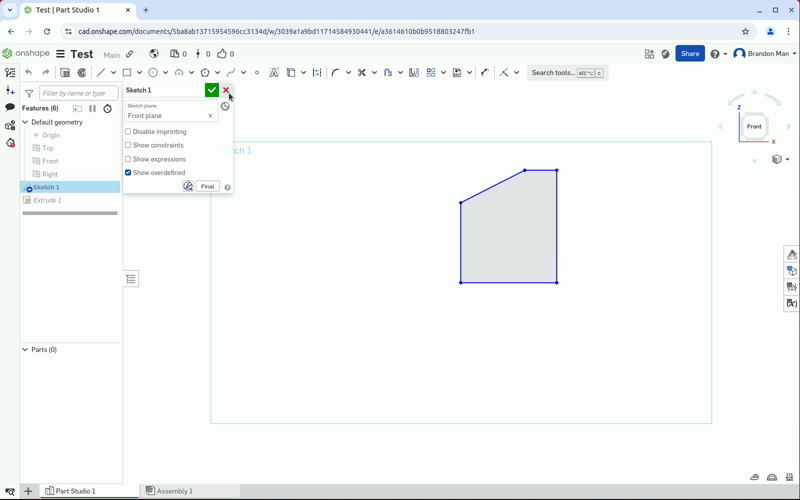
click(229, 92)
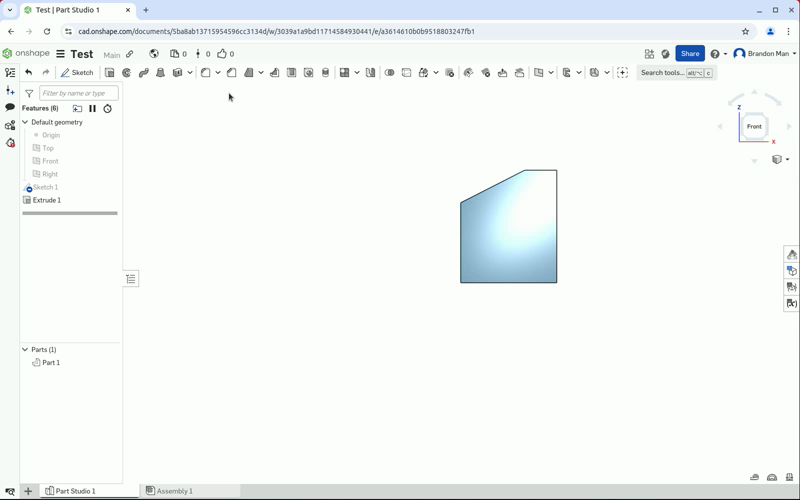
mouse_move(541, 75)
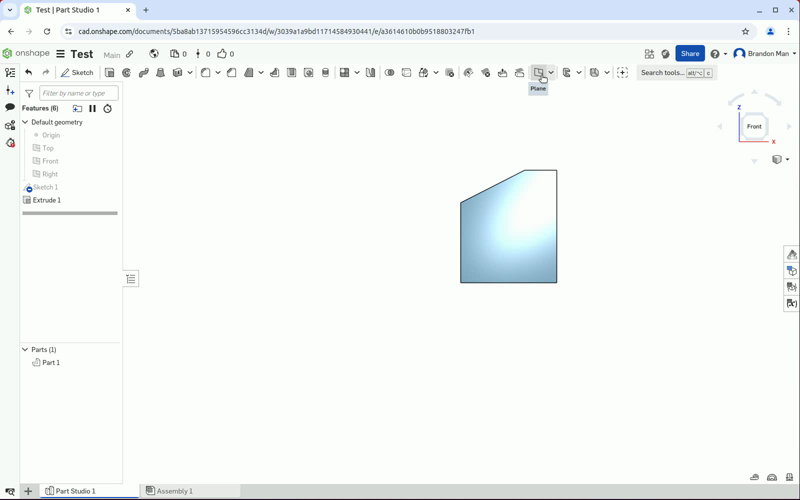
click(541, 75)
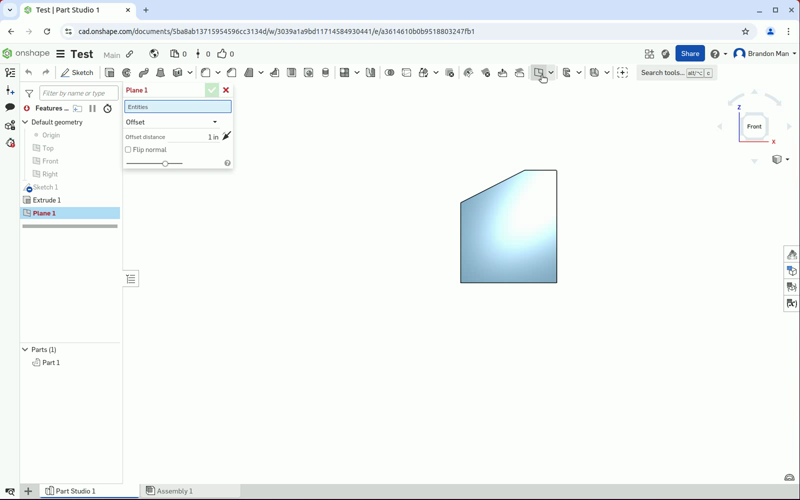
mouse_move(73, 163)
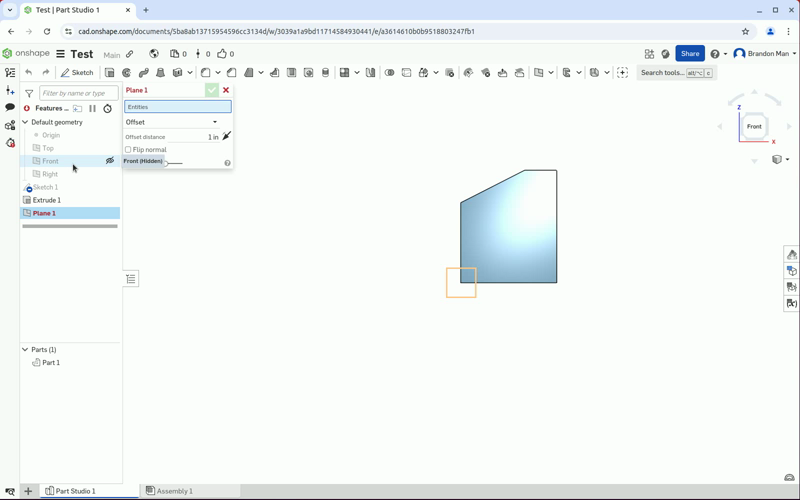
click(73, 163)
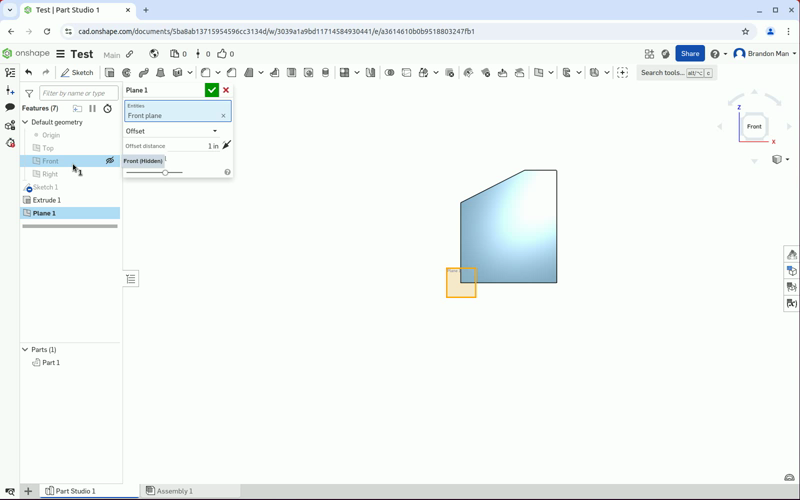
key(tab, 2)
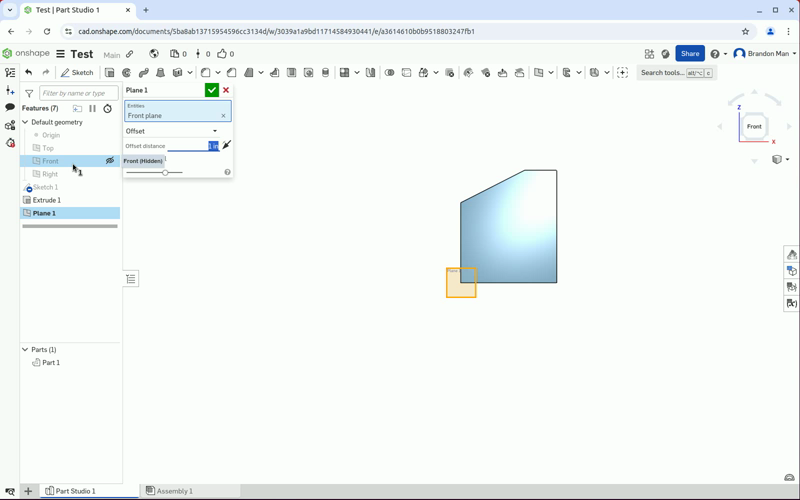
text(0.493)
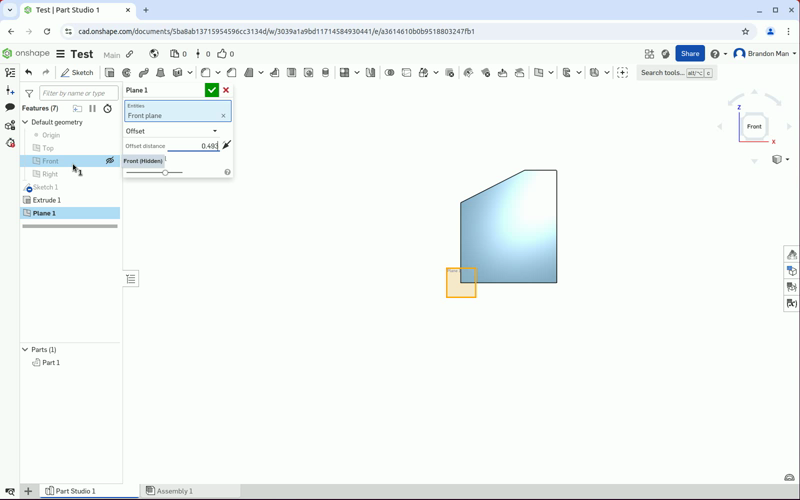
key(enter, 2)
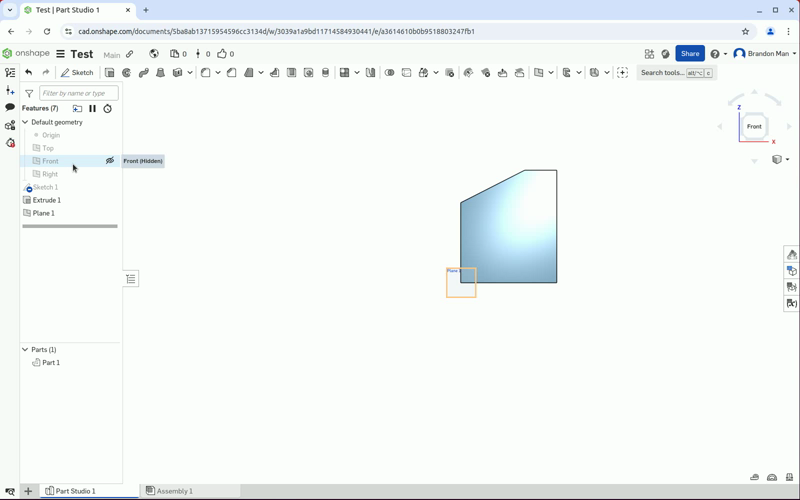
key(shift+s)
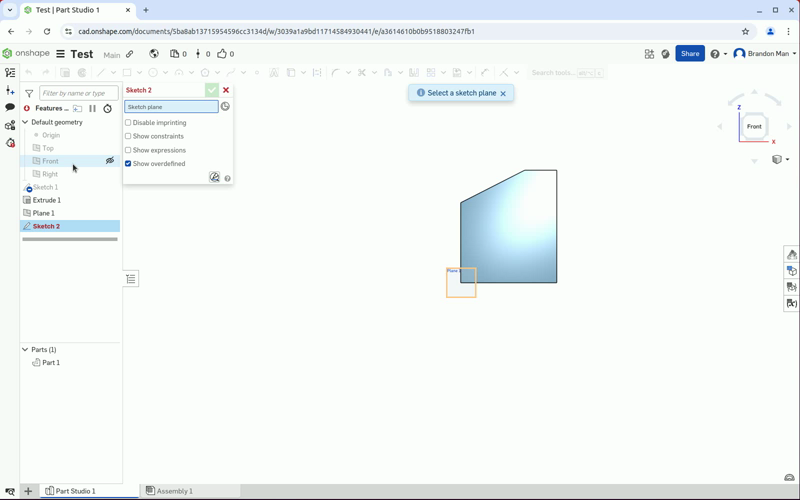
mouse_move(73, 215)
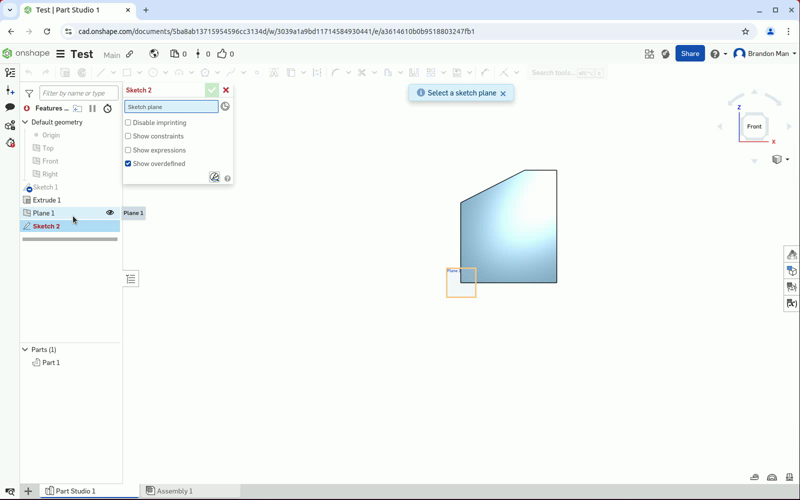
click(73, 215)
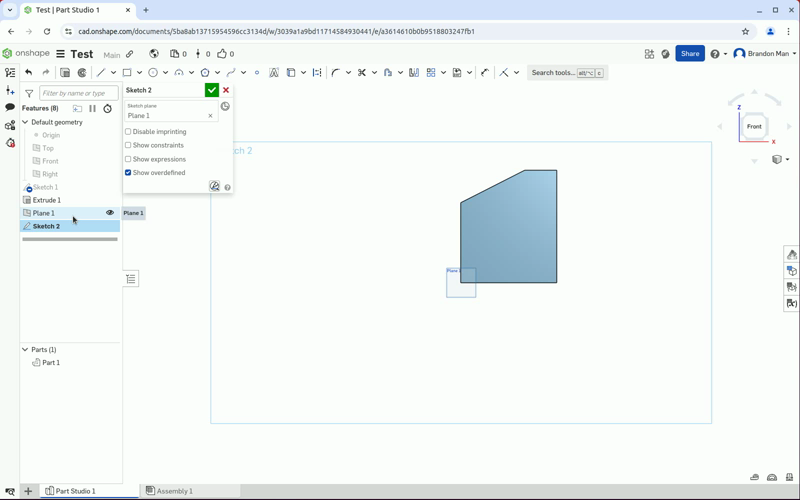
mouse_move(73, 352)
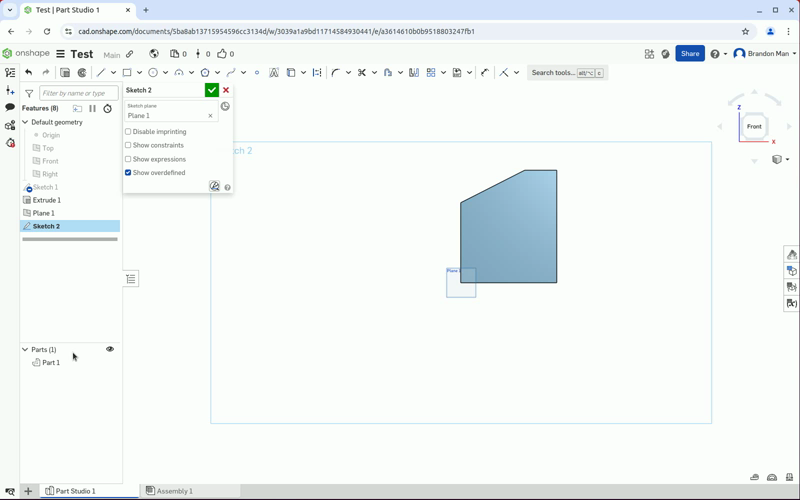
key(y)
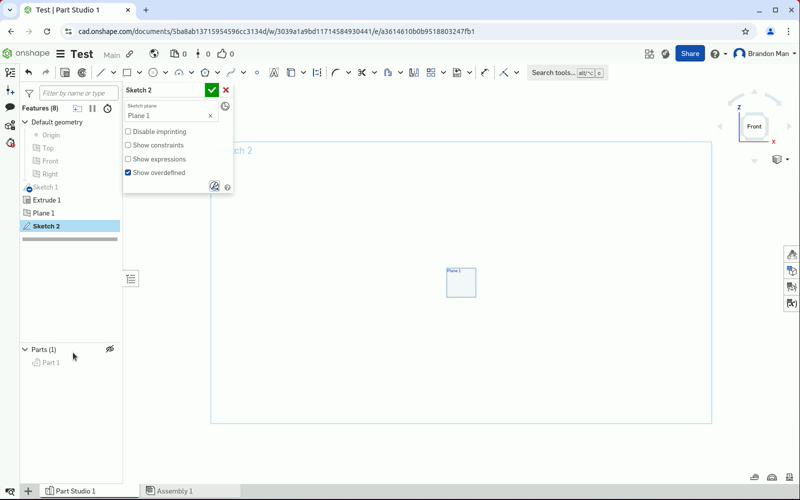
key(l)
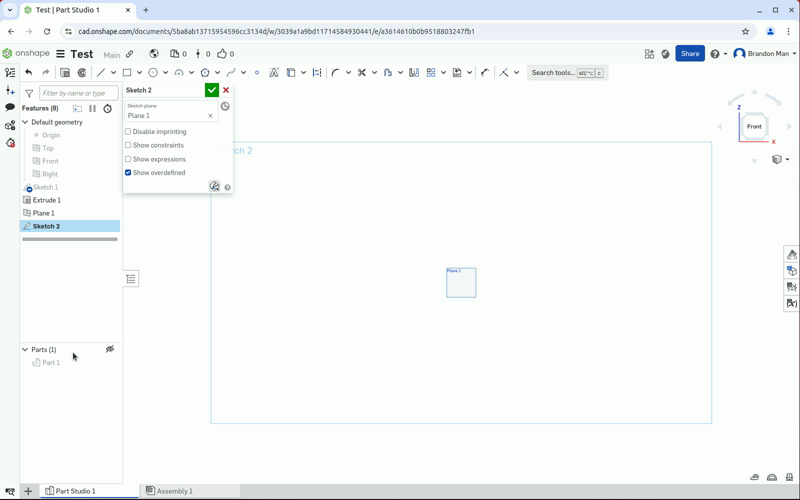
key_down(shift)
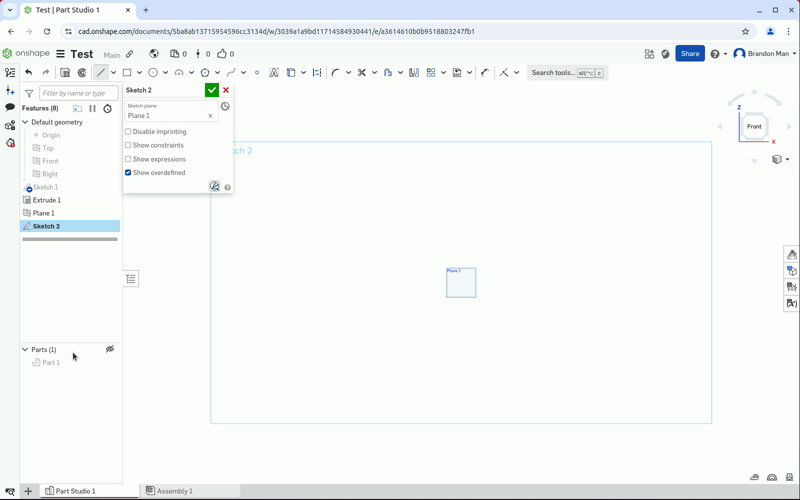
mouse_move(512, 282)
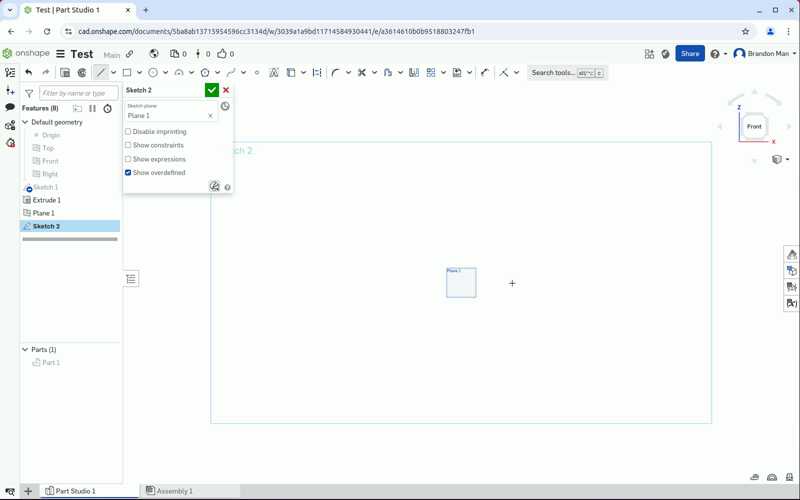
click(512, 282)
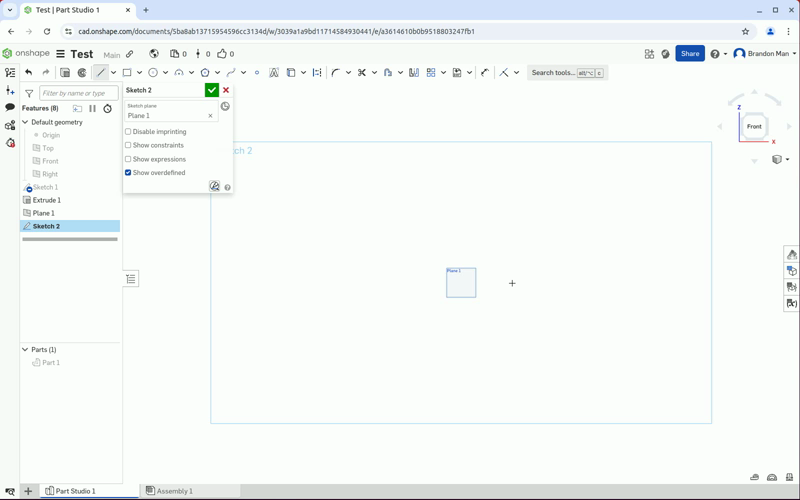
key_up(shift)
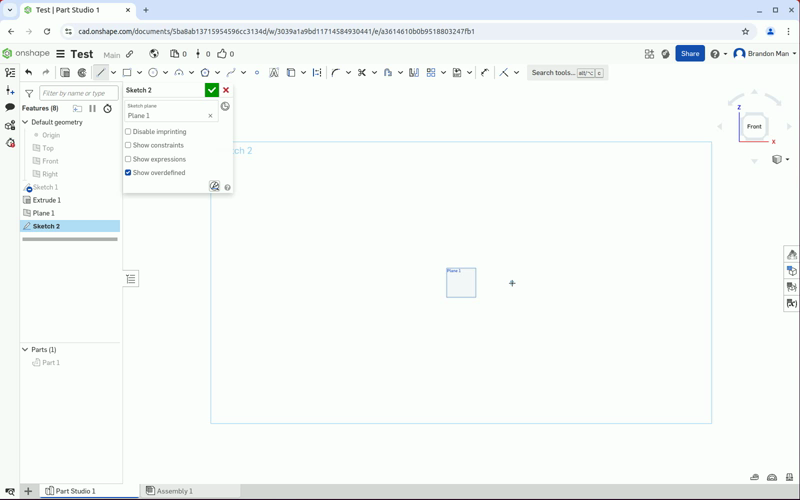
key_down(shift)
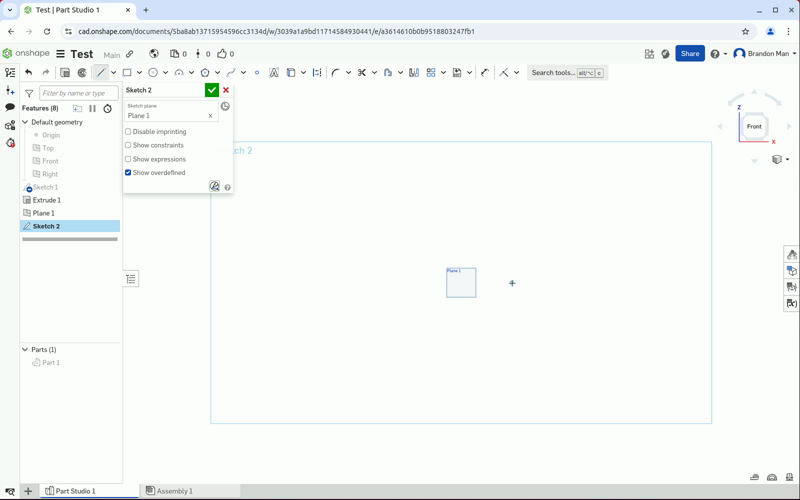
mouse_move(542, 282)
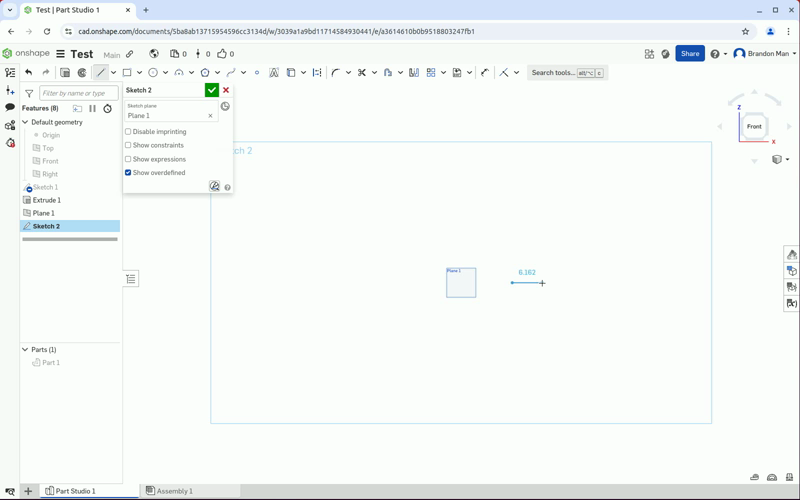
mouse_move(536, 282)
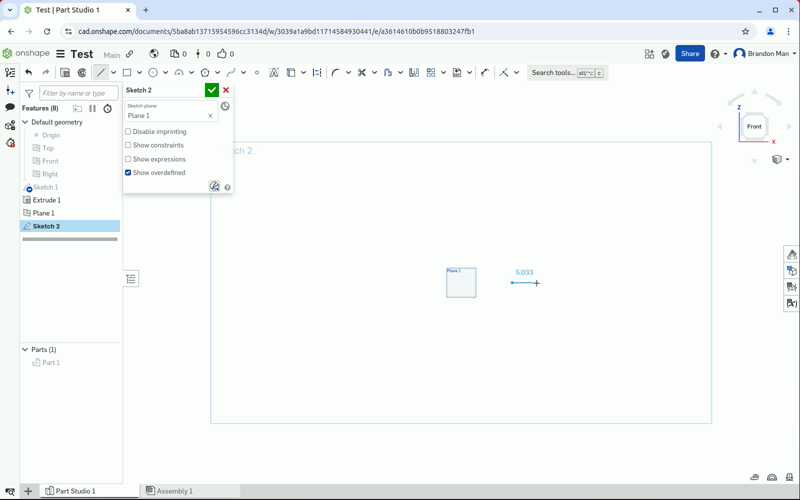
click(536, 282)
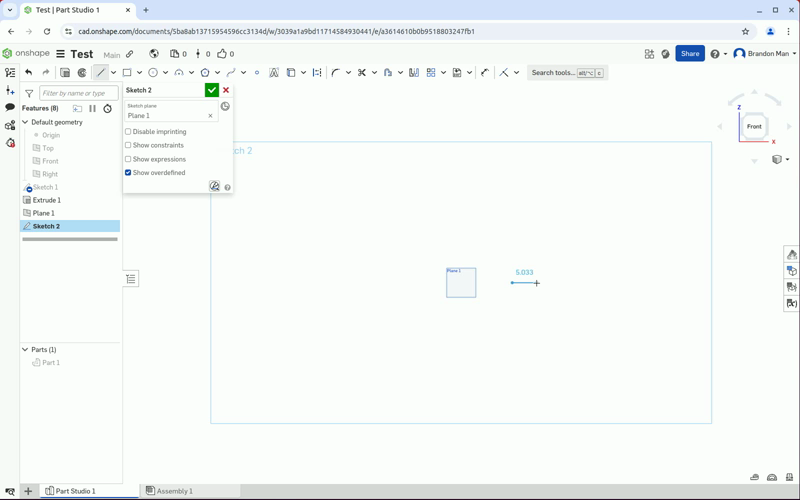
key_up(shift)
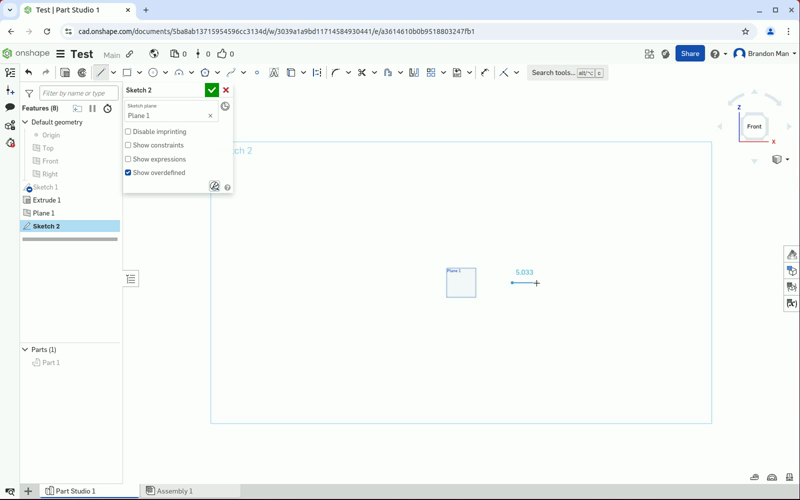
key_down(shift)
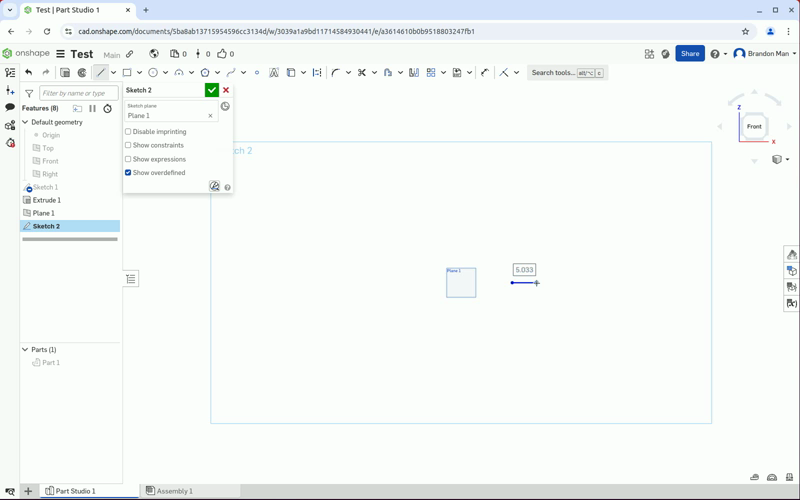
mouse_move(566, 282)
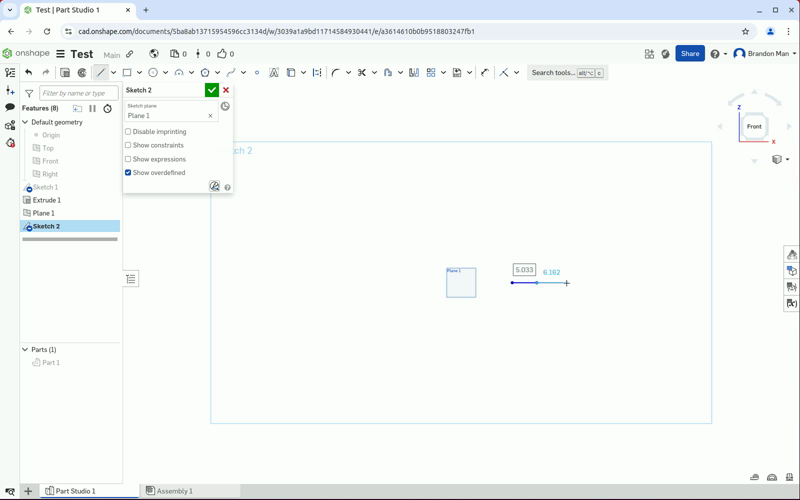
mouse_move(536, 258)
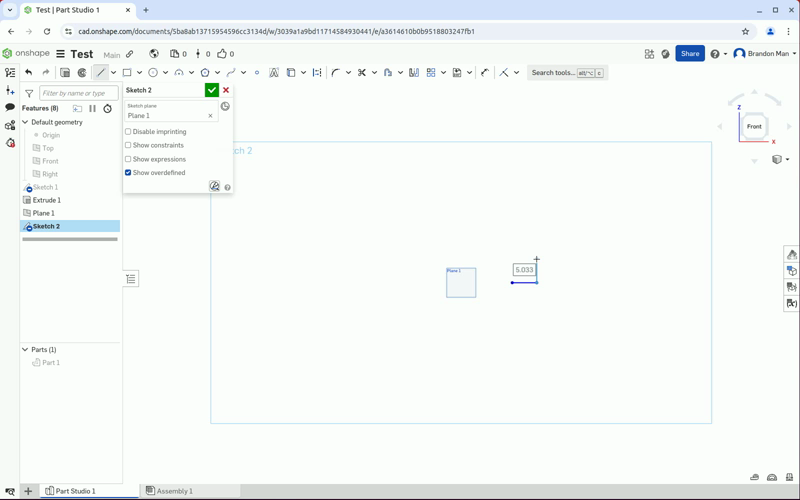
click(536, 258)
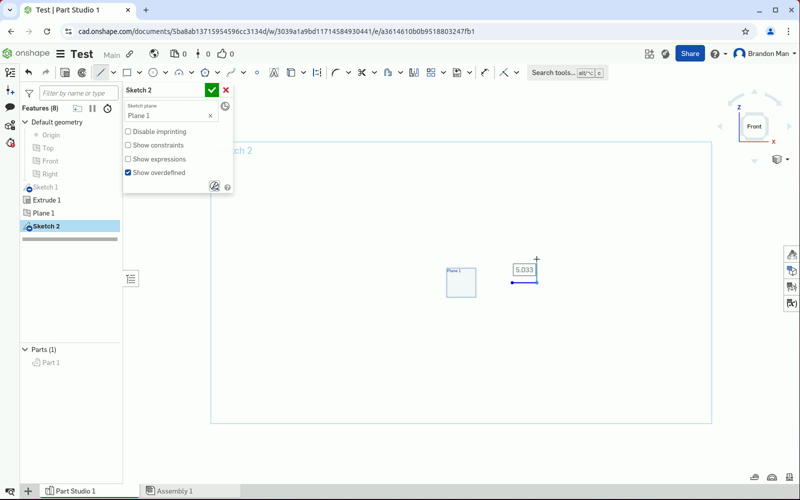
key_up(shift)
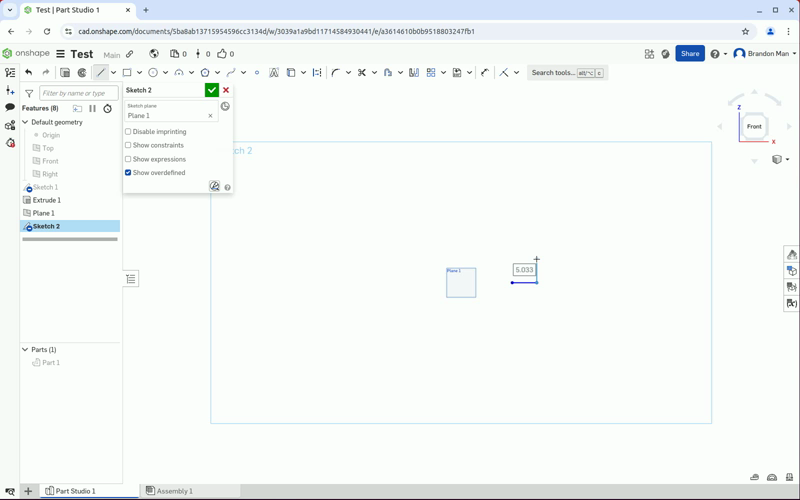
key_down(shift)
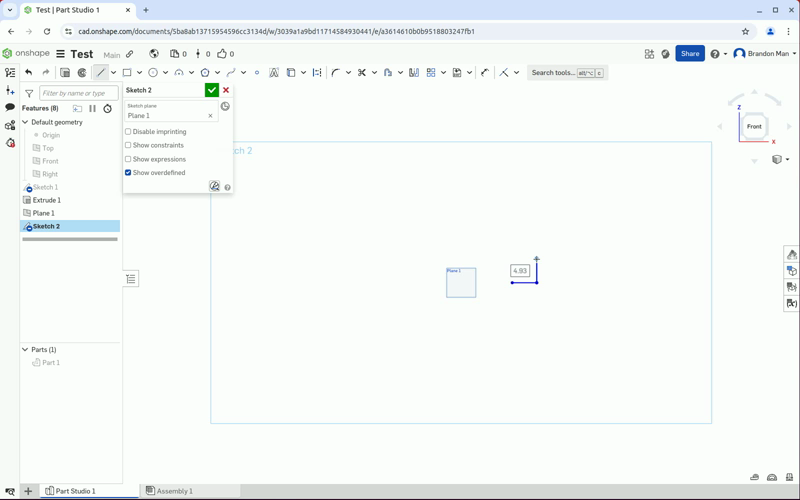
mouse_move(566, 258)
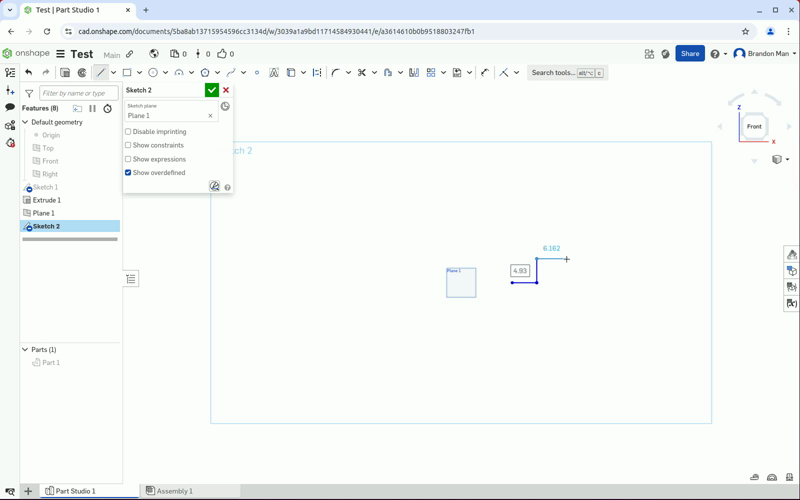
mouse_move(512, 258)
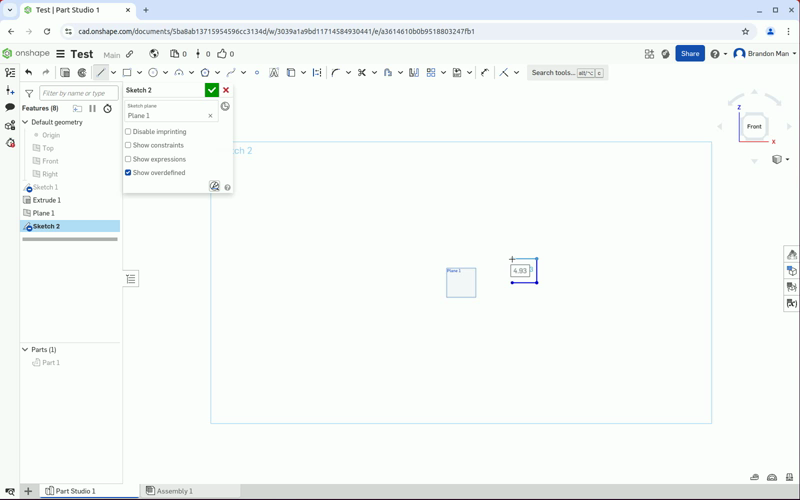
click(512, 258)
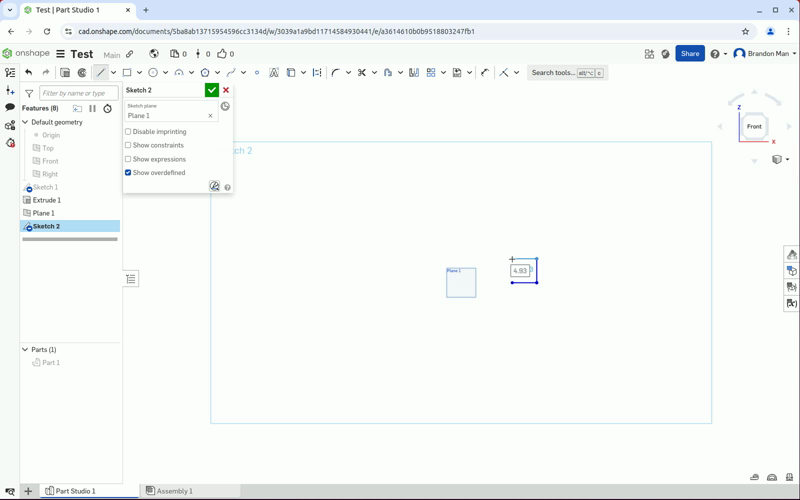
key_up(shift)
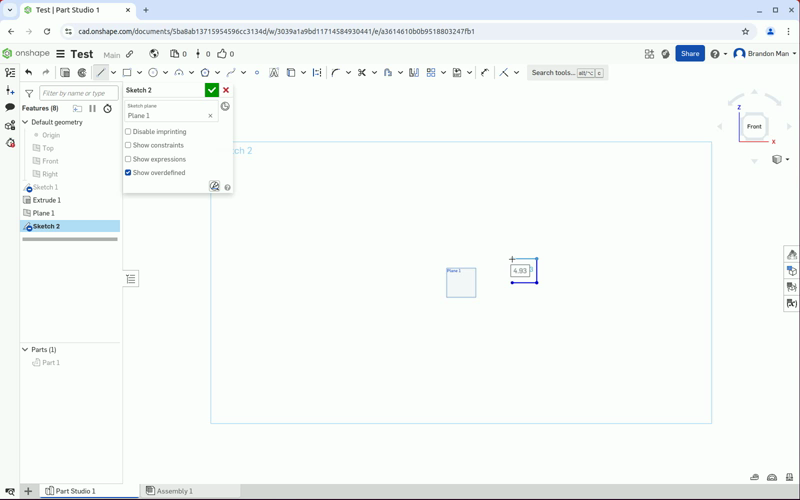
mouse_move(542, 258)
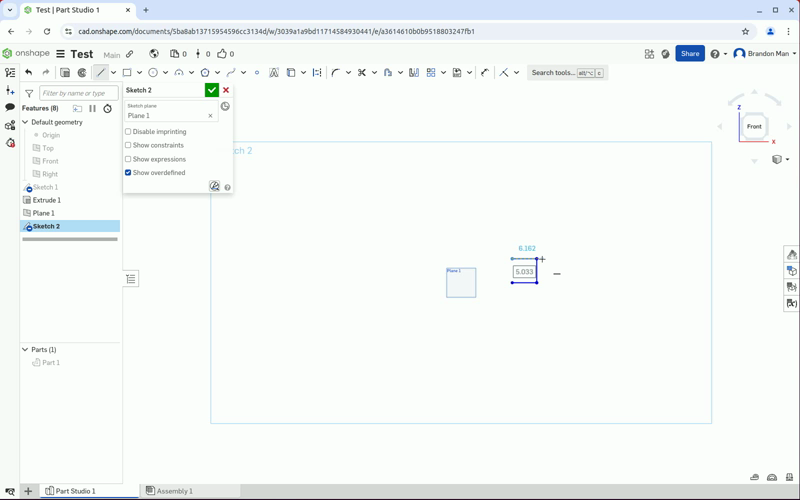
key_down(shift)
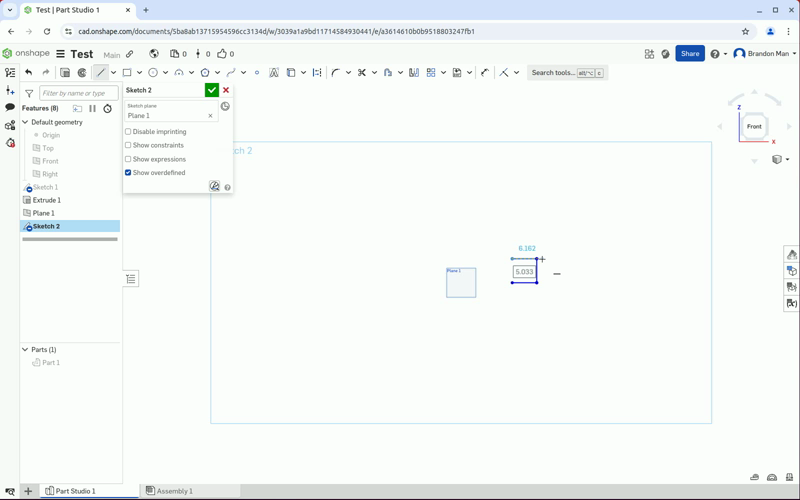
mouse_move(512, 282)
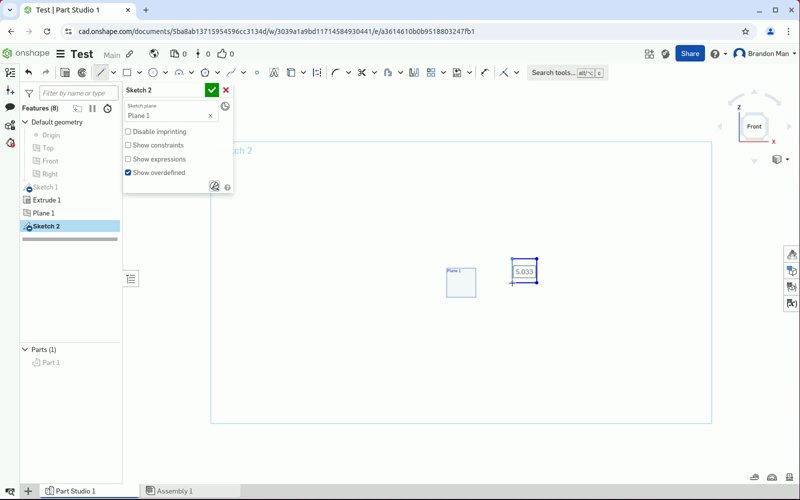
key_up(shift)
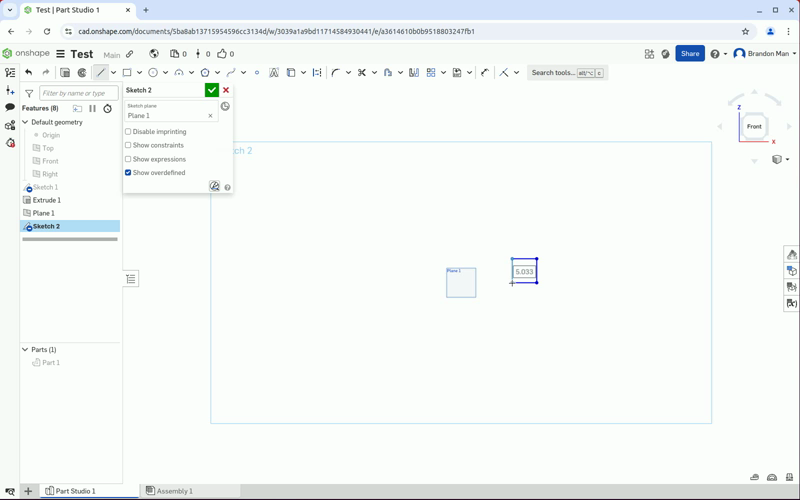
click(512, 282)
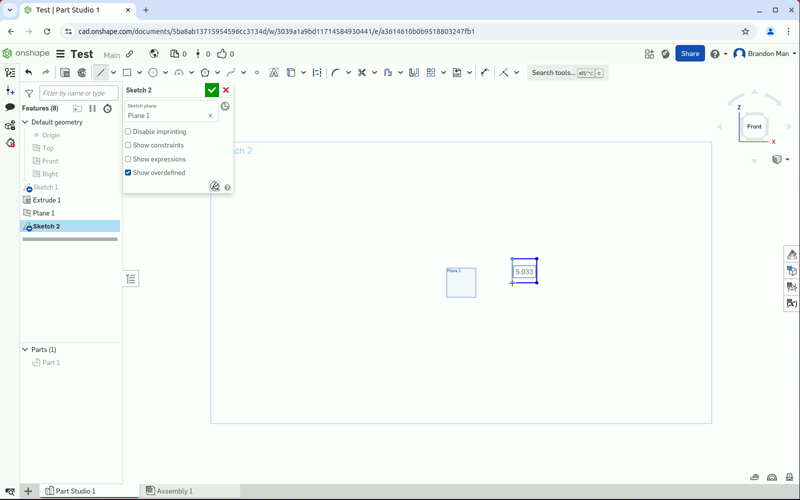
key(esc)
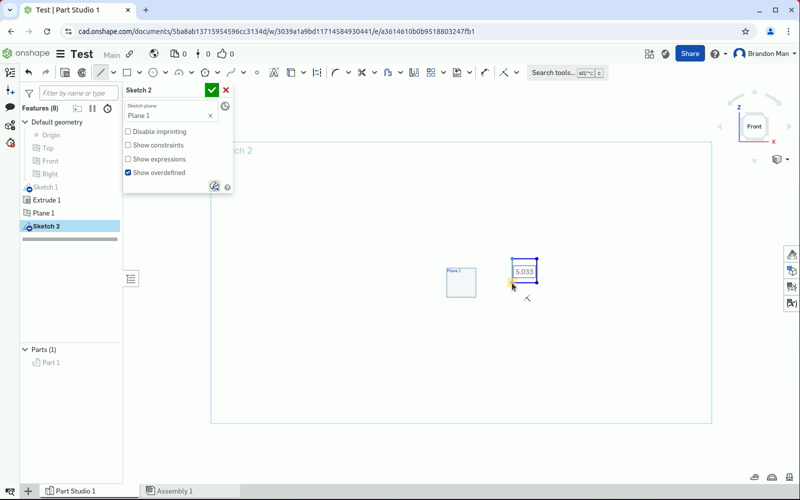
mouse_move(527, 260)
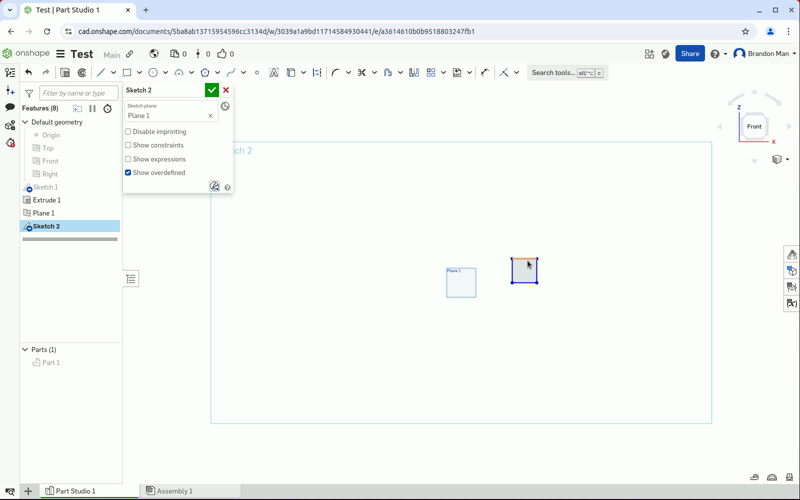
scroll(6)
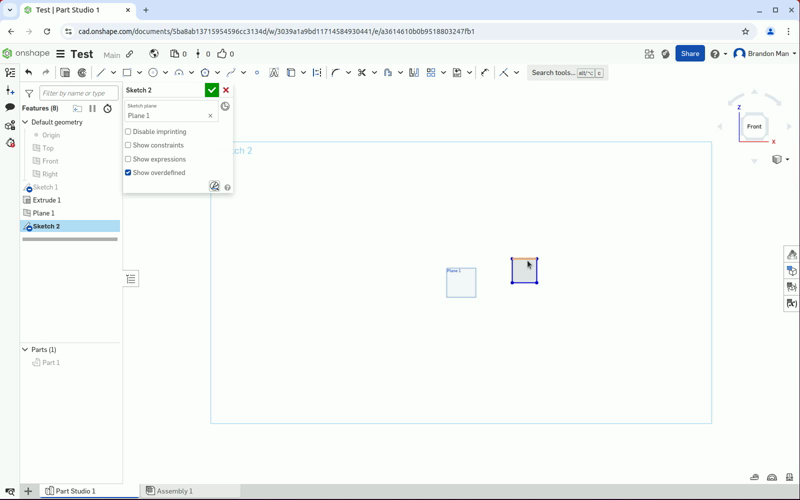
scroll(6)
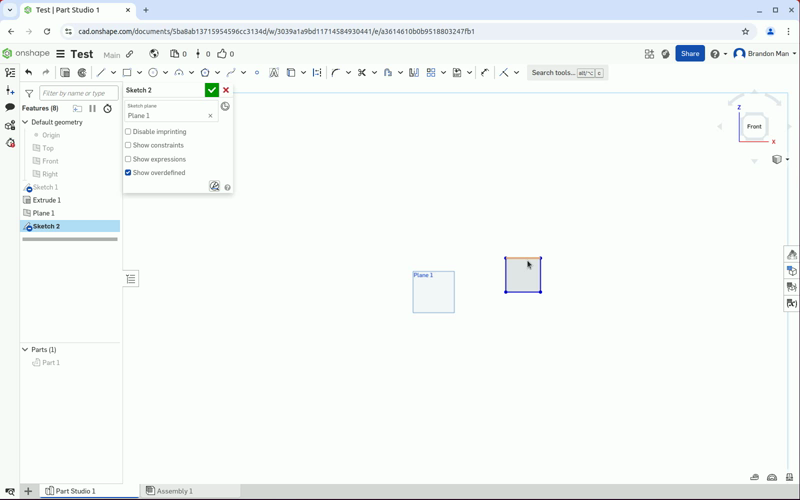
scroll(6)
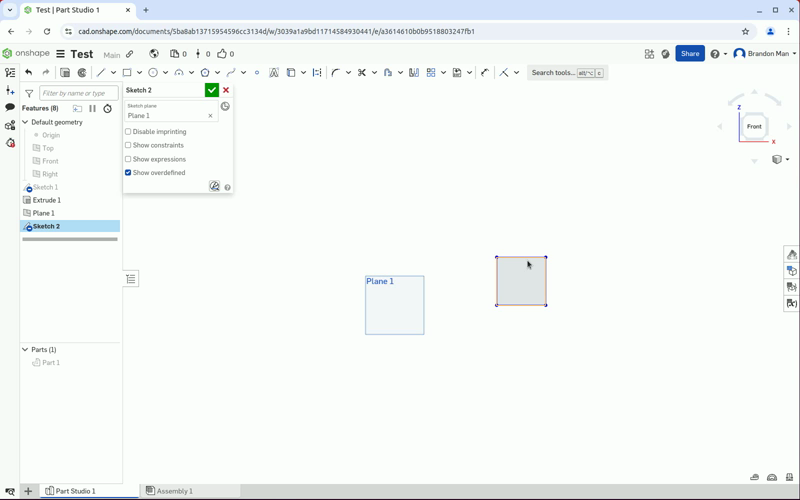
scroll(6)
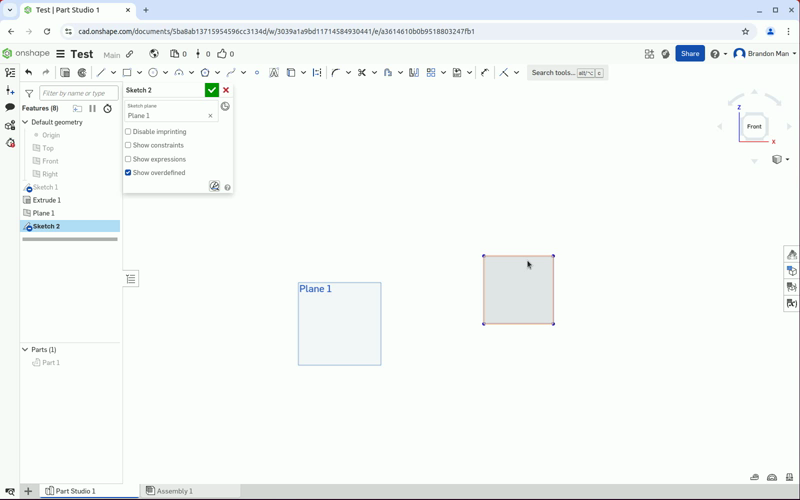
scroll(6)
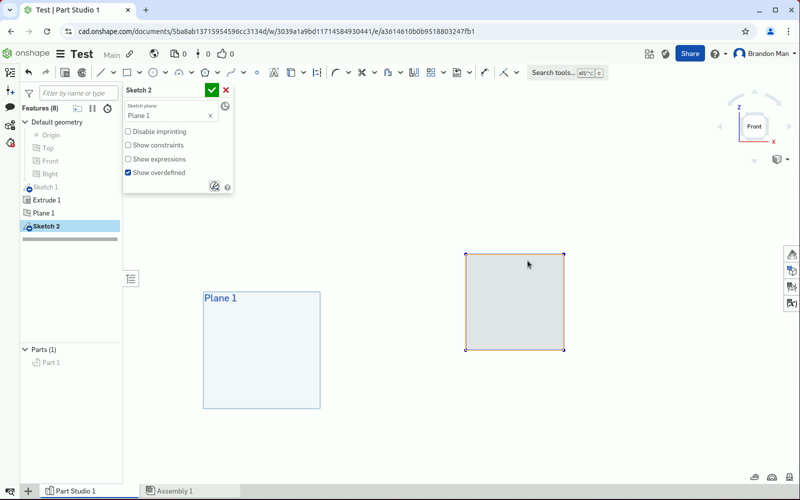
scroll(6)
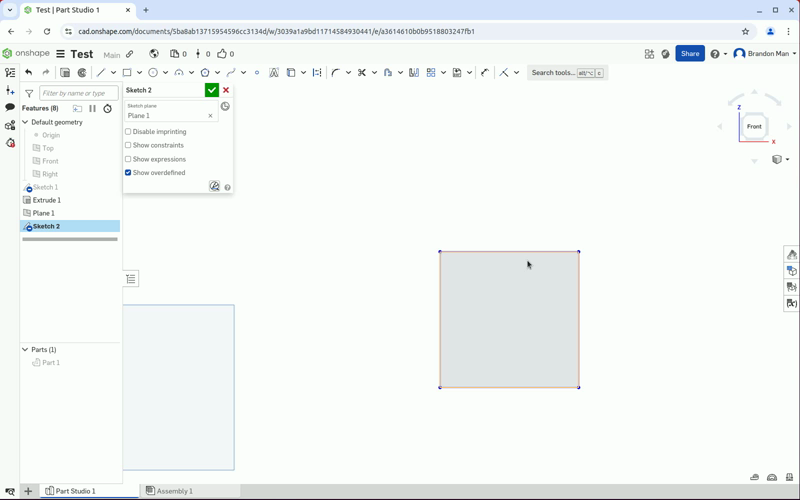
scroll(6)
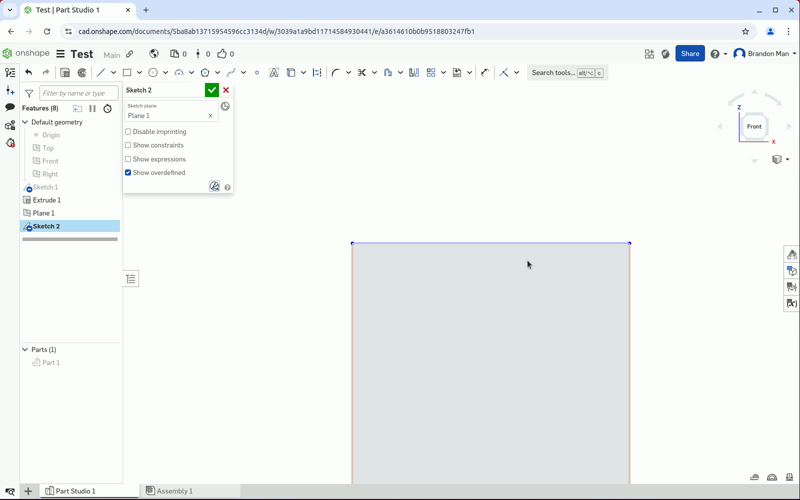
click(527, 260)
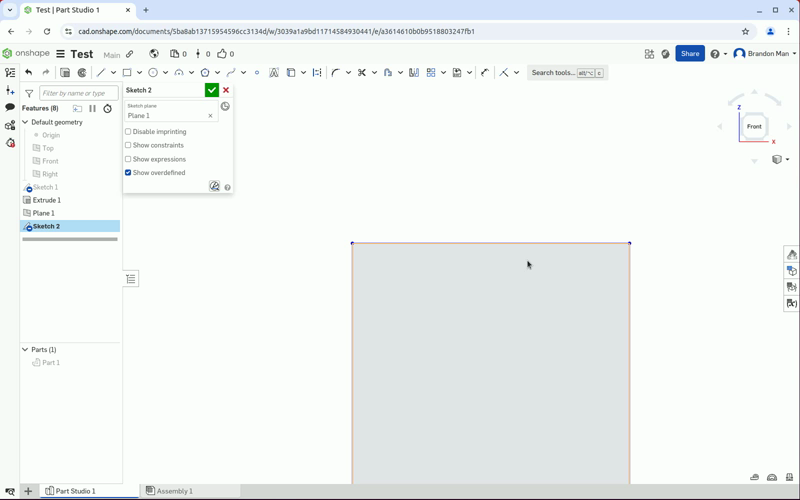
scroll(-6)
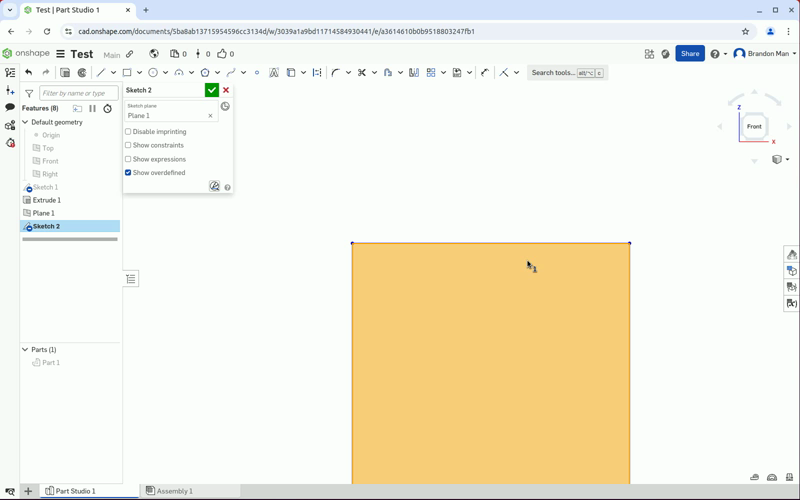
scroll(-6)
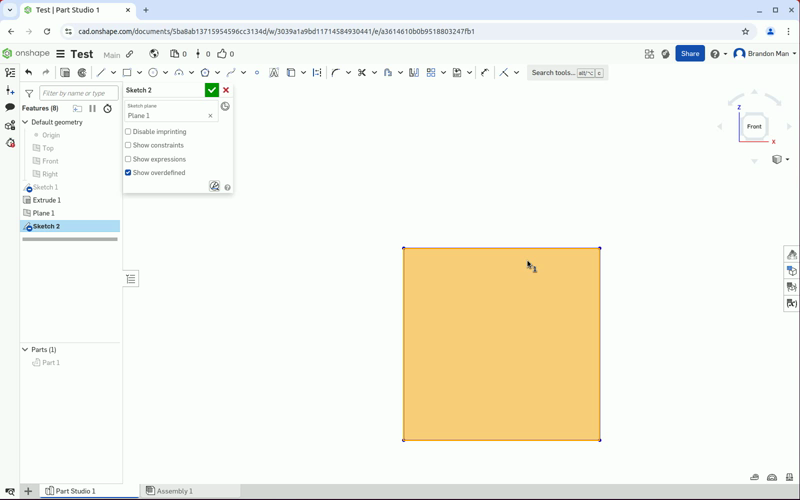
scroll(-6)
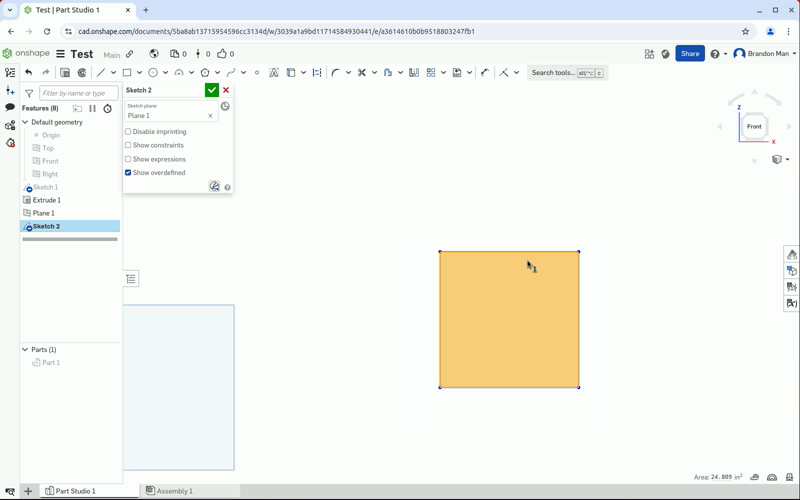
scroll(-6)
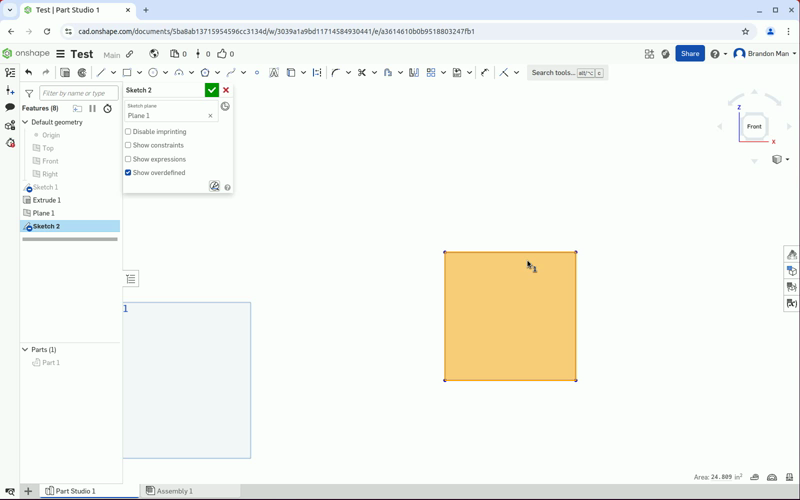
scroll(-6)
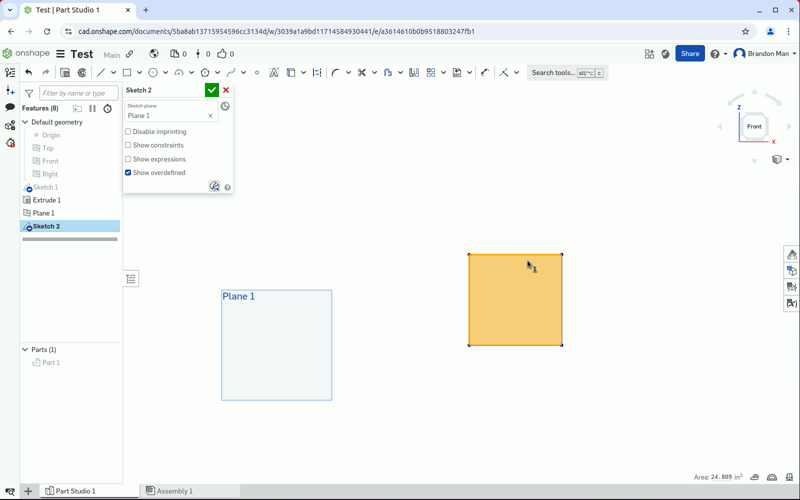
scroll(-6)
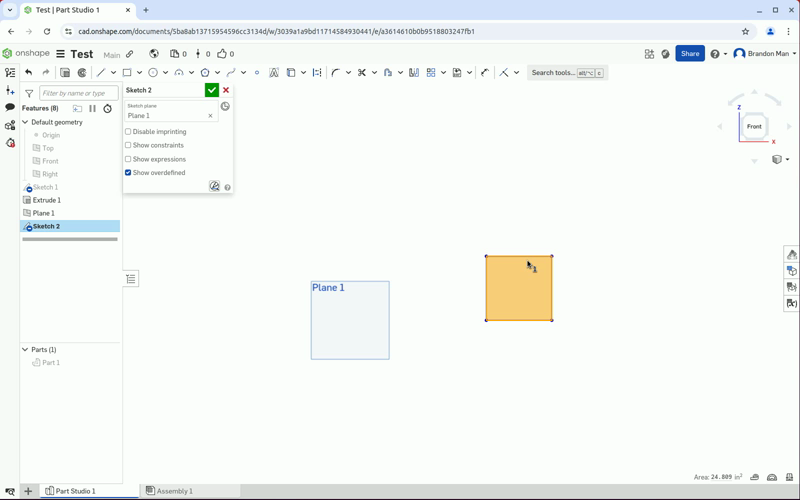
scroll(-6)
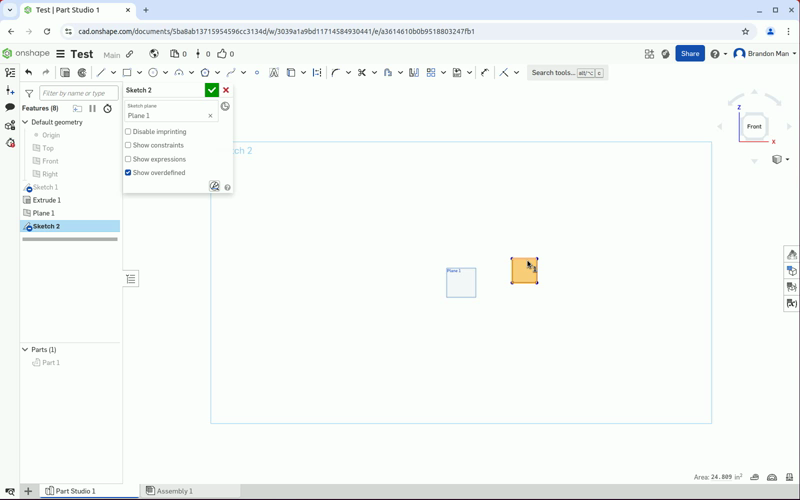
mouse_move(73, 352)
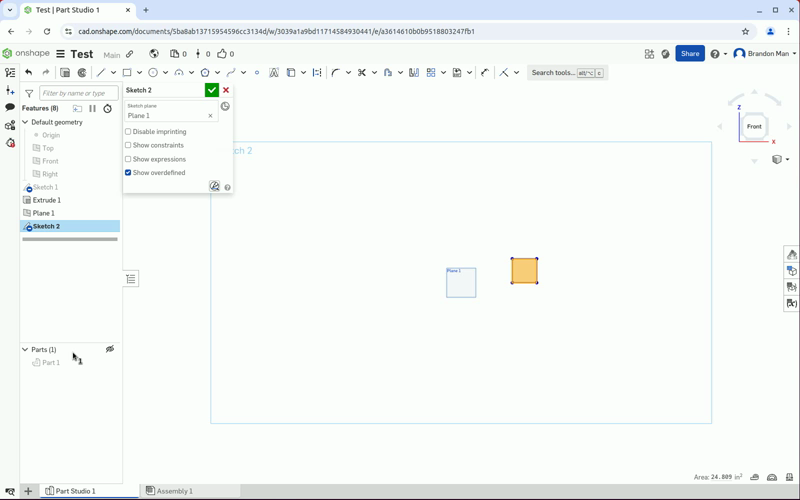
key(shift+y)
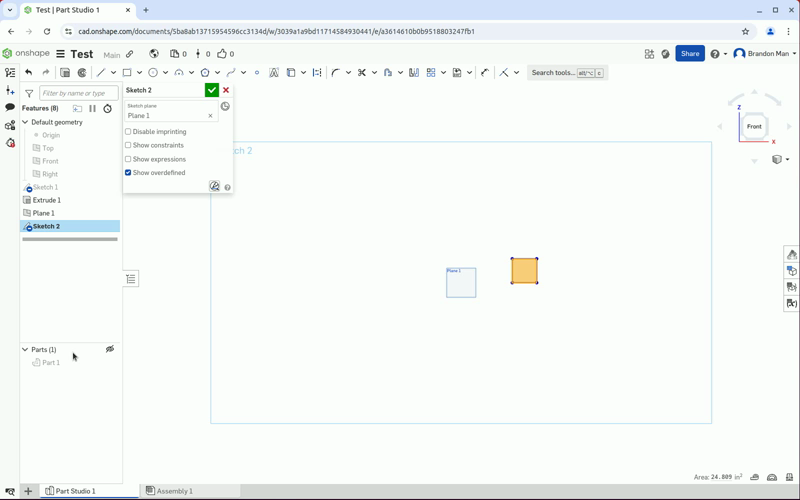
key(shift+e)
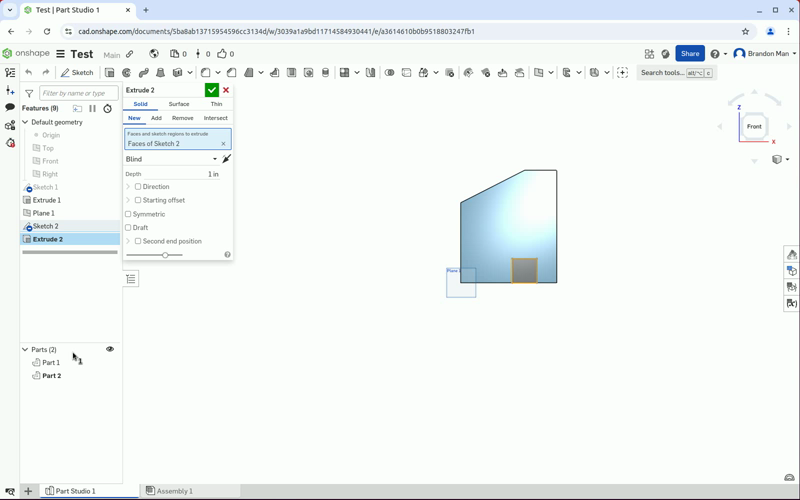
mouse_move(143, 106)
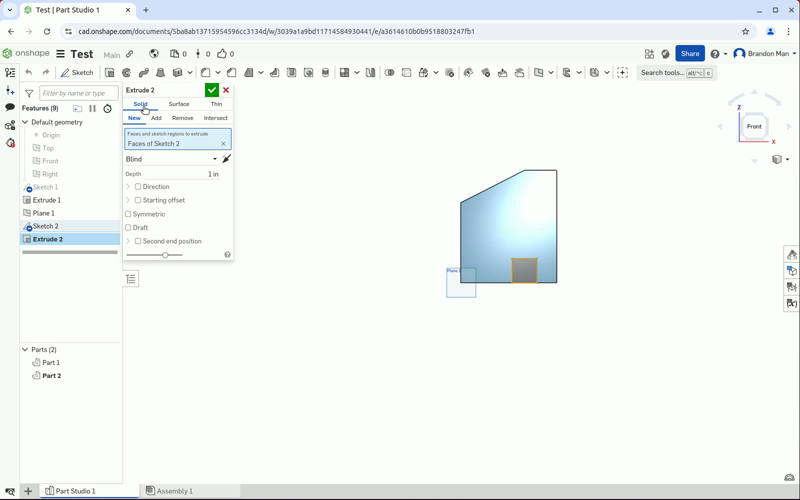
click(143, 106)
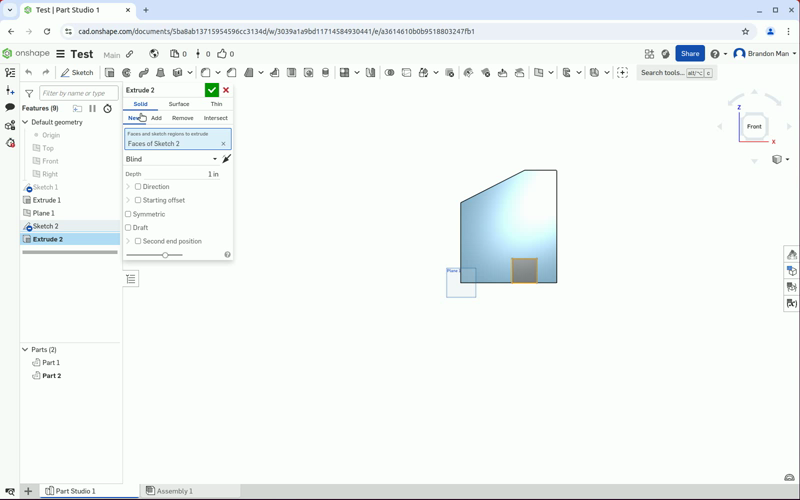
mouse_move(137, 120)
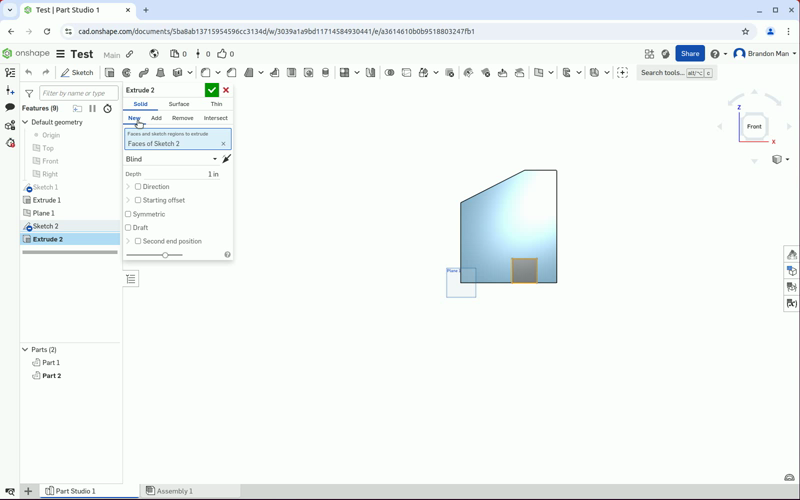
click(137, 120)
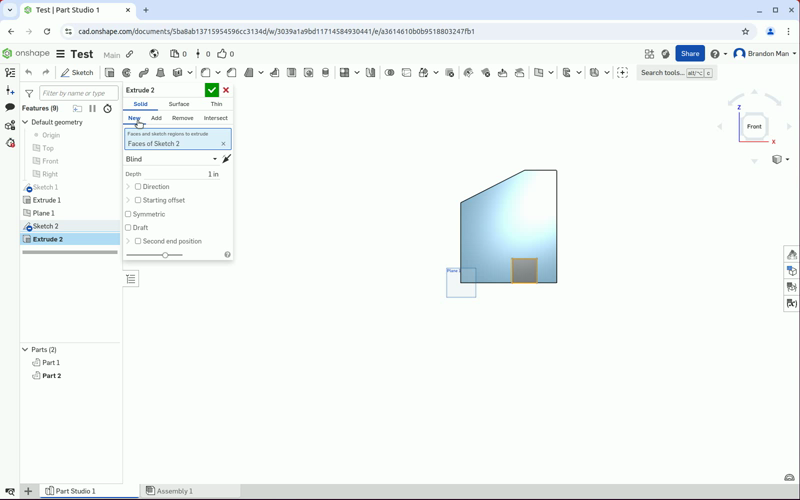
key(tab, 4)
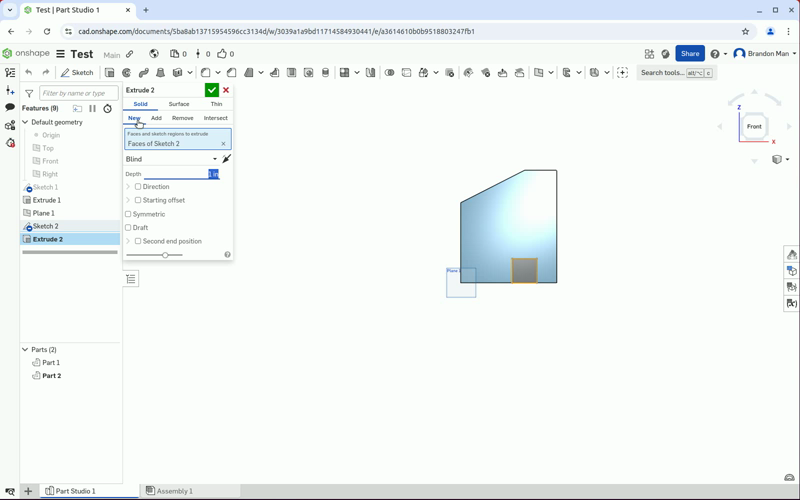
text(-4.574)
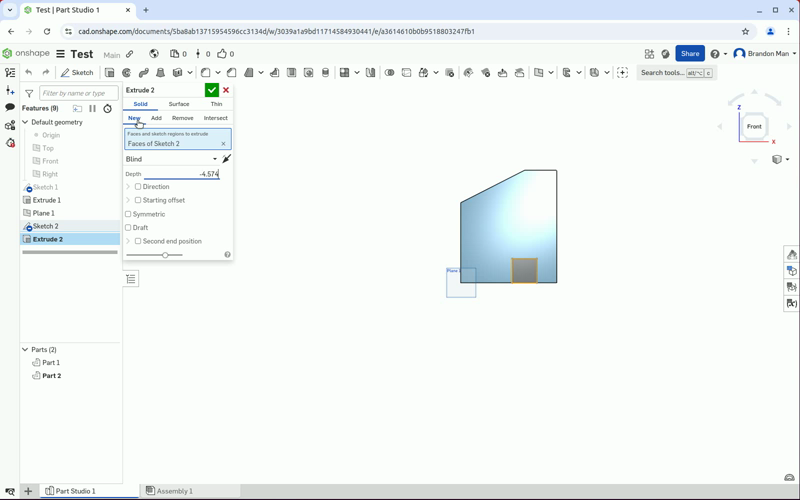
key(enter)
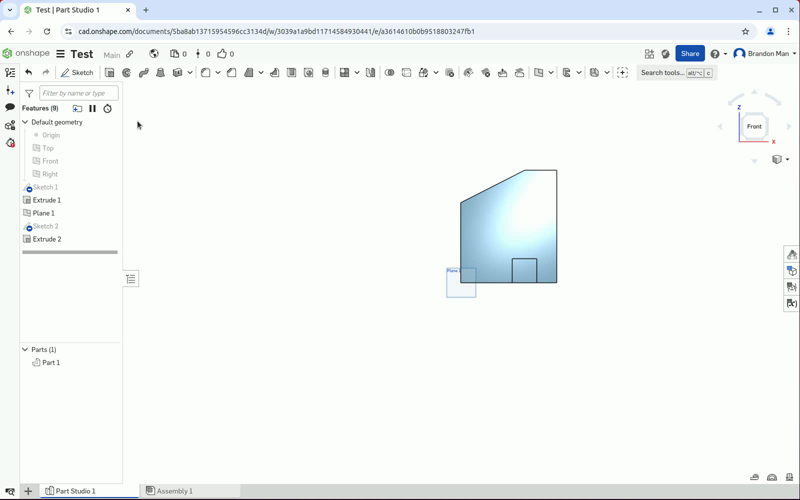
key(shift+h)
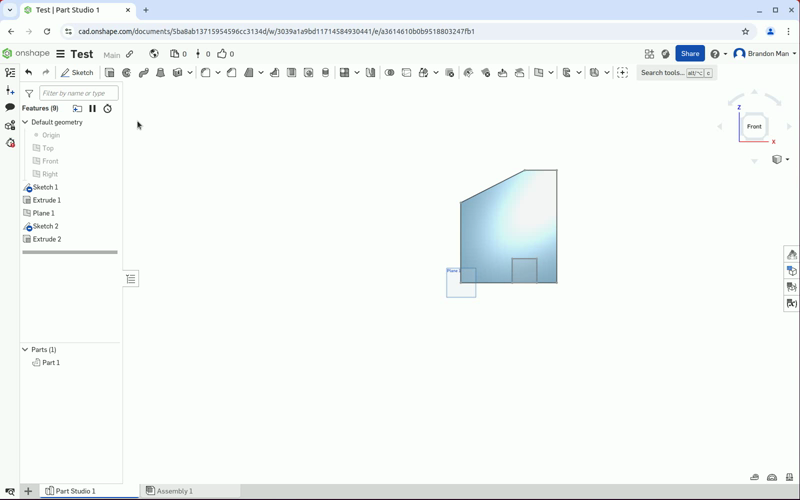
key(shift+h)
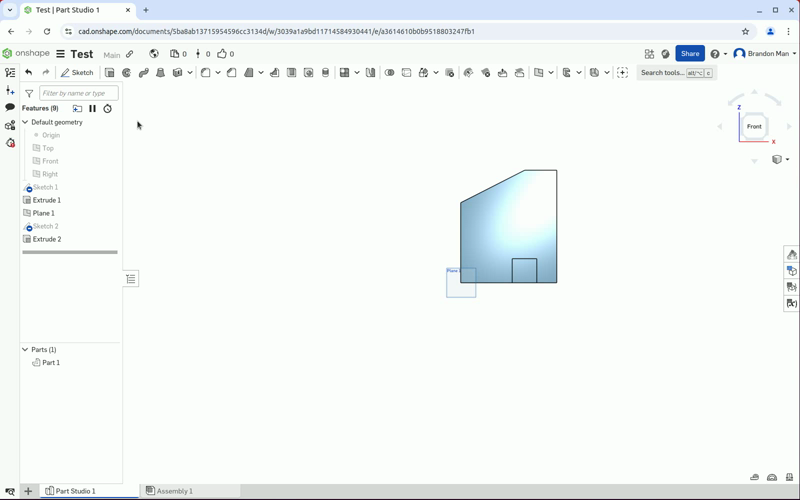
mouse_move(73, 189)
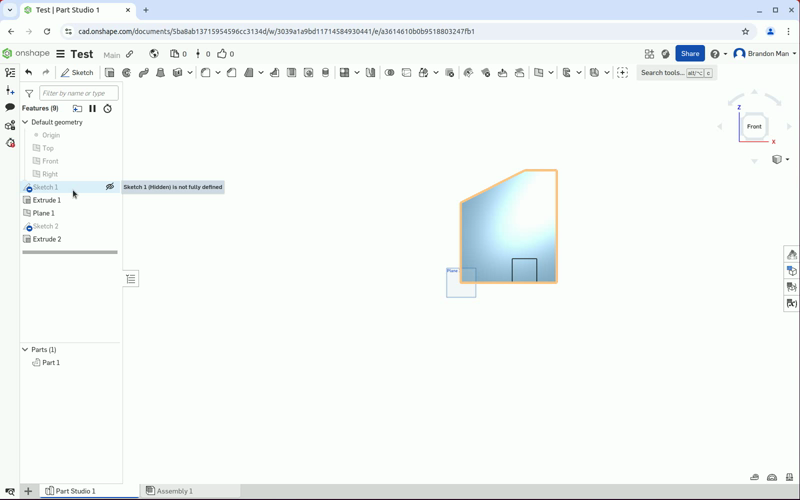
click(73, 189)
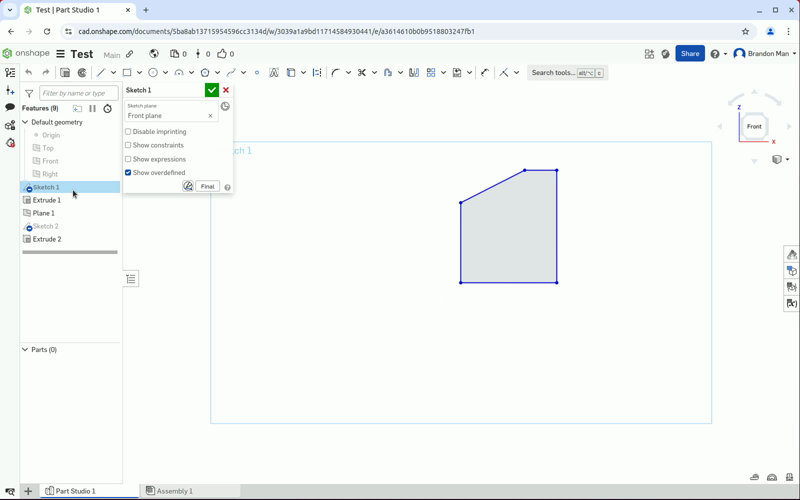
mouse_move(229, 92)
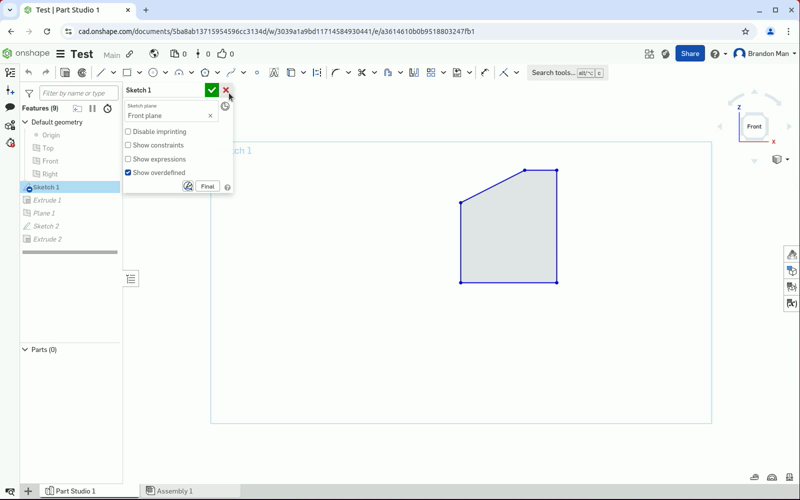
click(229, 92)
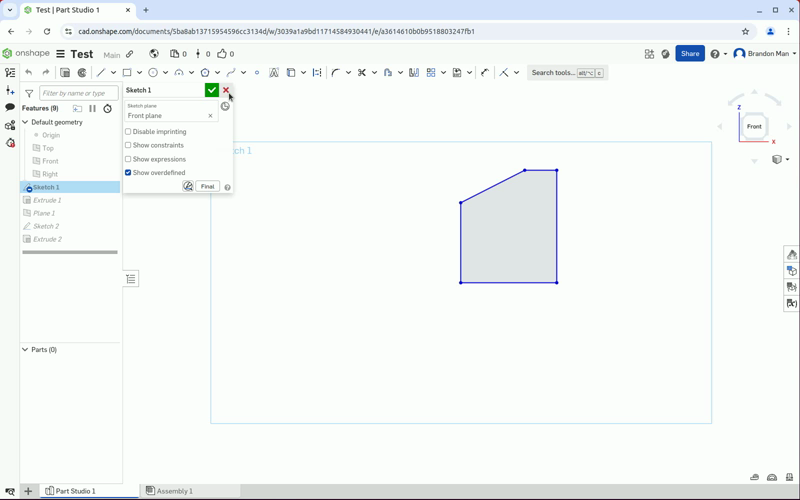
key(shift+s)
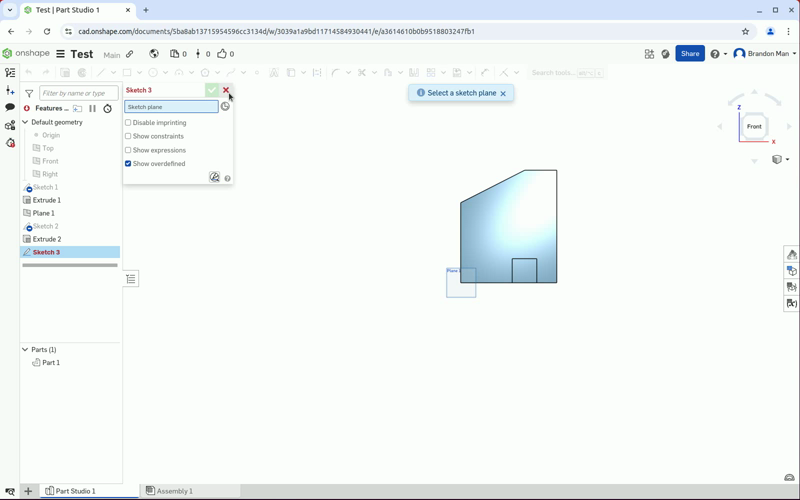
mouse_move(73, 215)
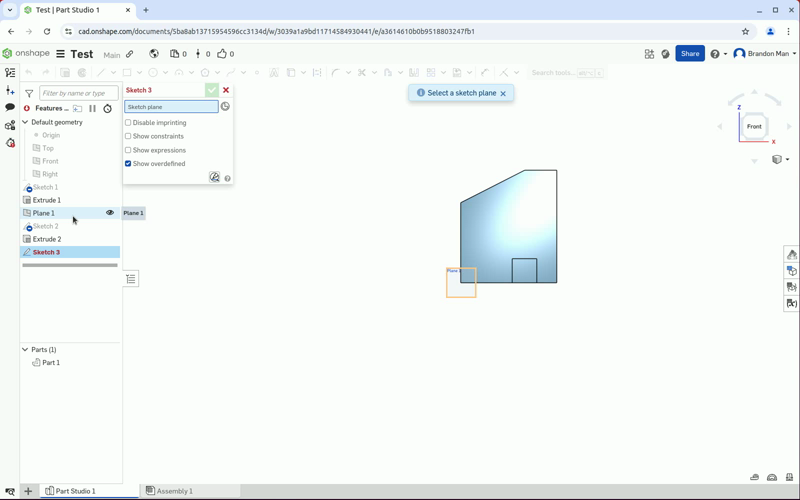
click(73, 215)
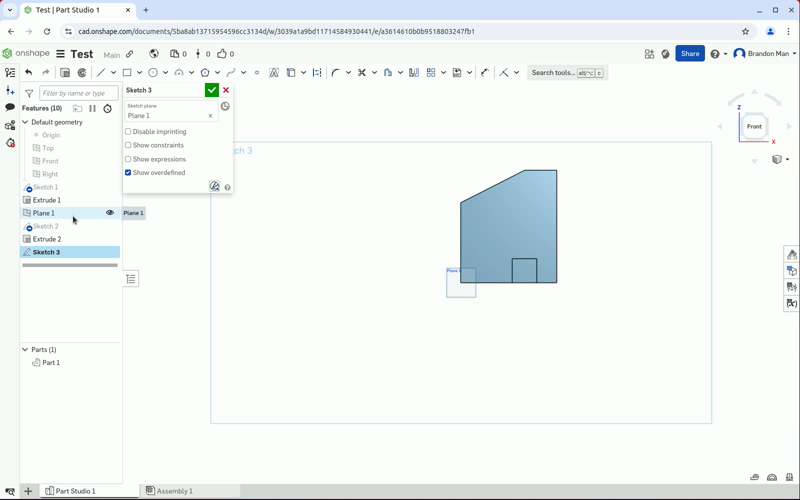
mouse_move(73, 352)
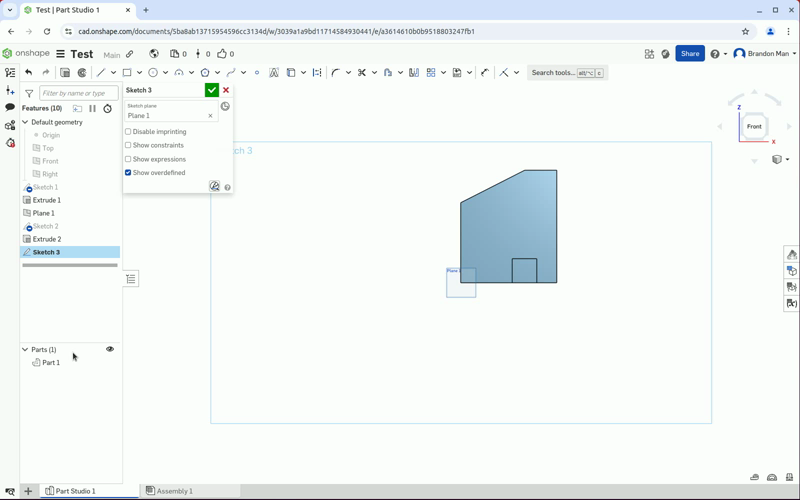
key(y)
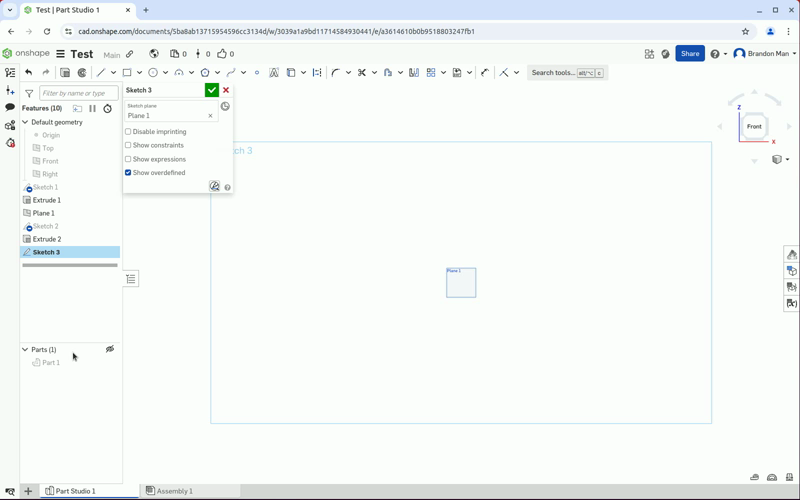
key(l)
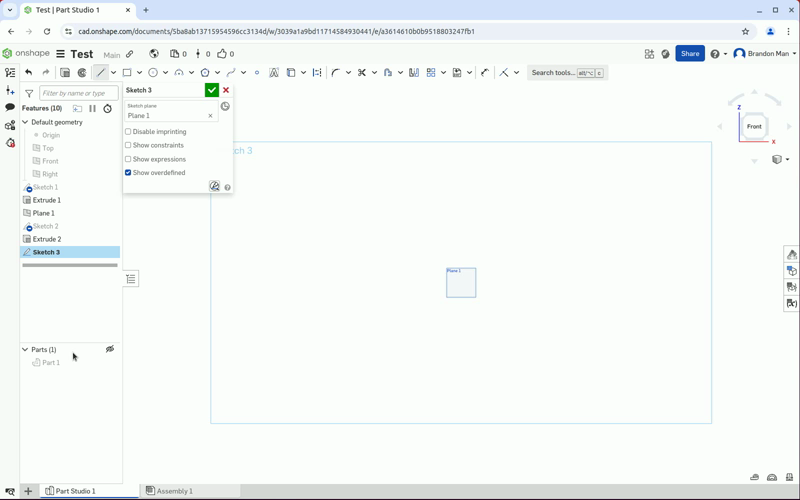
key_down(shift)
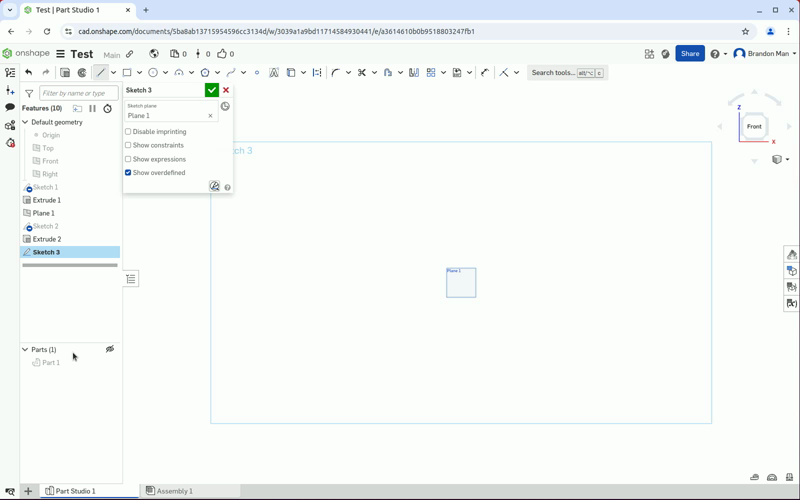
mouse_move(512, 281)
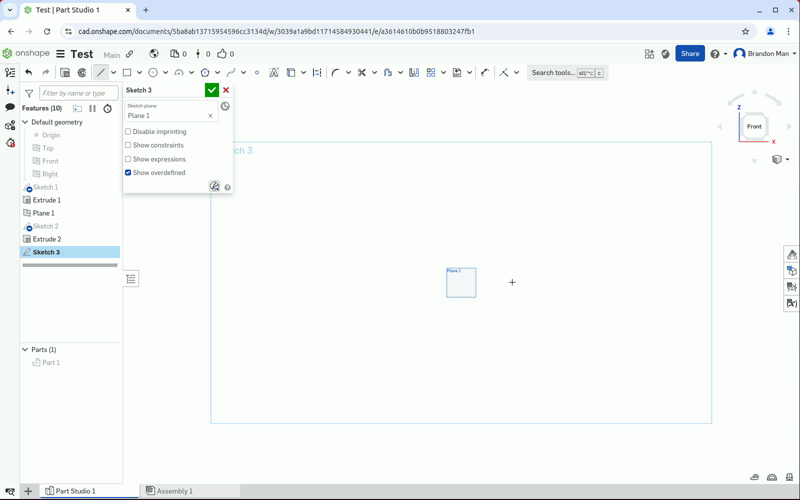
click(512, 281)
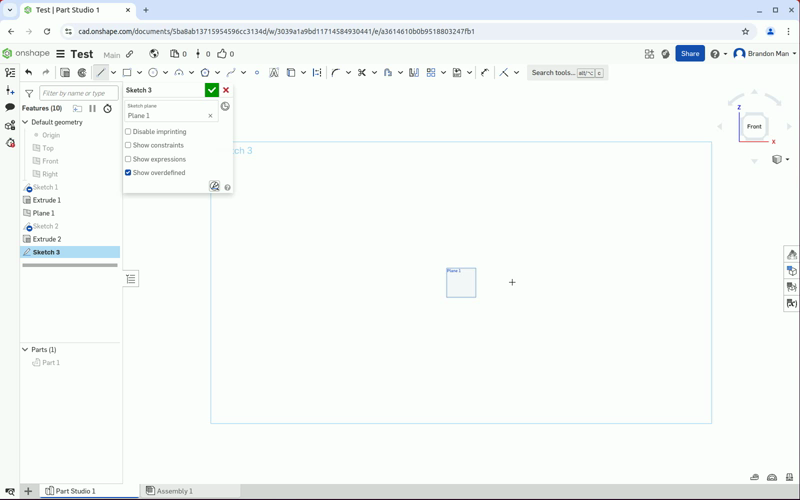
key_up(shift)
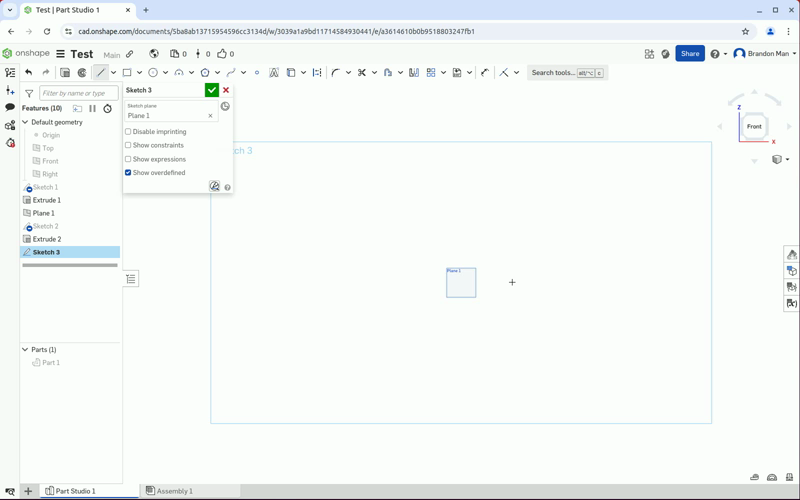
key_down(shift)
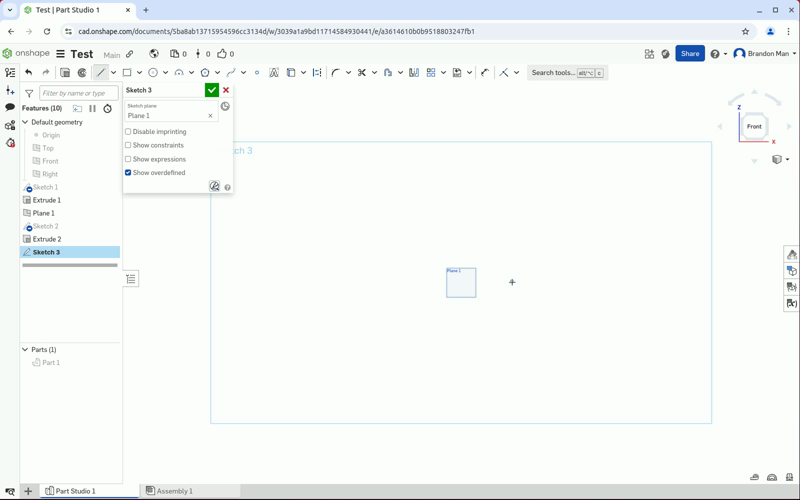
mouse_move(542, 281)
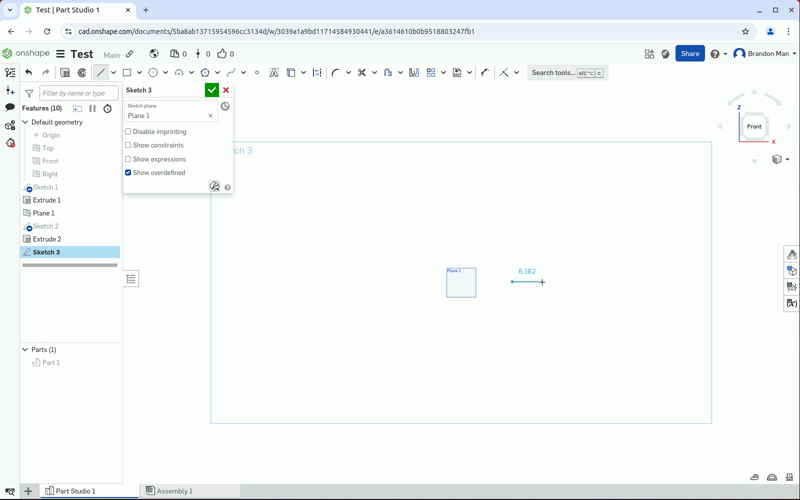
mouse_move(534, 281)
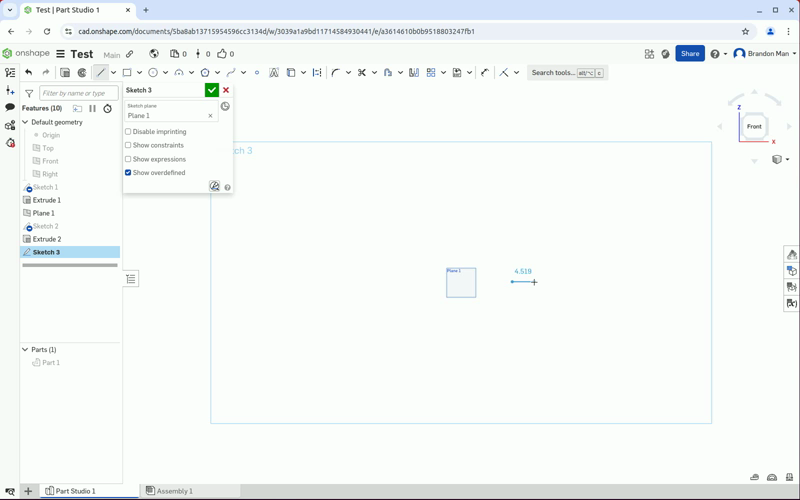
click(534, 281)
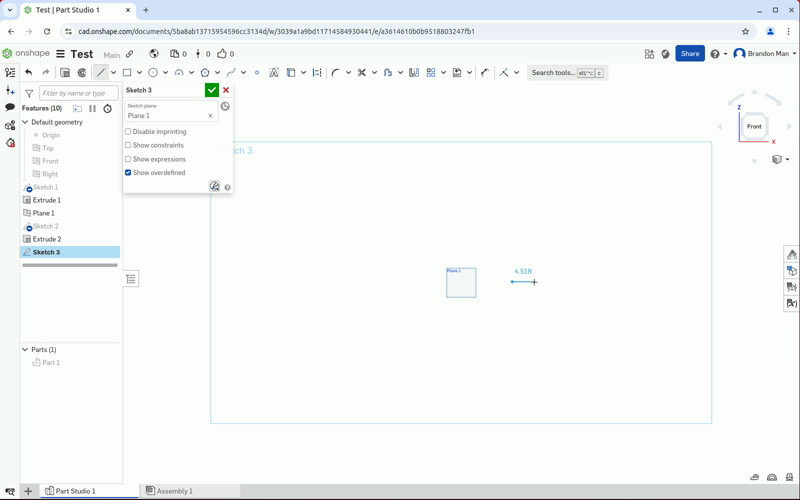
key_up(shift)
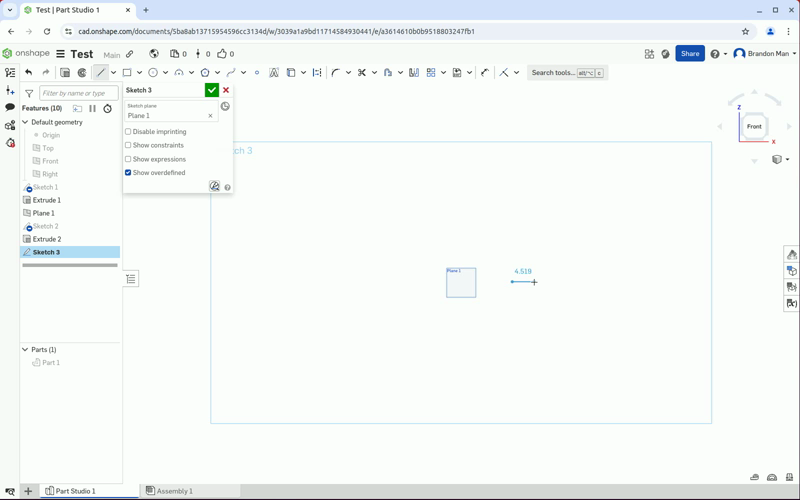
key_down(shift)
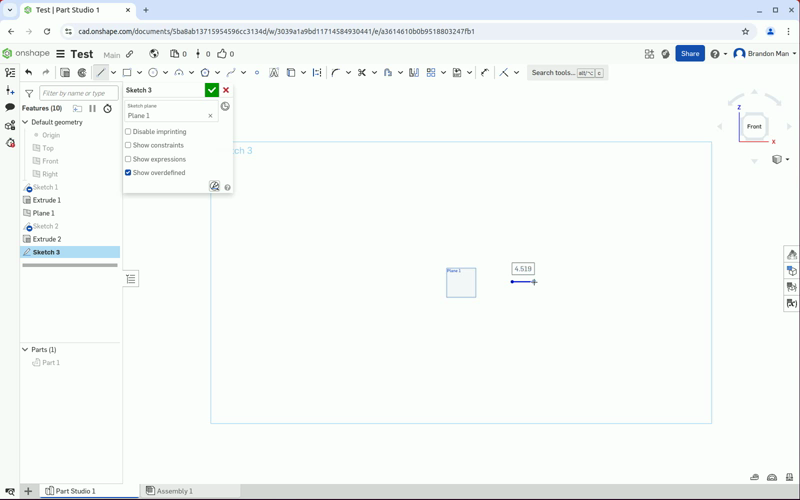
mouse_move(564, 281)
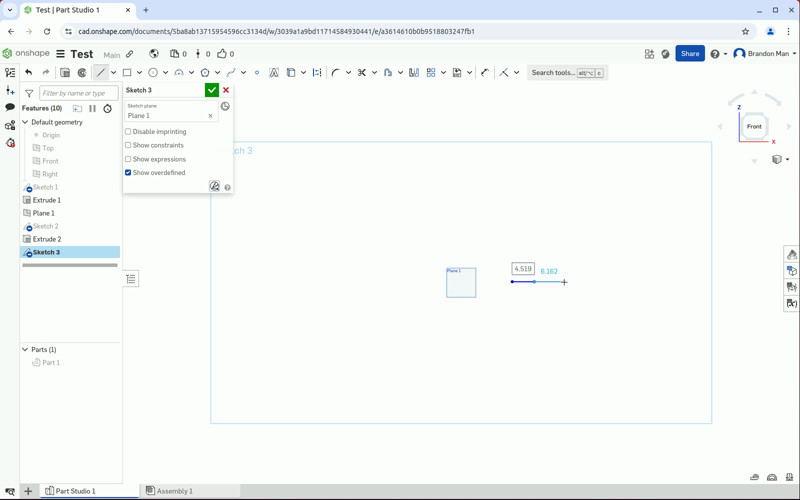
mouse_move(534, 260)
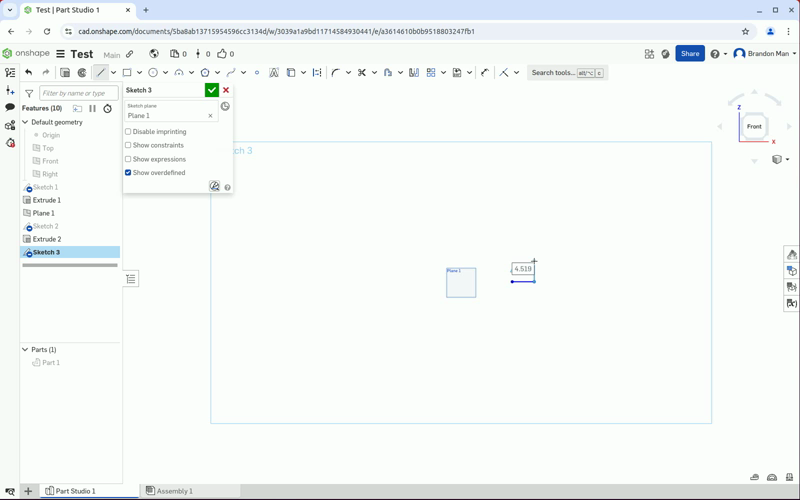
click(534, 260)
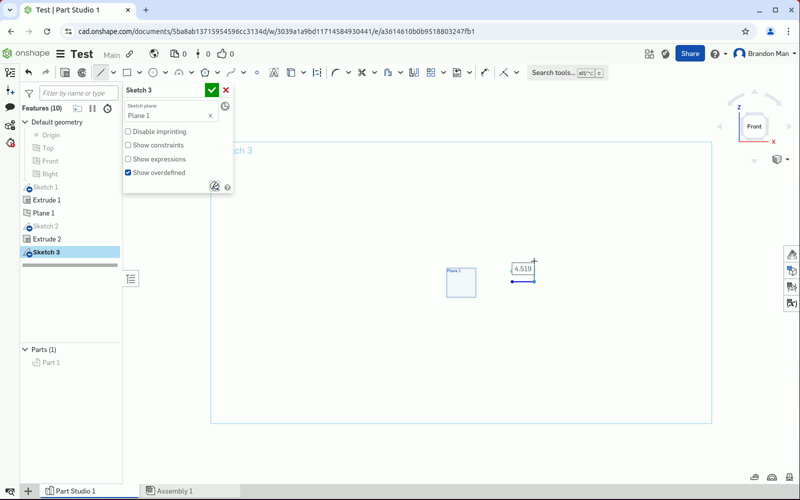
key_up(shift)
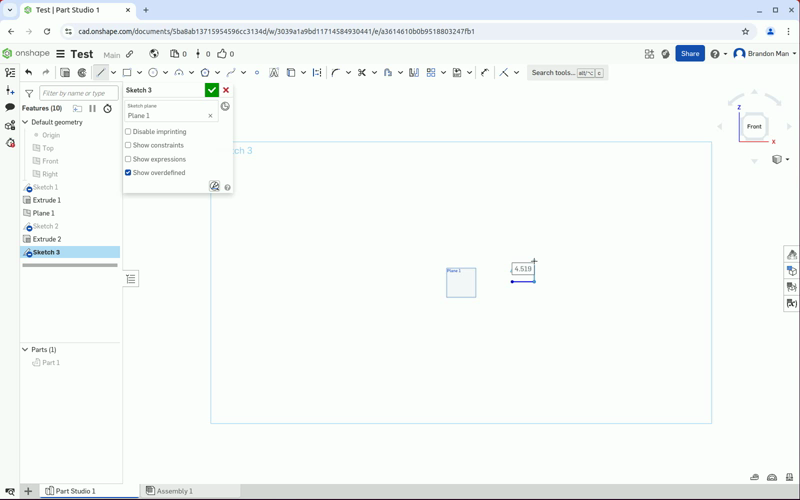
key_down(shift)
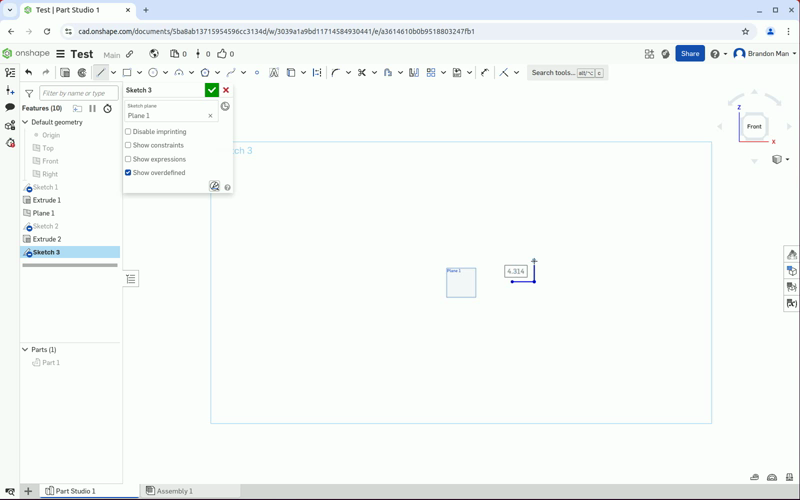
mouse_move(564, 260)
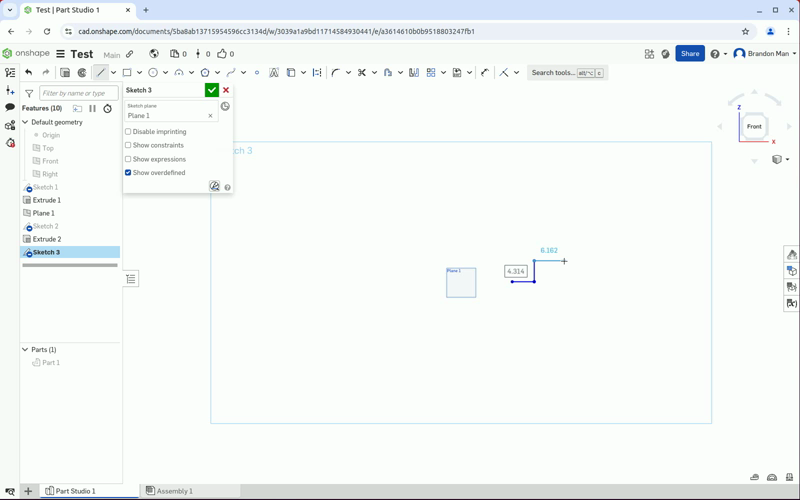
mouse_move(512, 260)
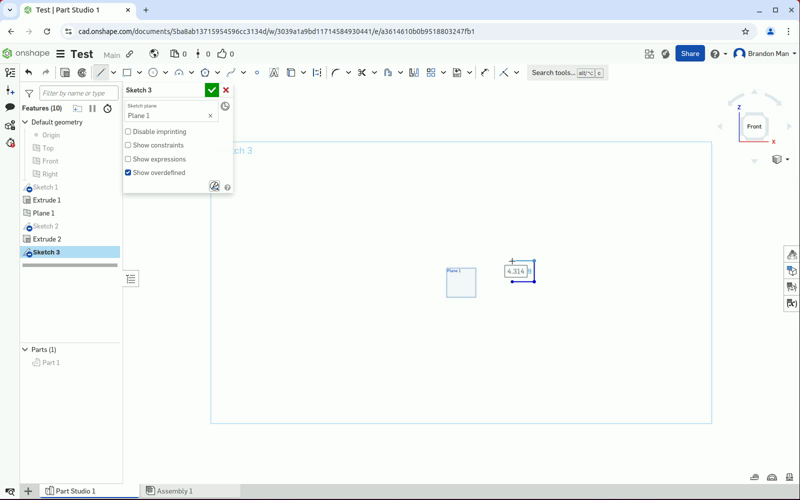
click(512, 260)
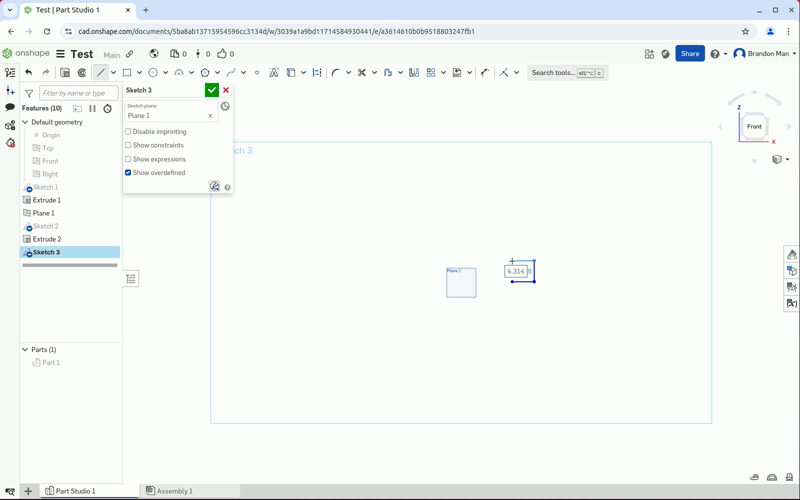
key_up(shift)
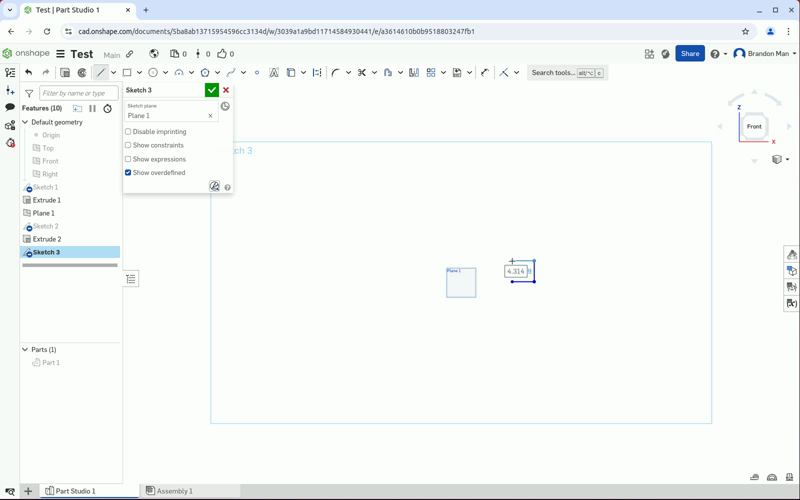
mouse_move(542, 260)
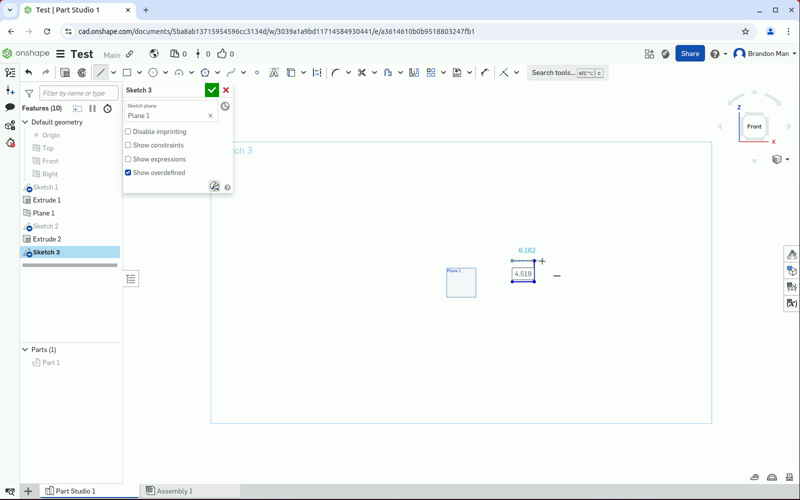
key_down(shift)
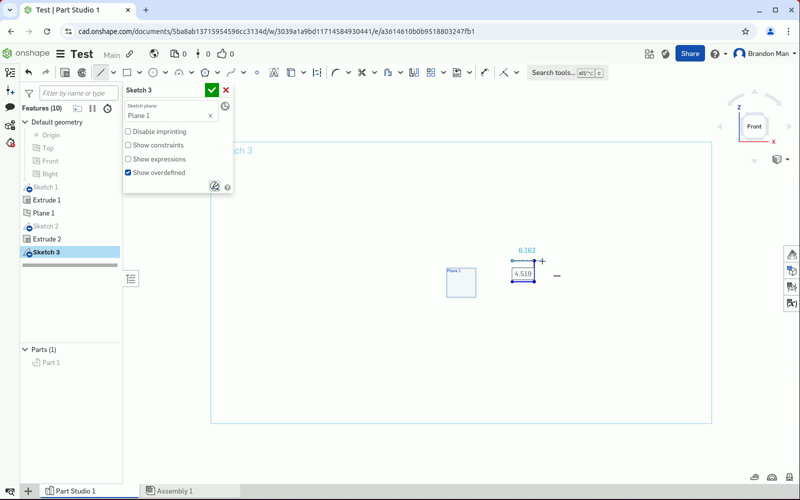
mouse_move(512, 281)
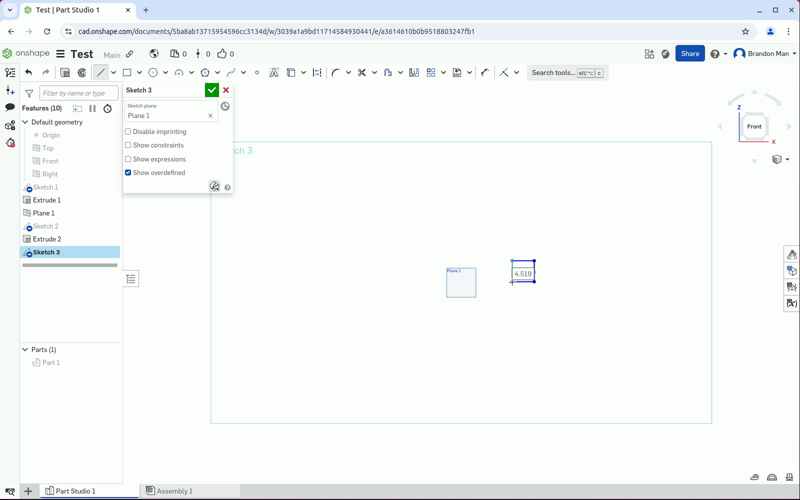
key_up(shift)
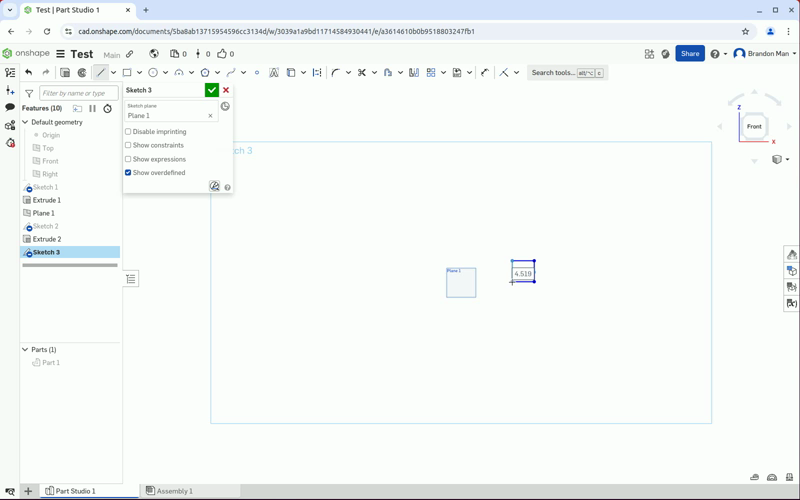
click(512, 281)
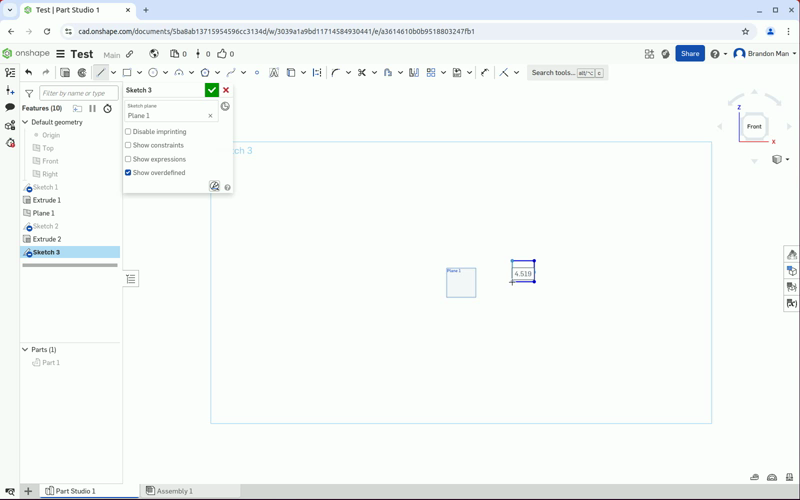
key(esc)
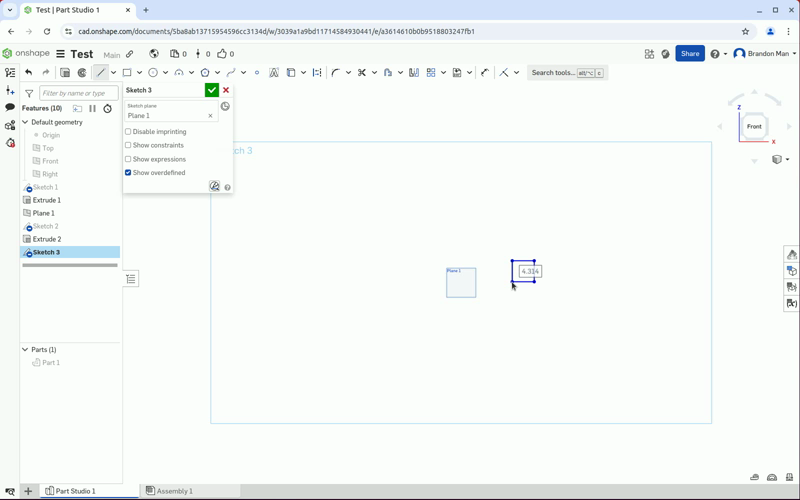
mouse_move(522, 273)
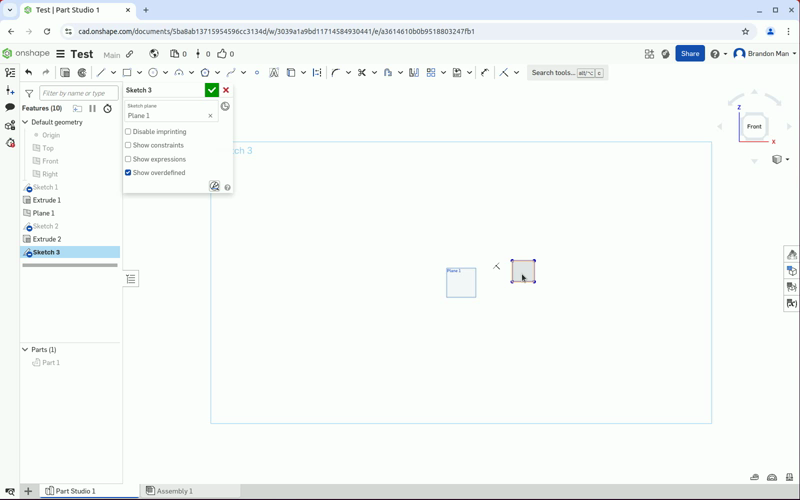
scroll(6)
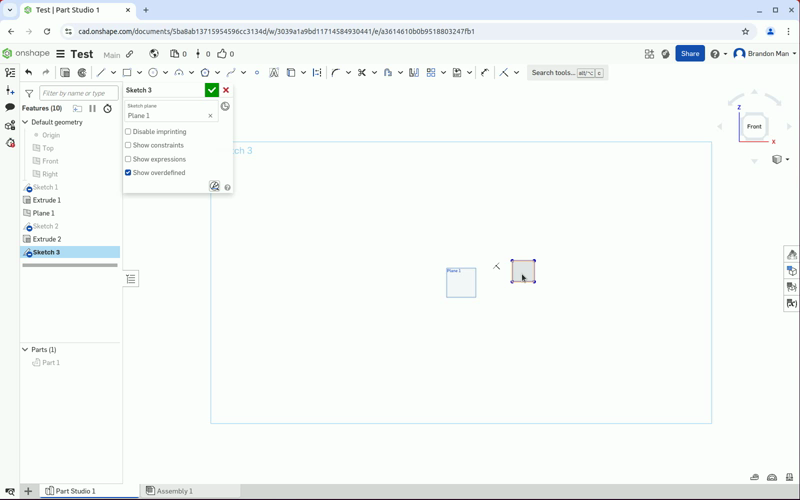
scroll(6)
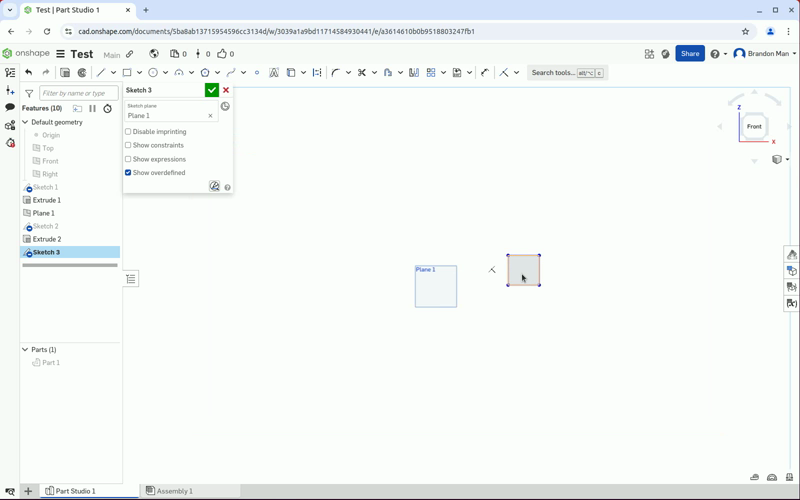
scroll(6)
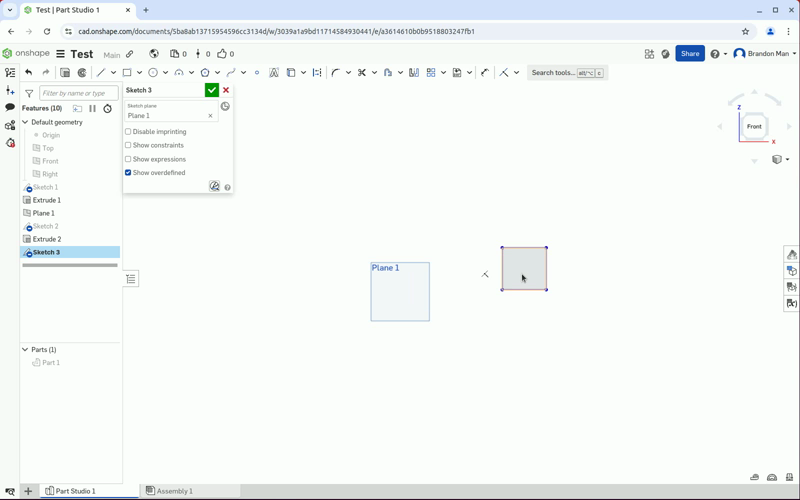
scroll(6)
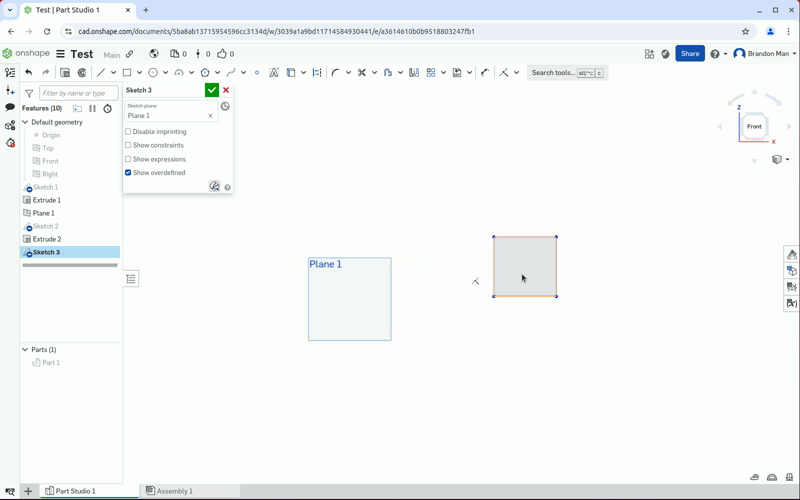
scroll(6)
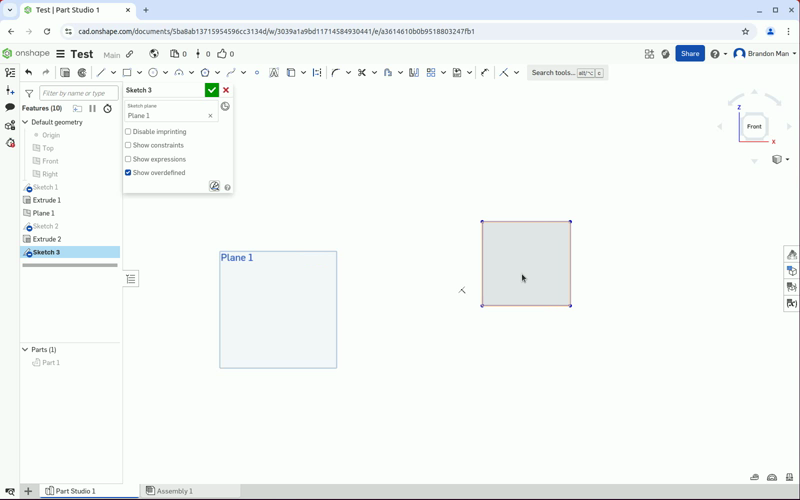
scroll(6)
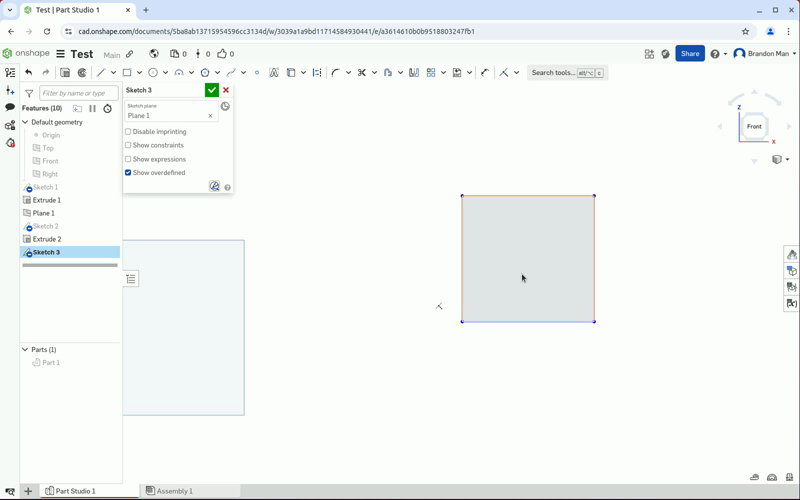
scroll(6)
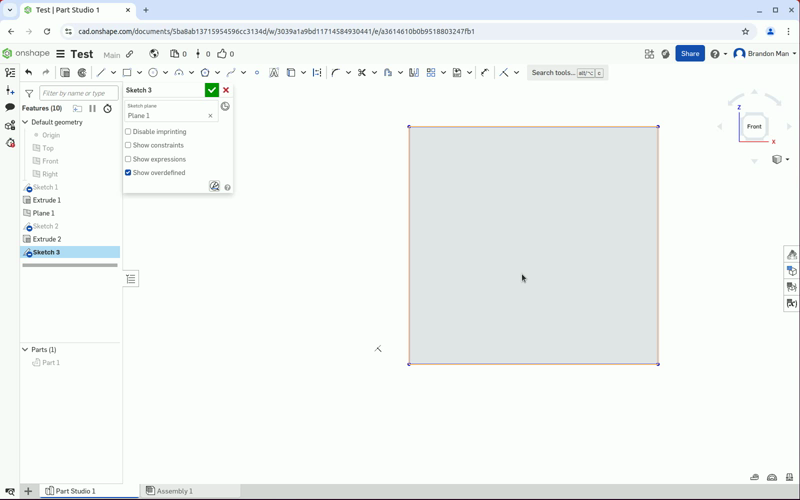
click(522, 273)
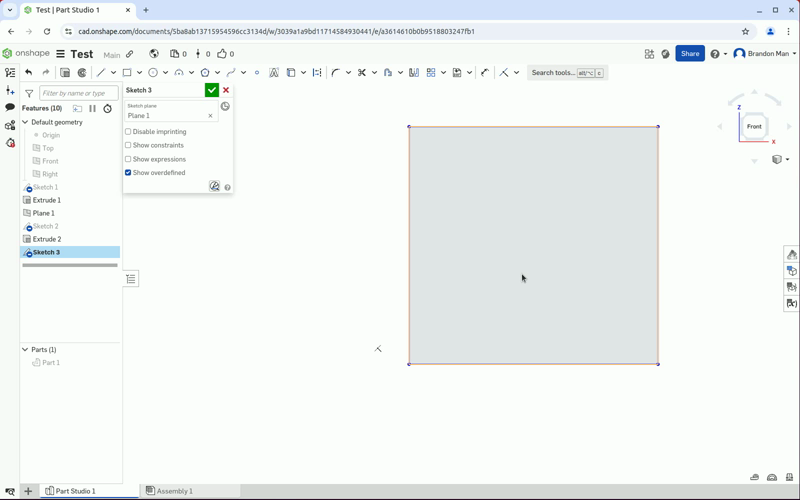
scroll(-6)
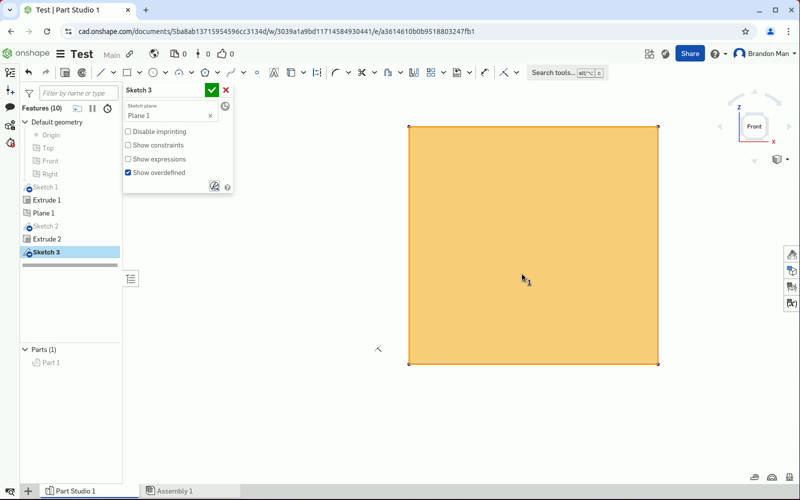
scroll(-6)
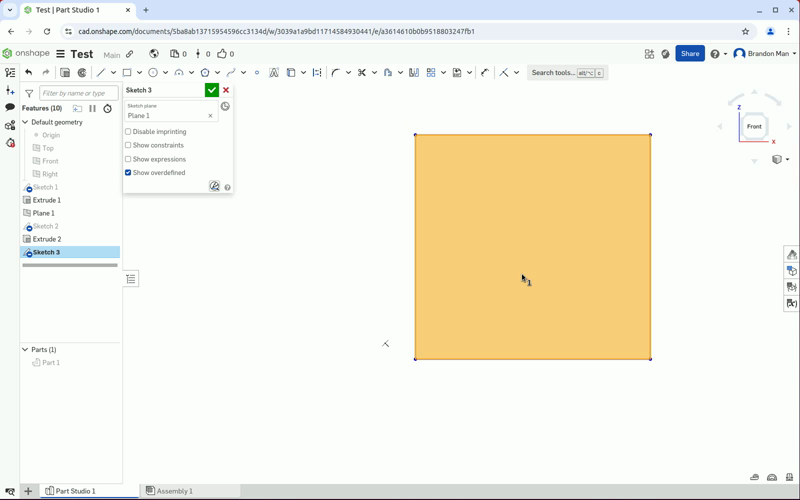
scroll(-6)
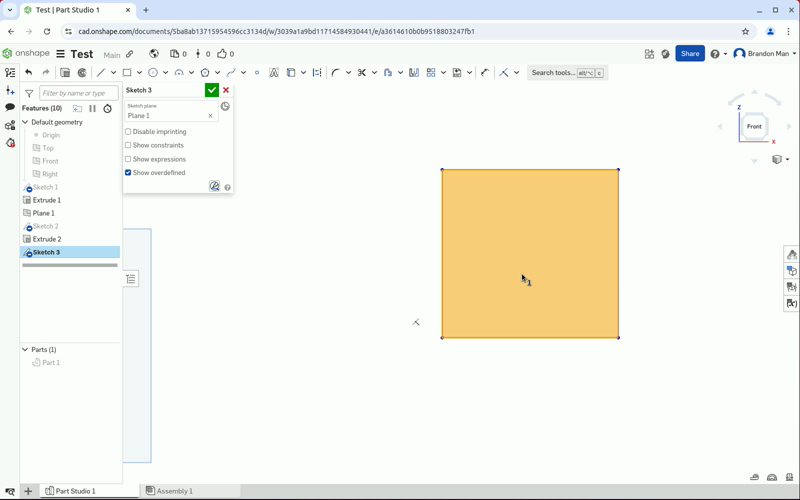
scroll(-6)
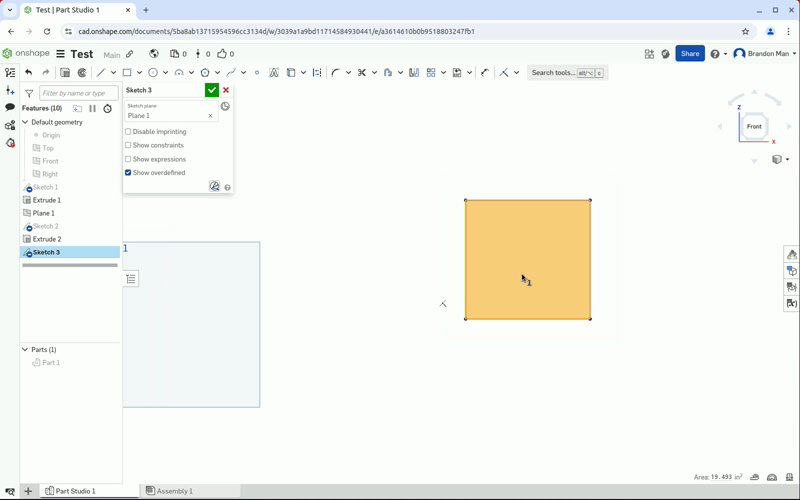
scroll(-6)
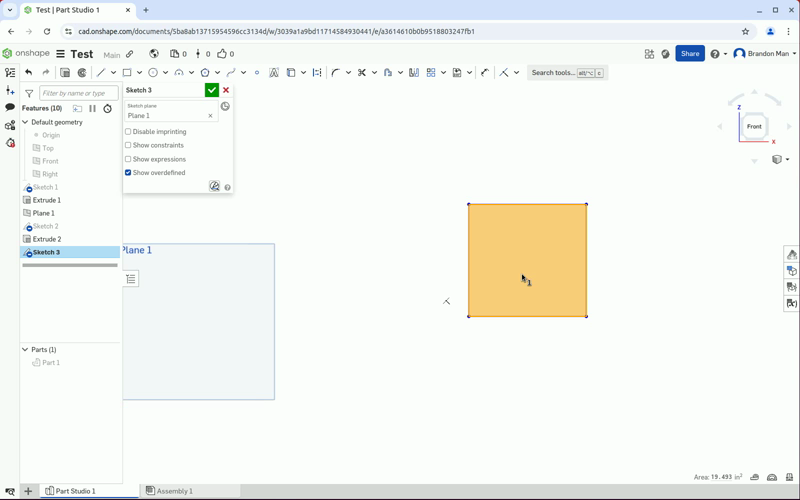
scroll(-6)
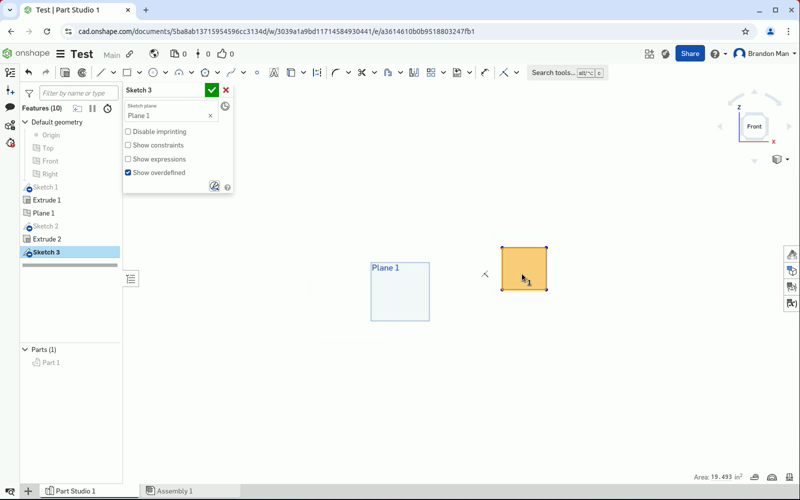
scroll(-6)
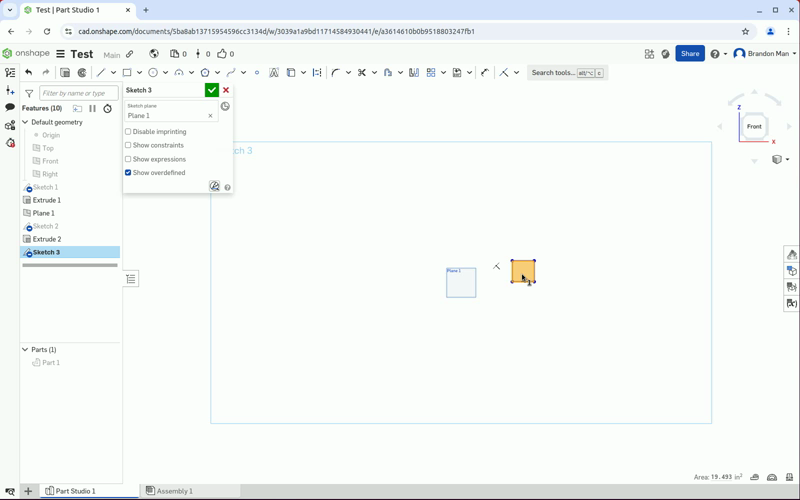
mouse_move(73, 352)
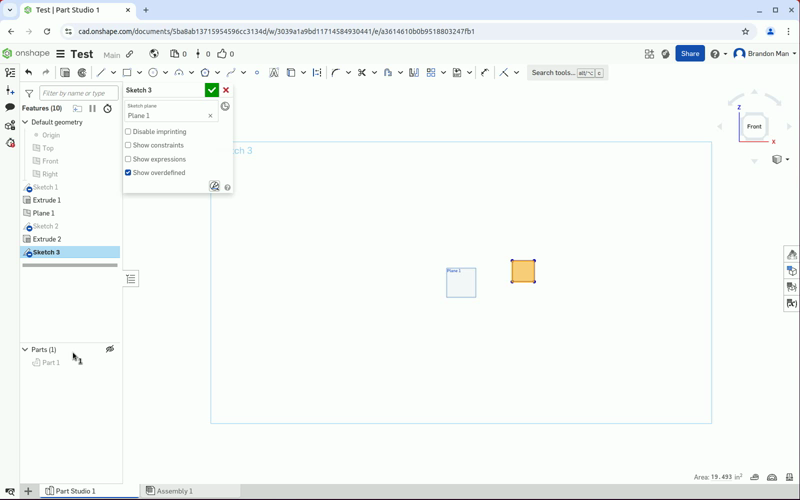
key(shift+y)
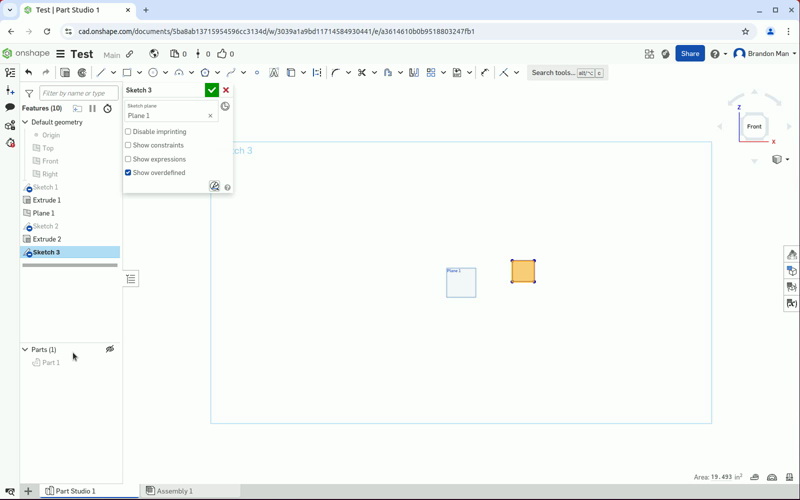
key(shift+e)
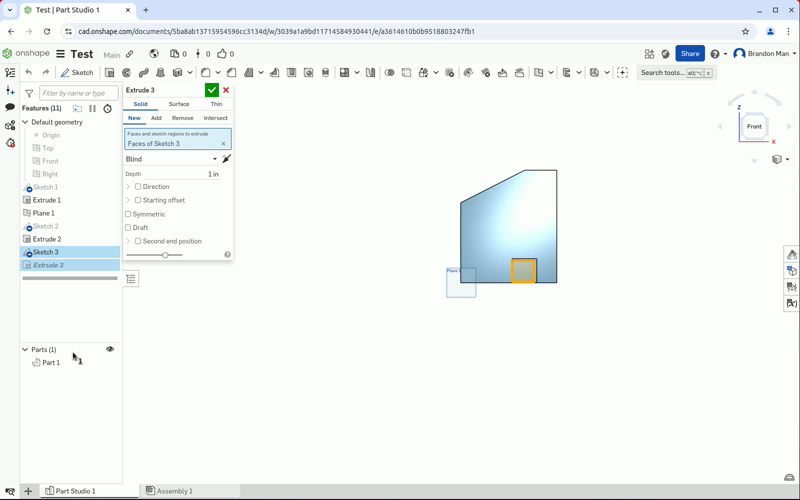
mouse_move(143, 106)
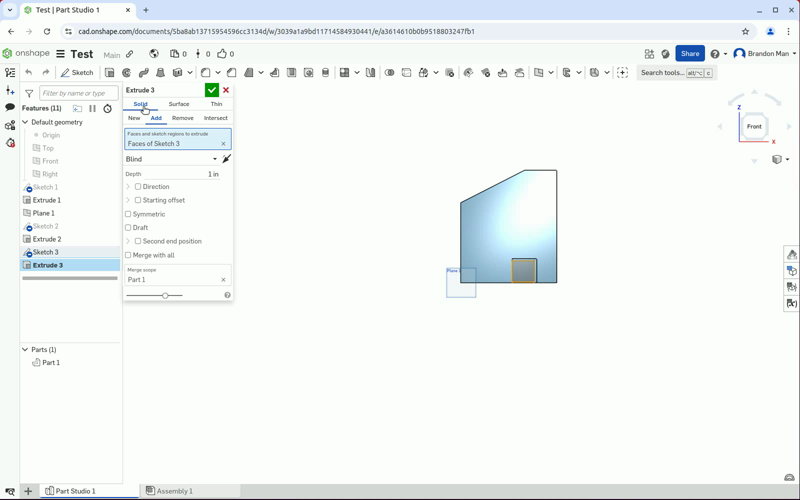
click(143, 106)
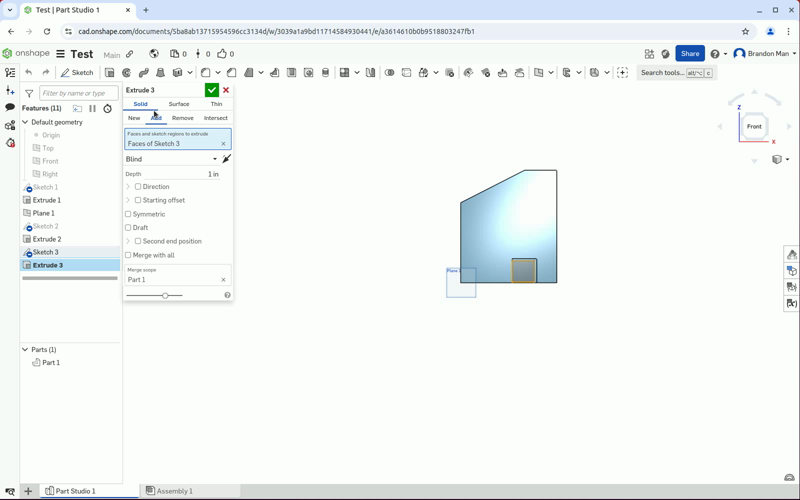
mouse_move(186, 120)
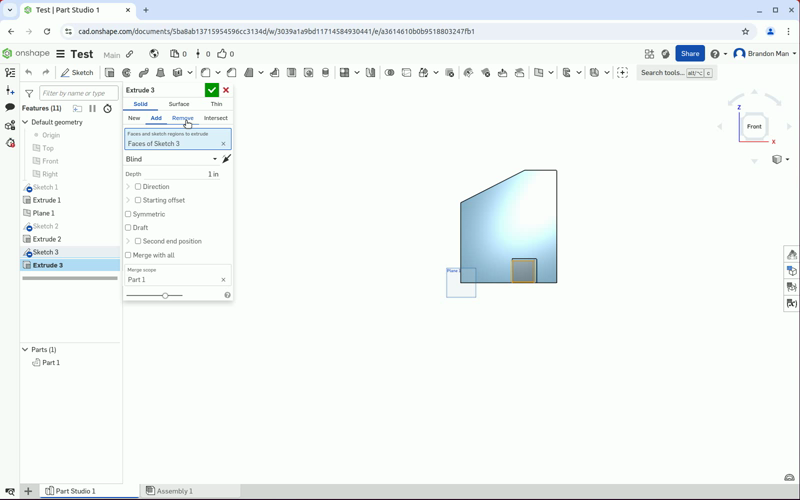
click(186, 120)
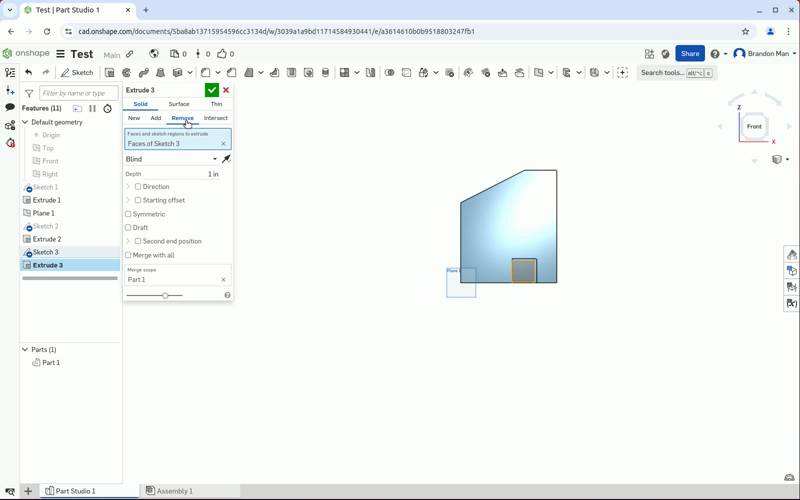
key(tab, 4)
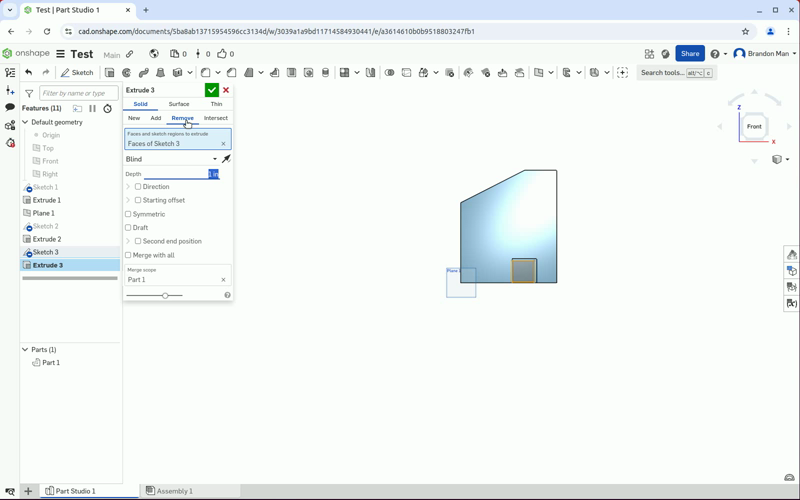
text(0.241)
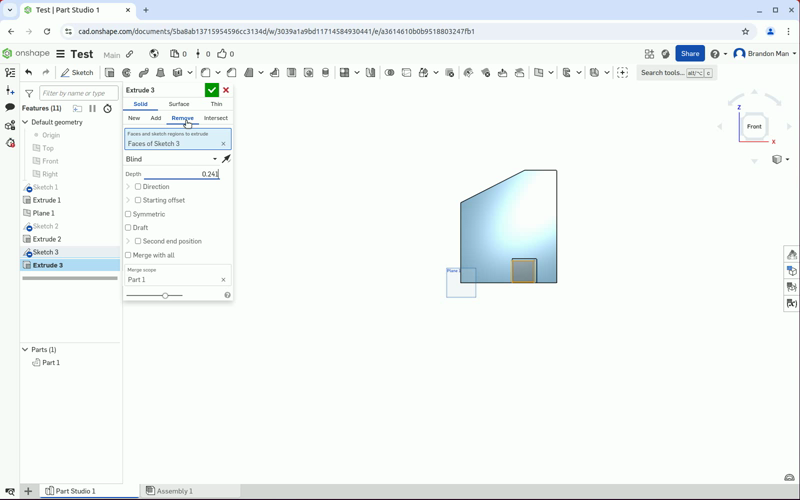
key(tab, 6)
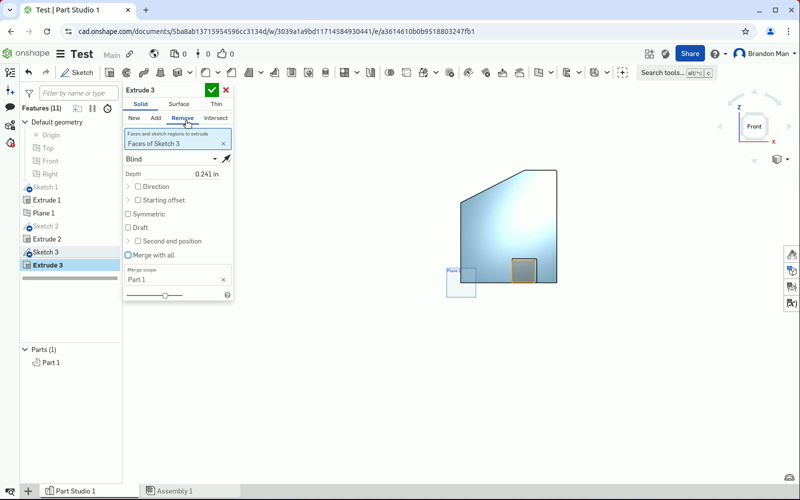
key(space)
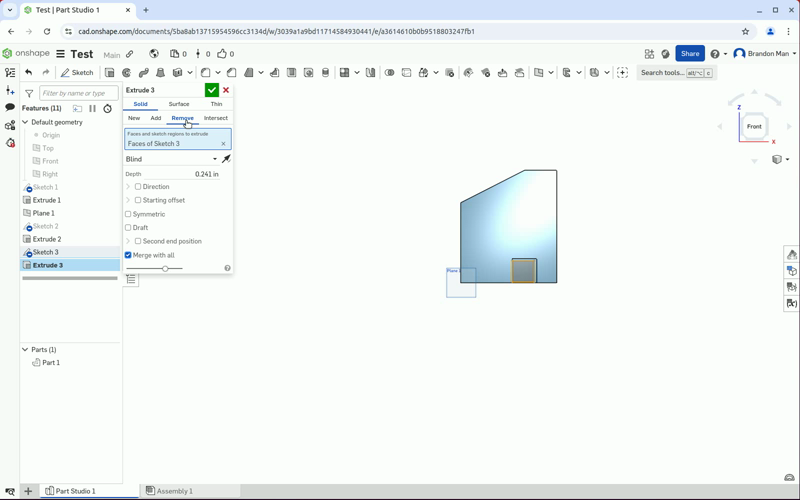
key(enter)
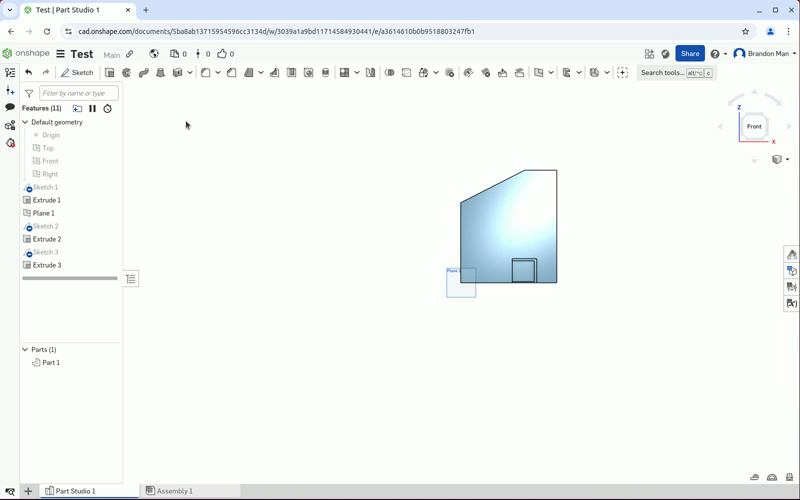
key(shift+h)
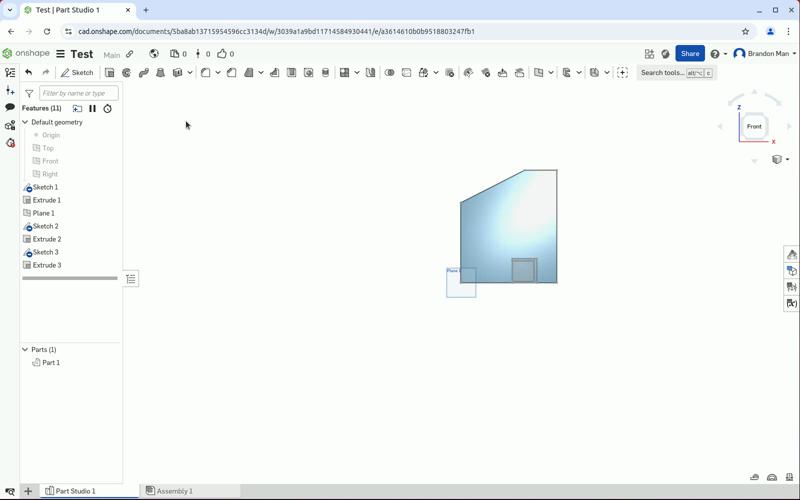
key(shift+h)
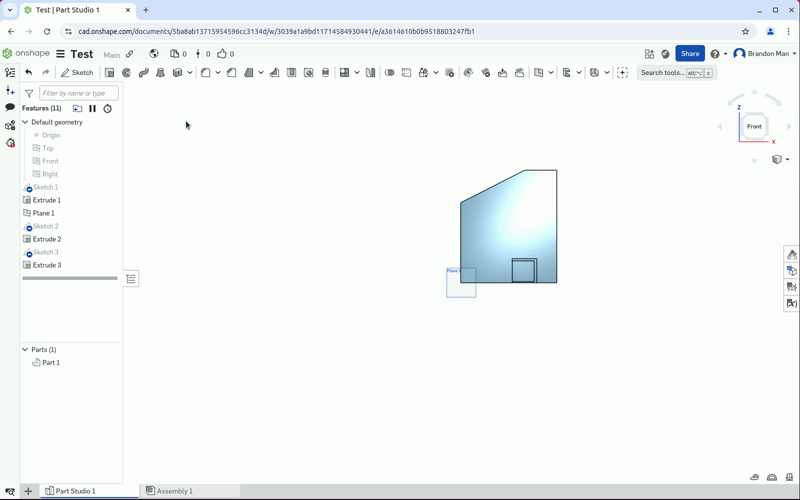
mouse_move(73, 189)
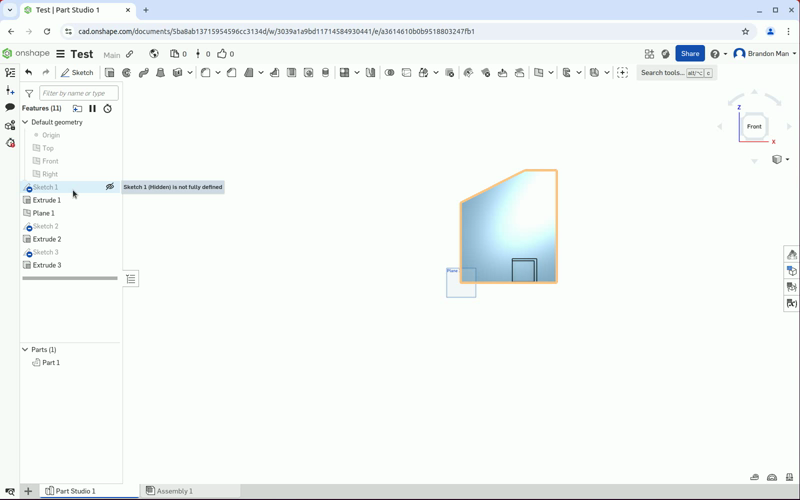
click(73, 189)
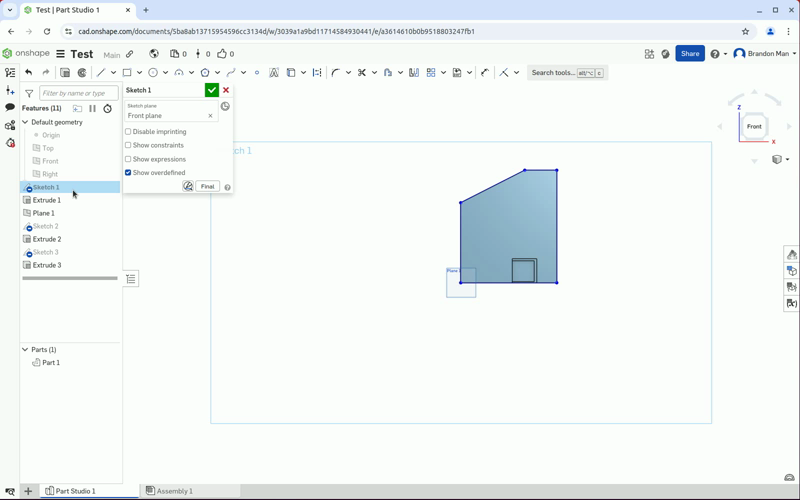
mouse_move(229, 92)
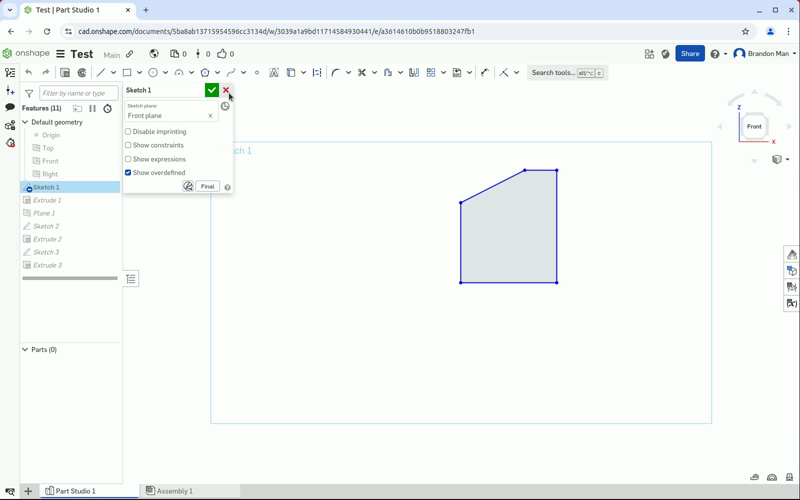
click(229, 92)
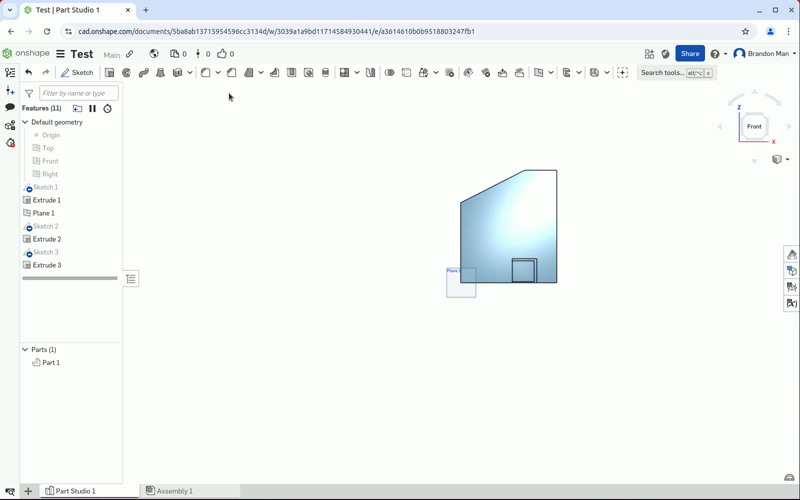
mouse_move(541, 75)
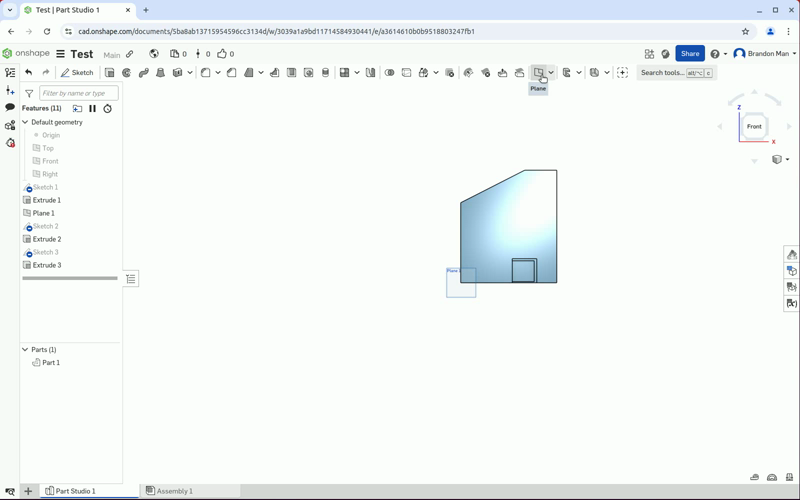
click(541, 75)
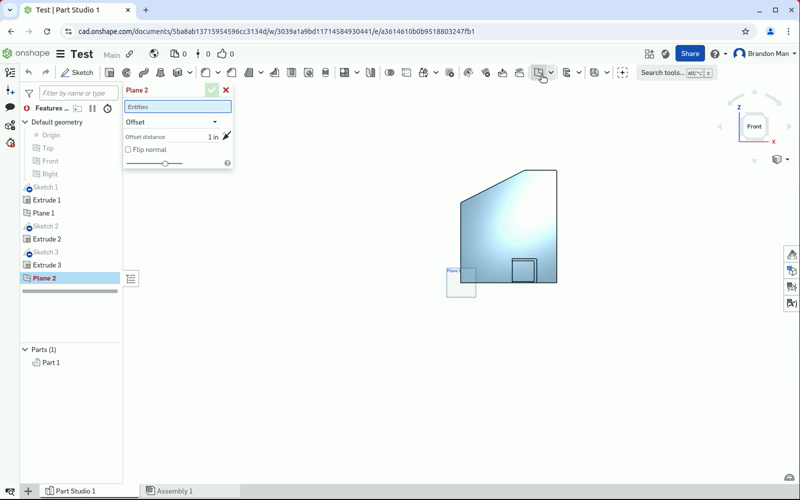
mouse_move(73, 163)
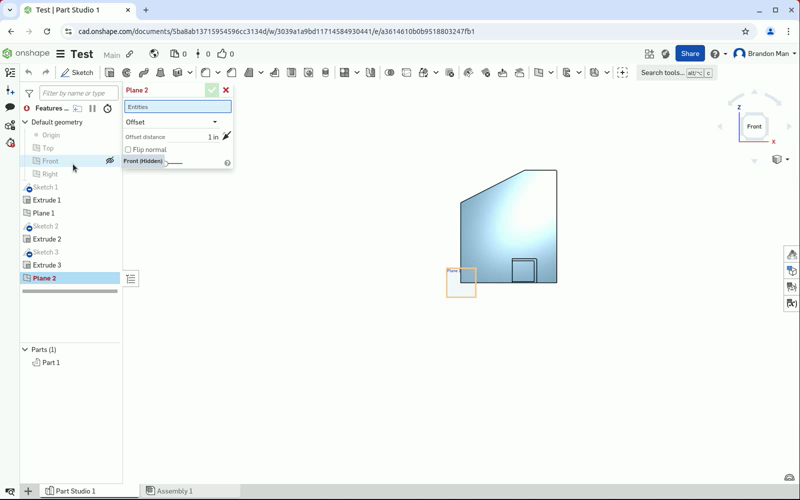
click(73, 163)
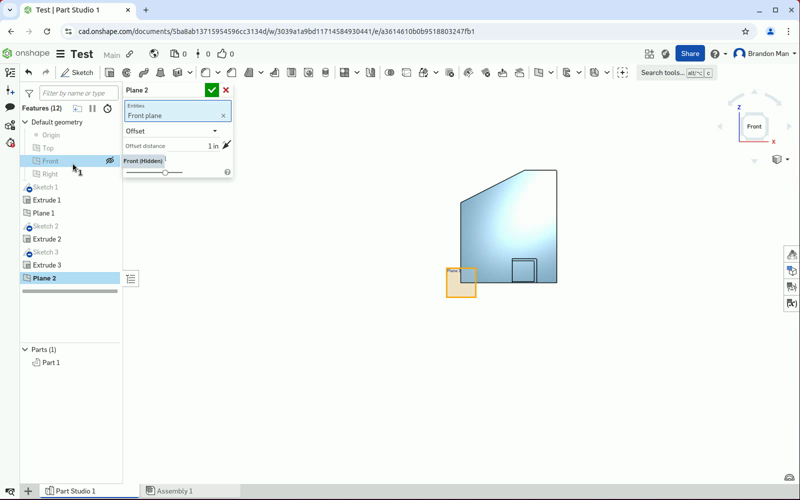
key(tab, 2)
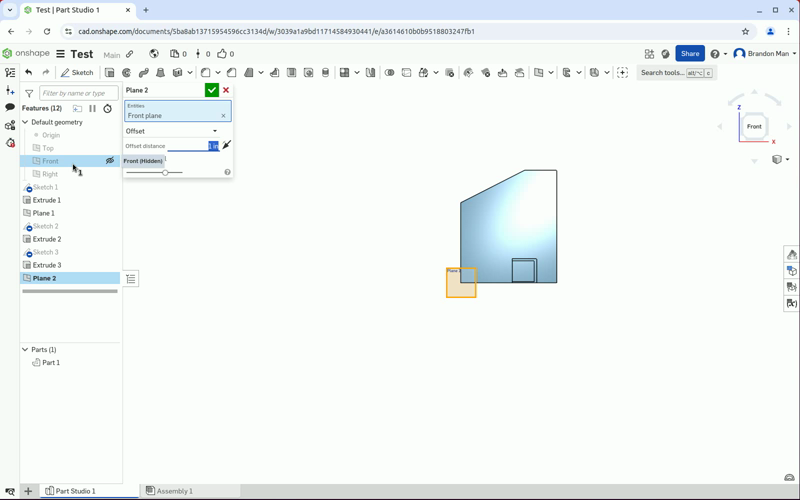
text(0.246)
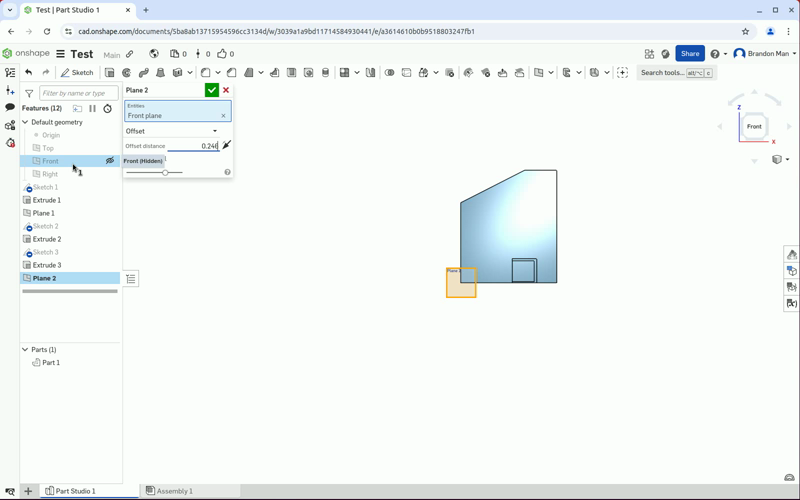
key(enter, 2)
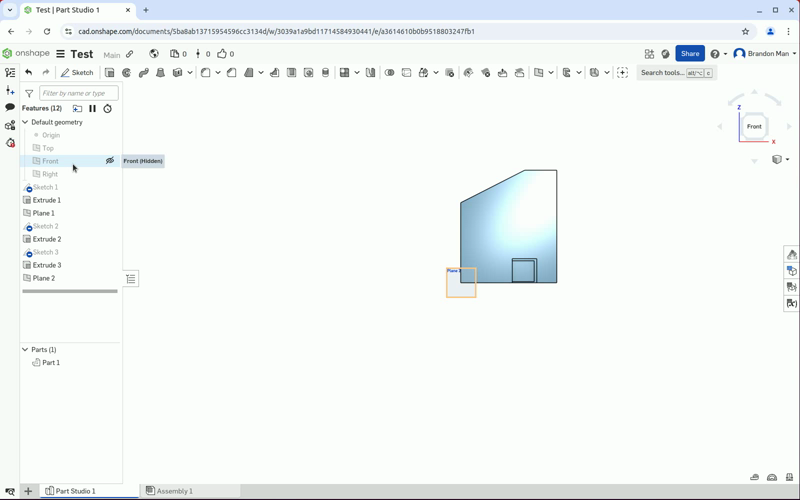
key(shift+s)
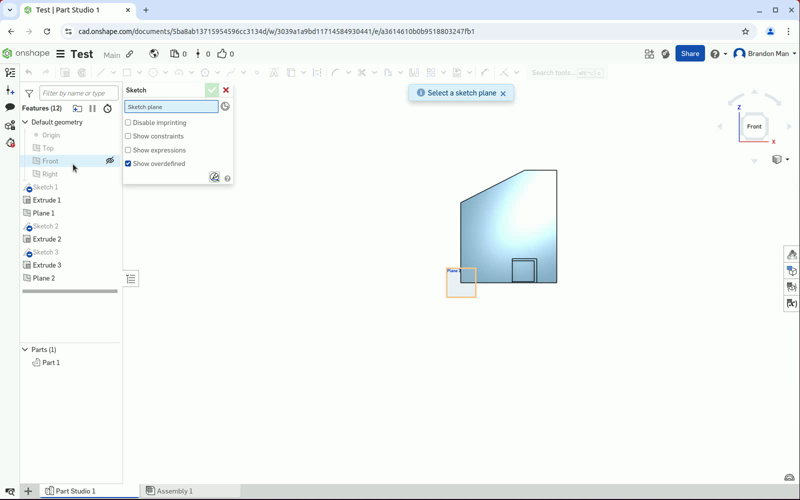
mouse_move(73, 280)
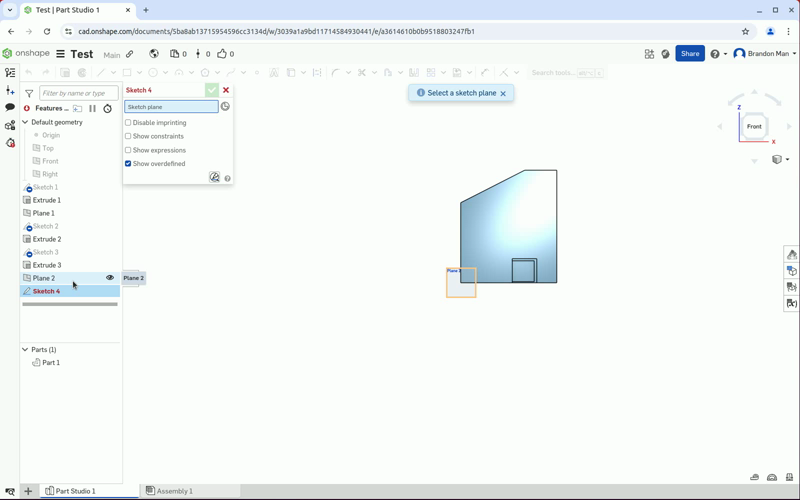
click(73, 280)
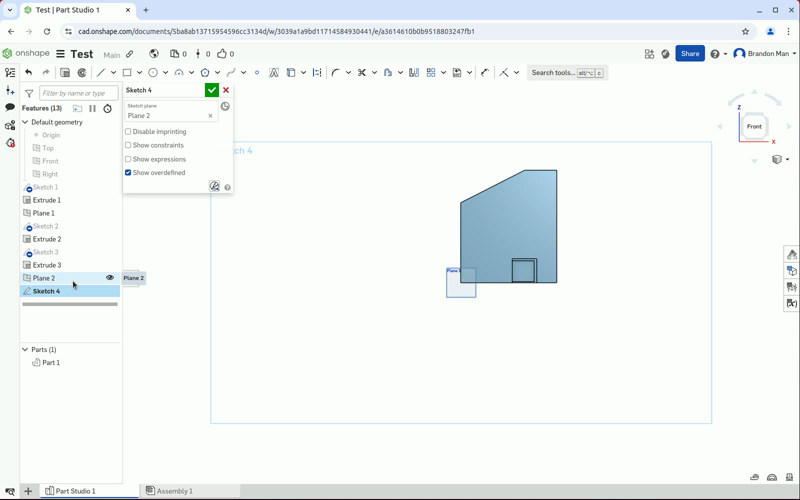
mouse_move(73, 352)
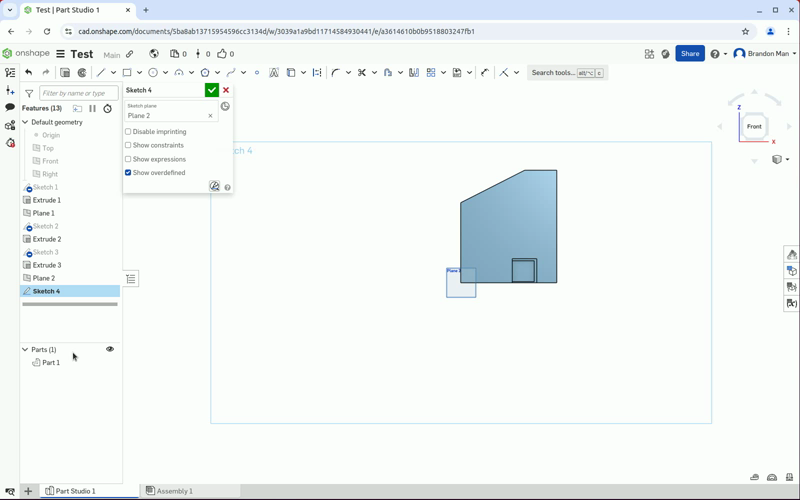
key(y)
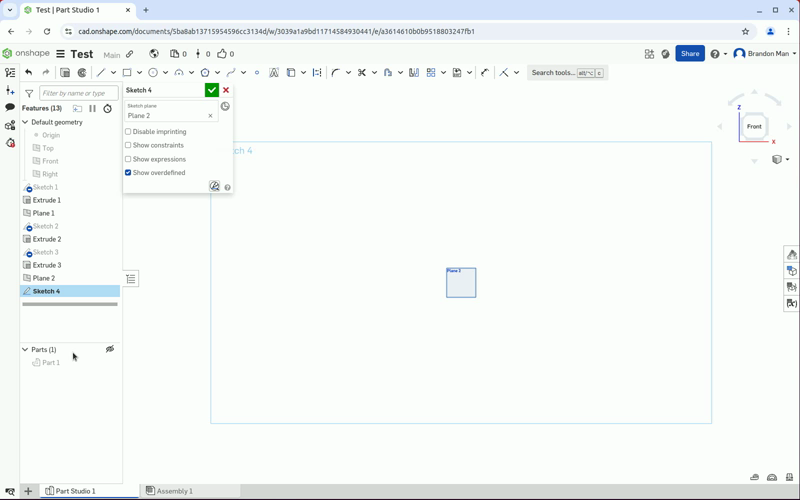
key(l)
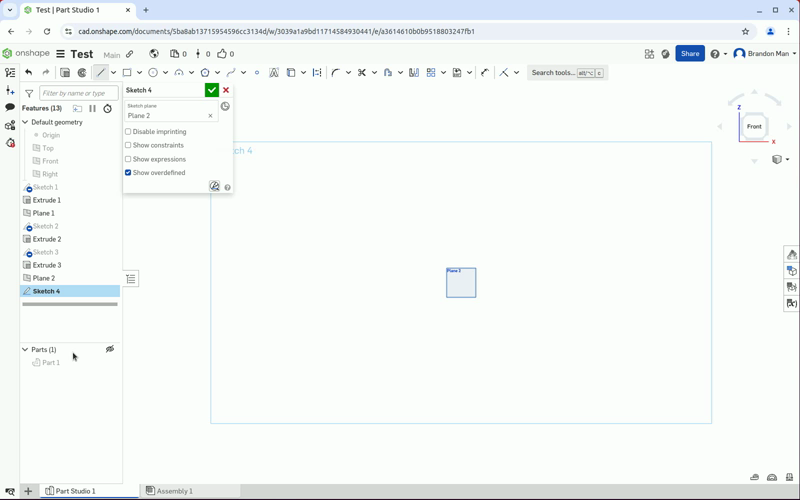
key_down(shift)
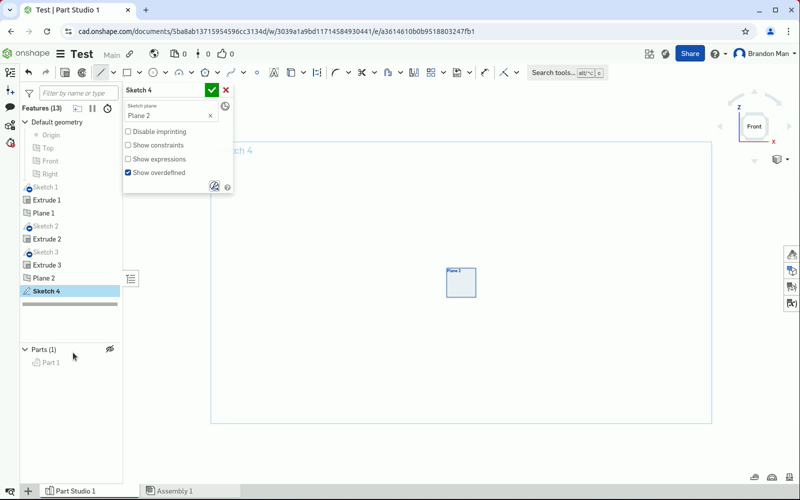
mouse_move(512, 278)
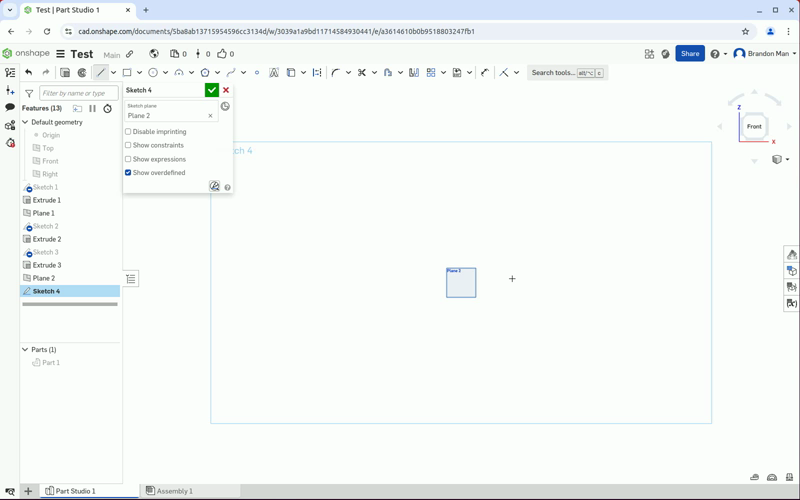
click(512, 278)
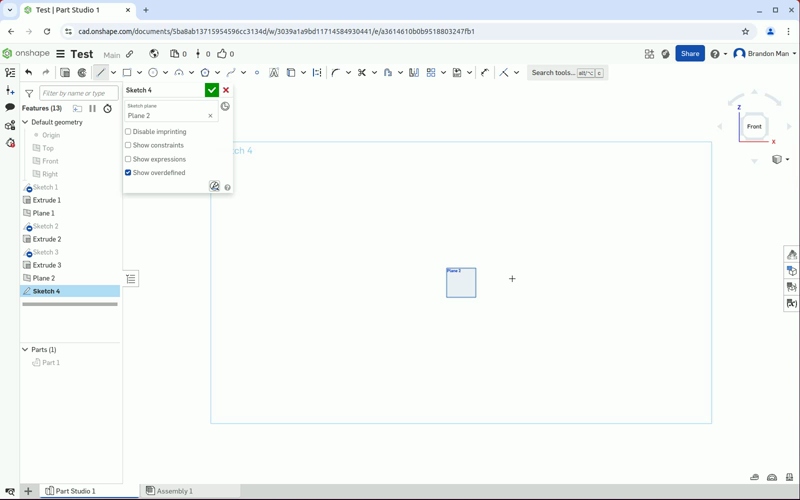
key_up(shift)
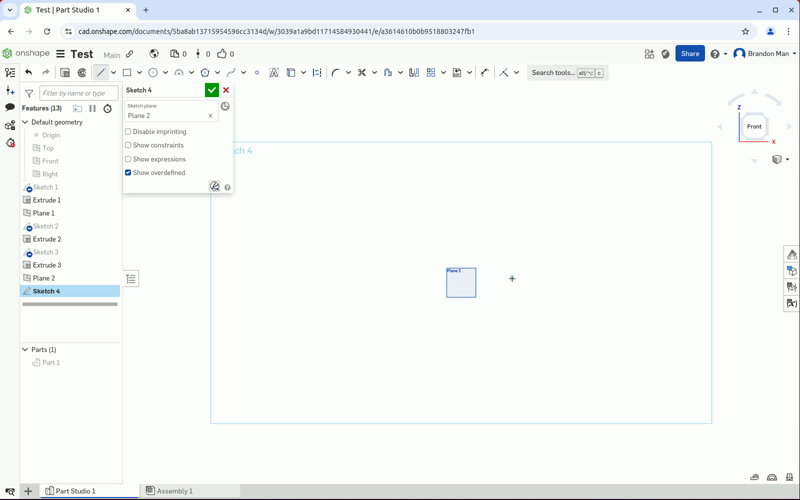
key_down(shift)
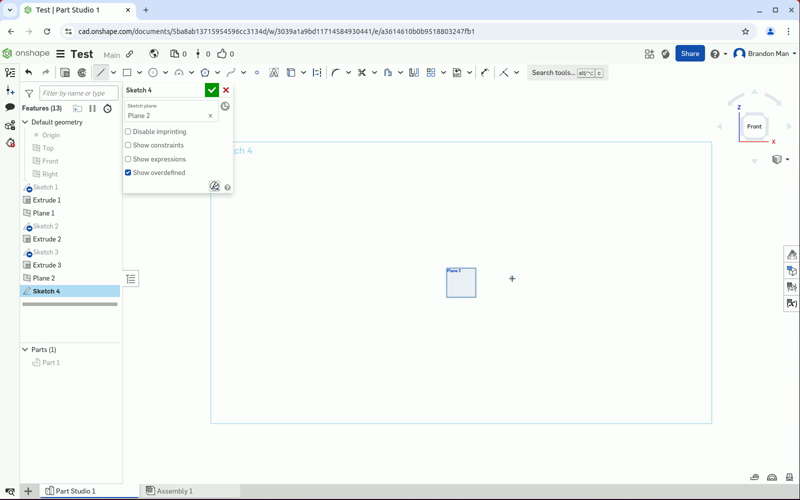
mouse_move(542, 278)
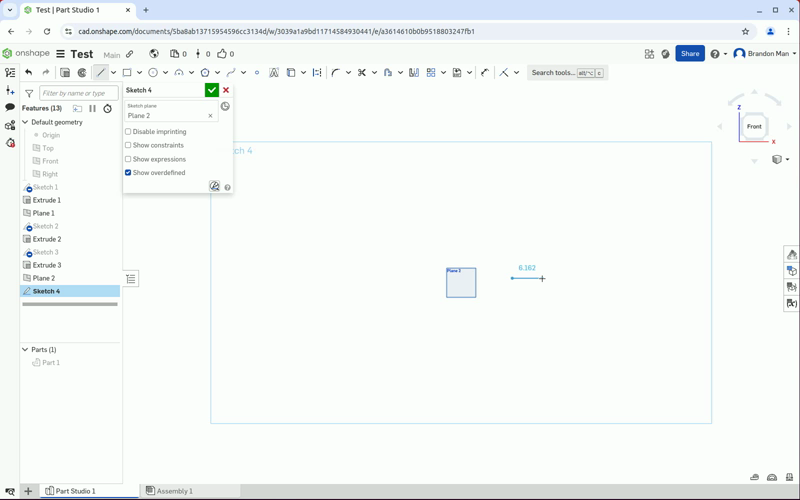
mouse_move(533, 278)
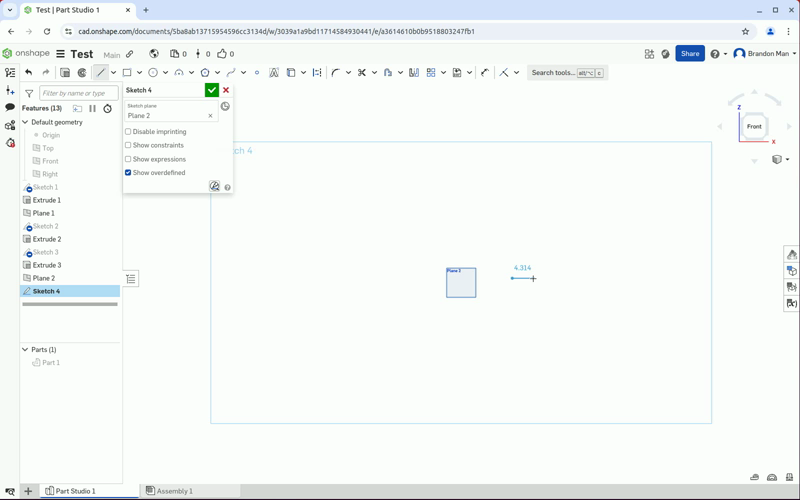
click(533, 278)
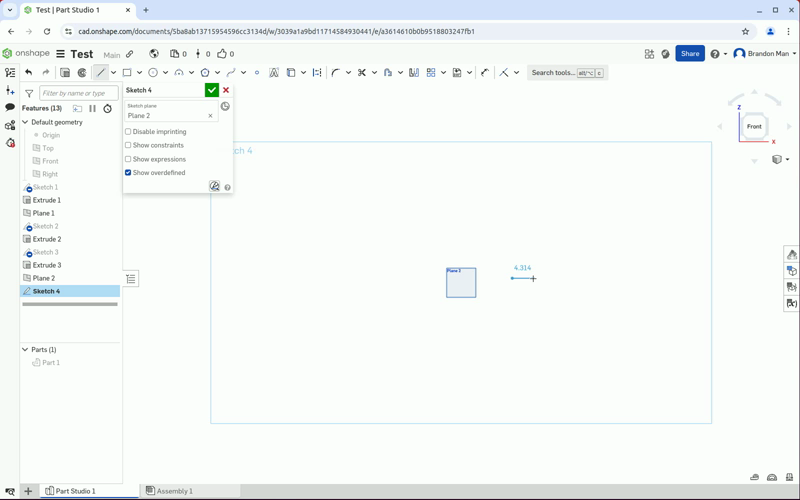
key_up(shift)
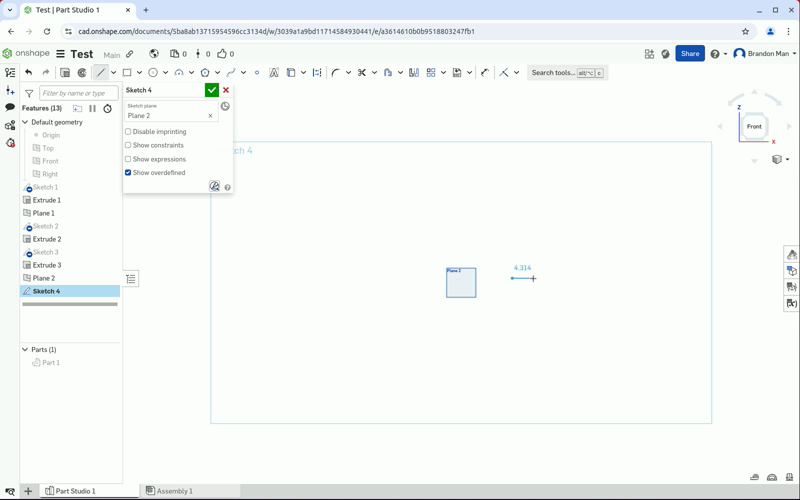
key_down(shift)
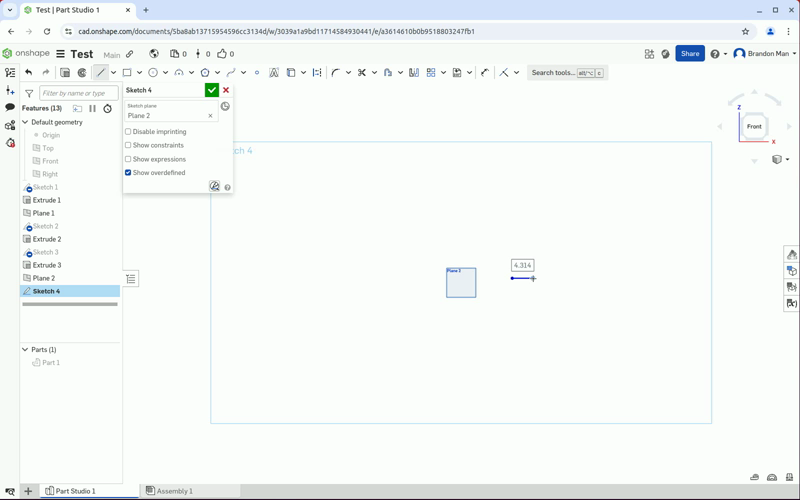
mouse_move(563, 278)
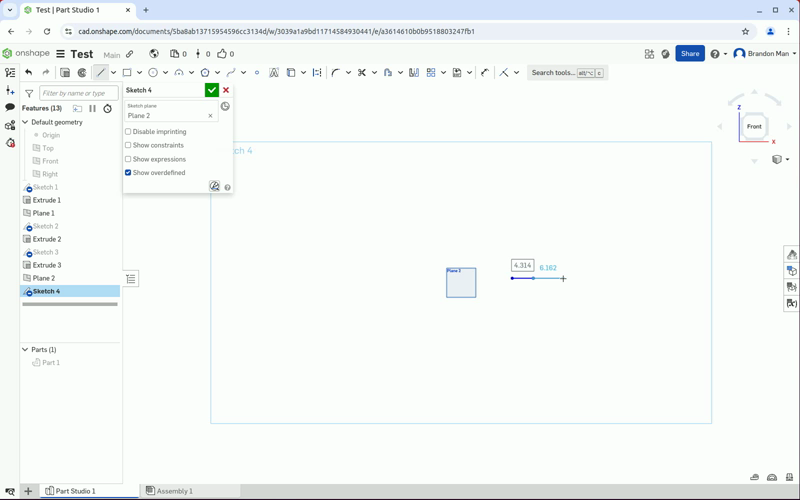
mouse_move(533, 264)
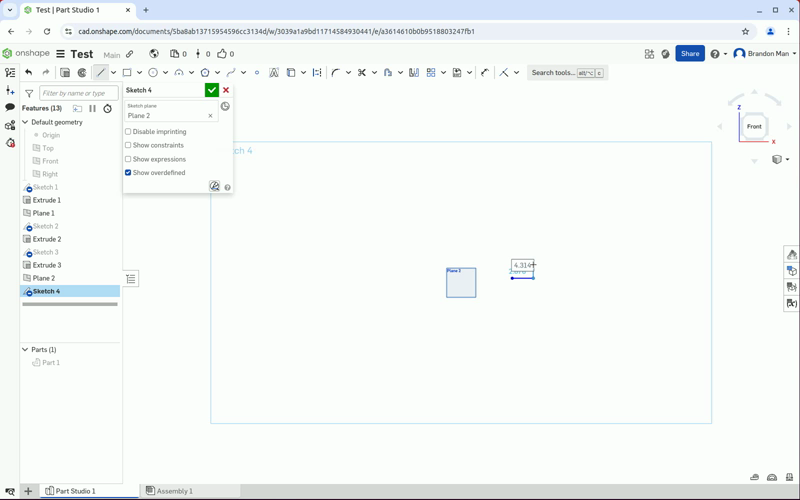
click(533, 264)
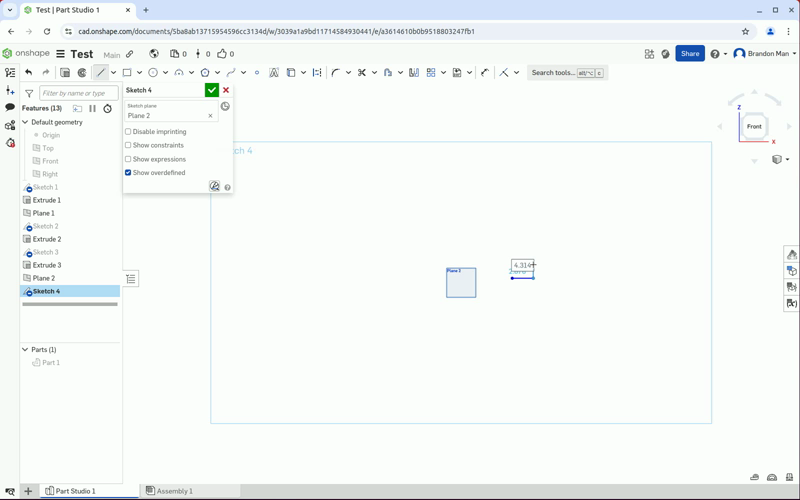
key_up(shift)
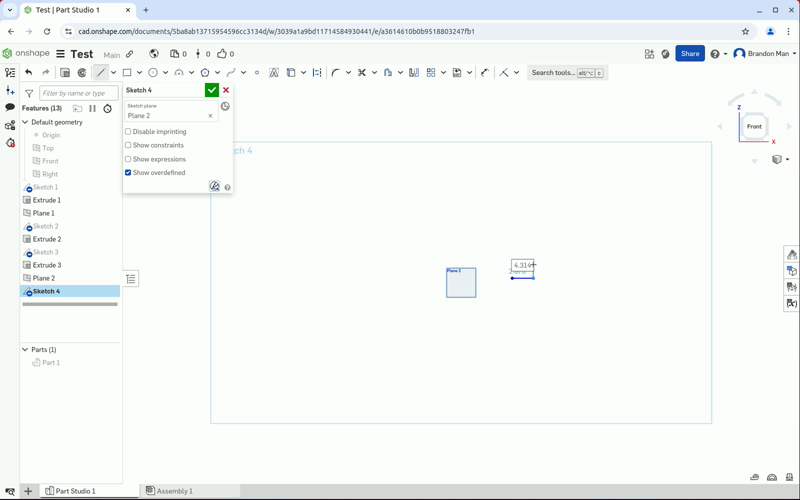
key_down(shift)
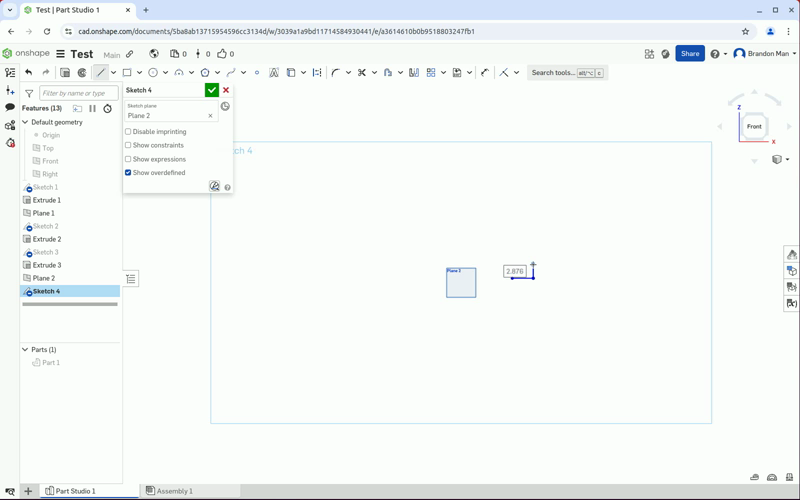
mouse_move(563, 264)
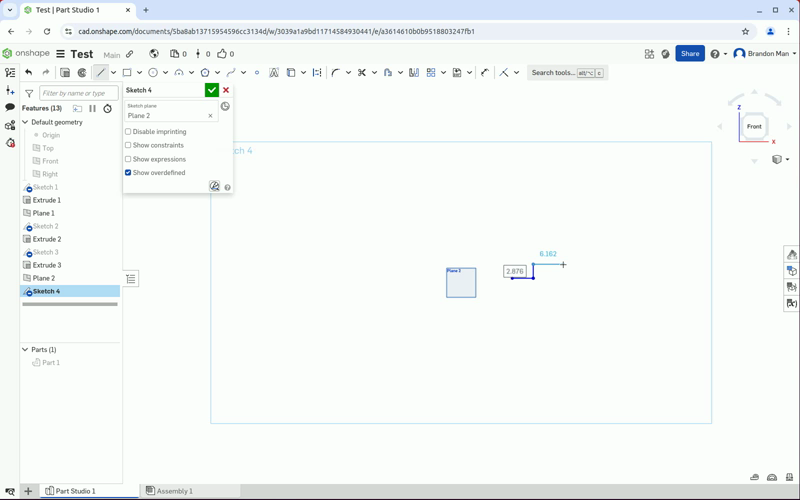
mouse_move(512, 264)
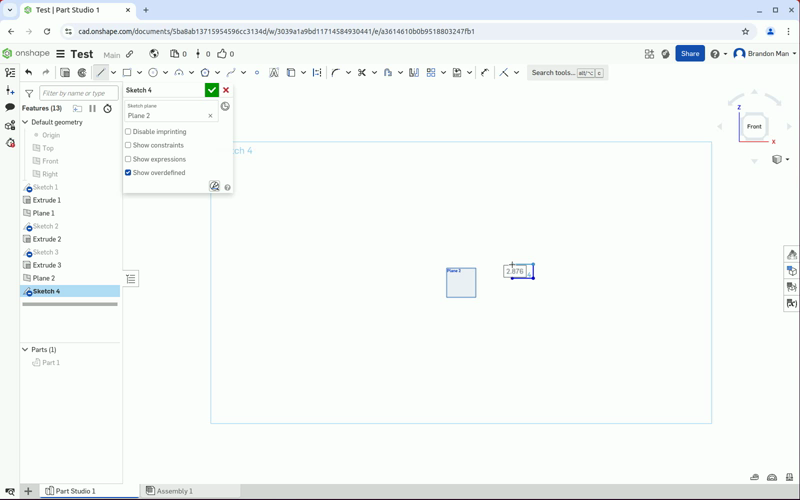
click(512, 264)
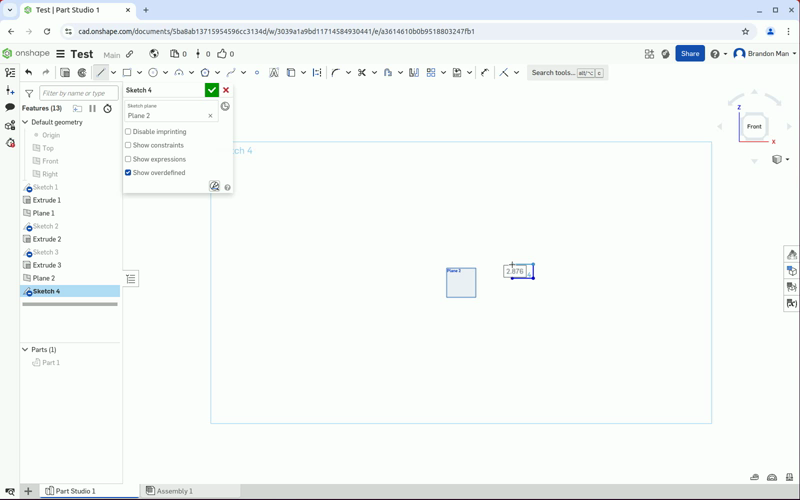
key_up(shift)
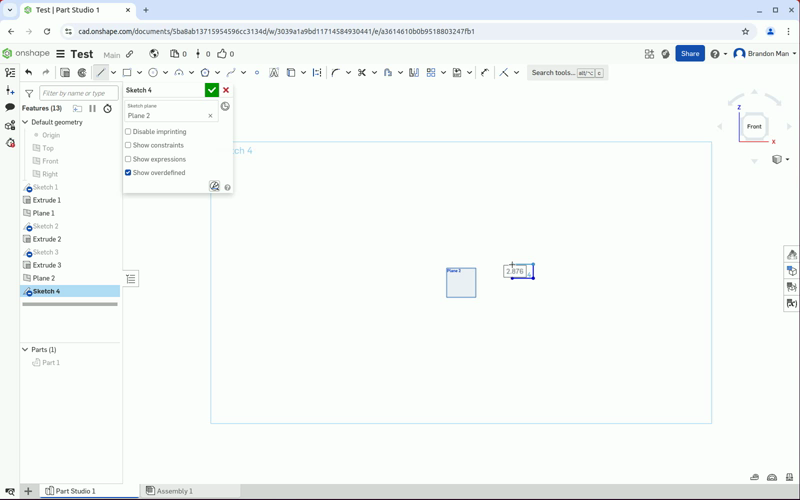
mouse_move(542, 264)
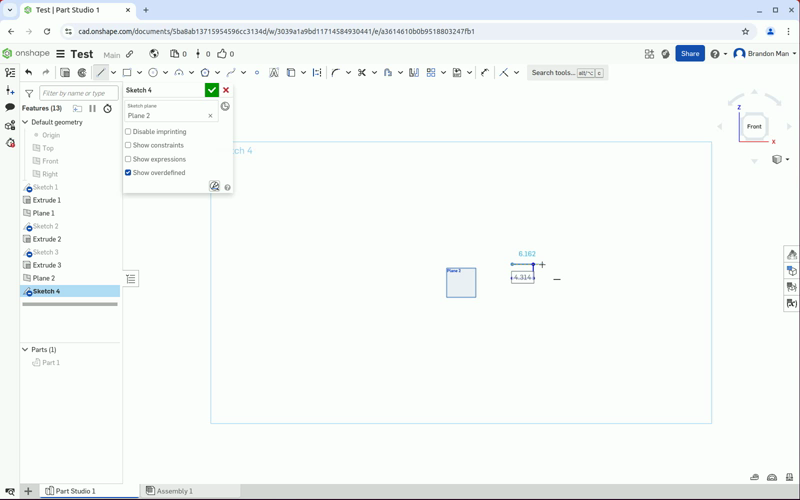
key_down(shift)
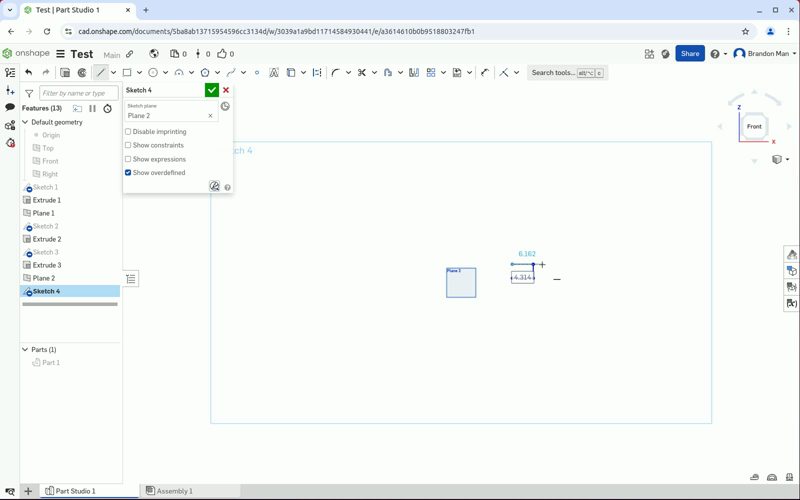
mouse_move(512, 278)
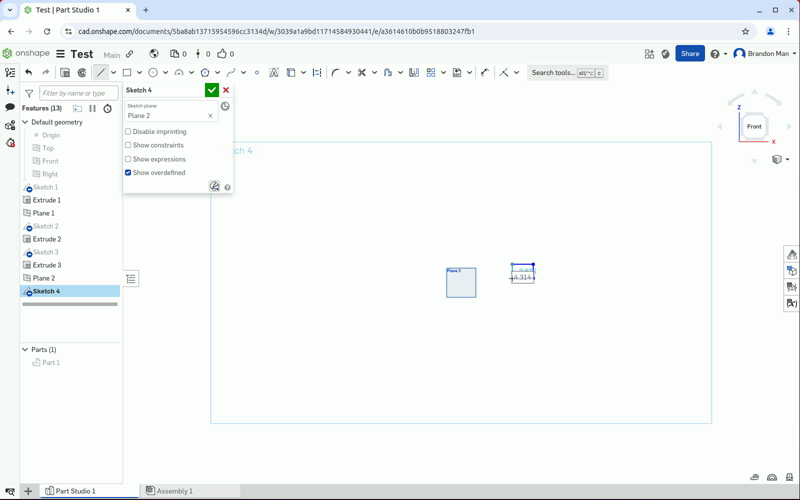
key_up(shift)
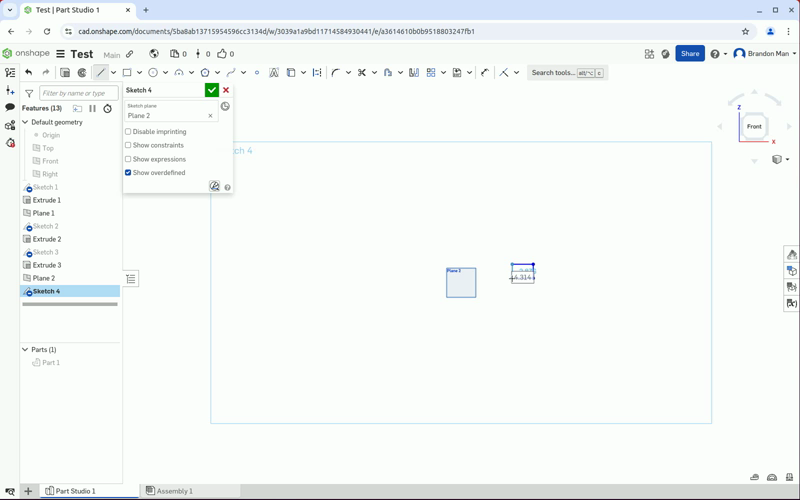
click(512, 278)
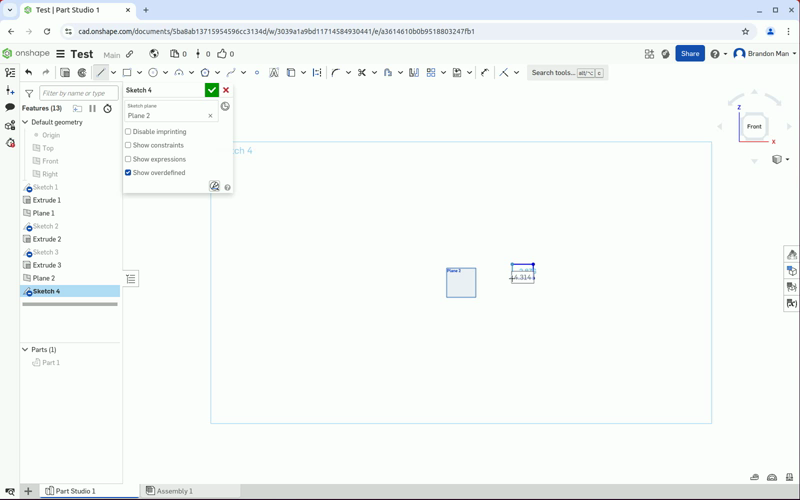
key(esc)
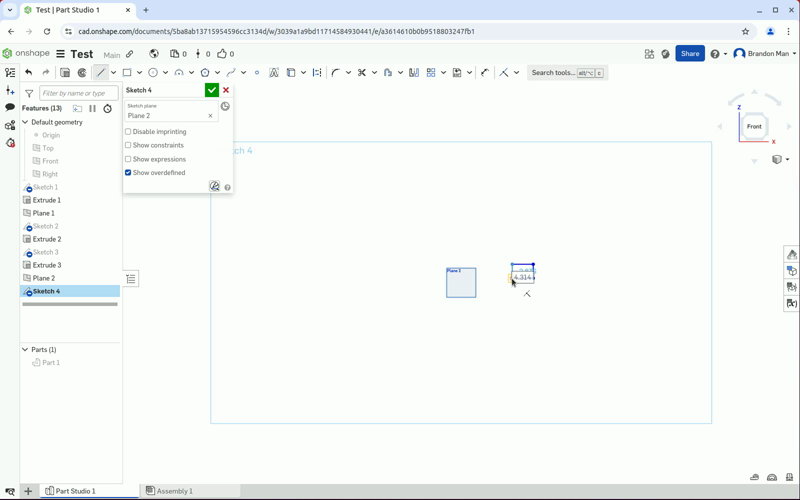
mouse_move(524, 269)
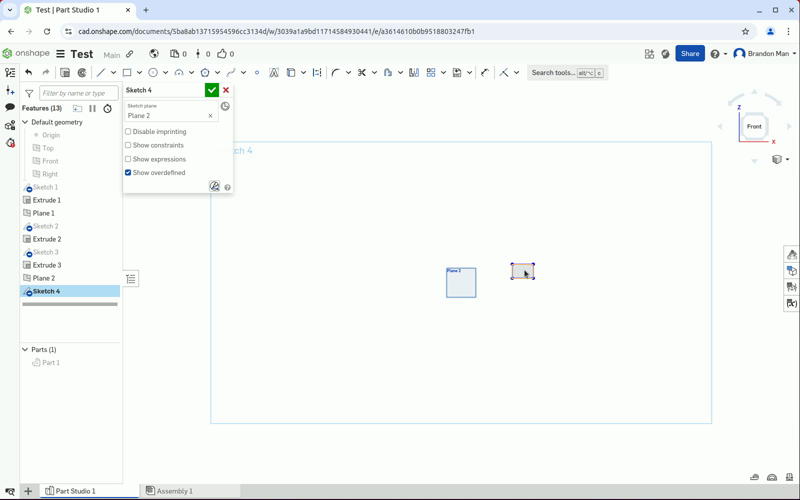
scroll(6)
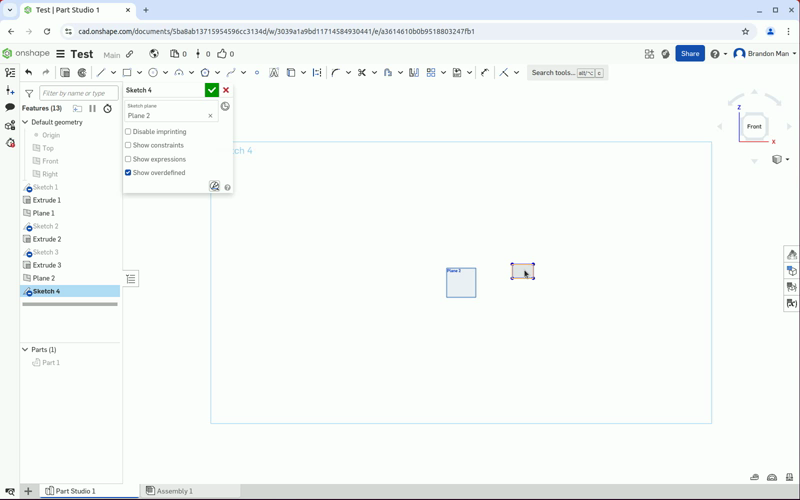
scroll(6)
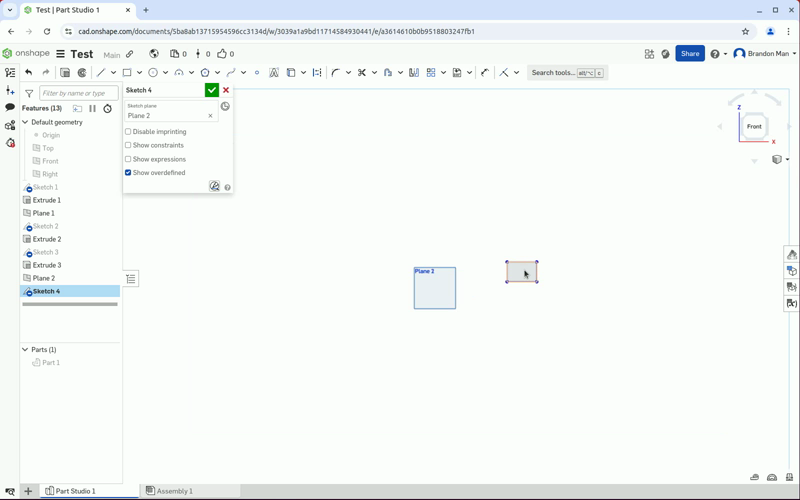
scroll(6)
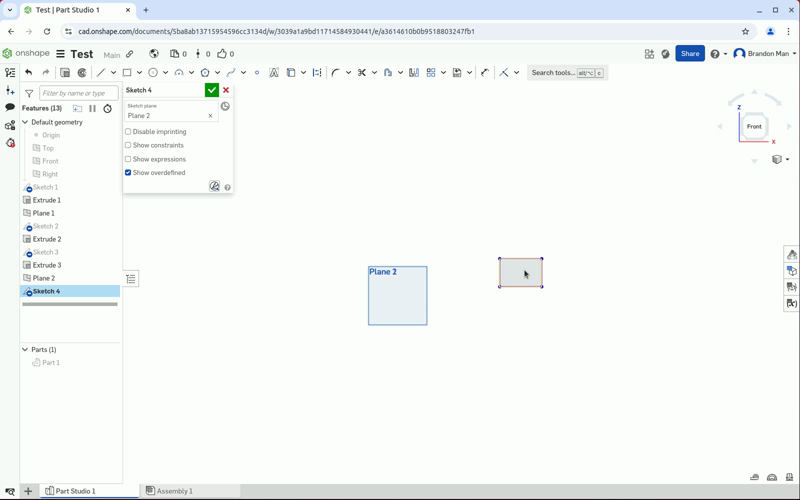
scroll(6)
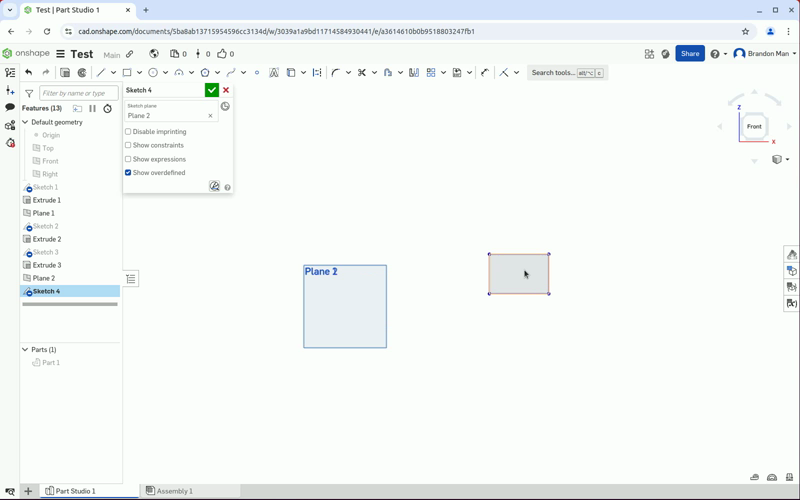
scroll(6)
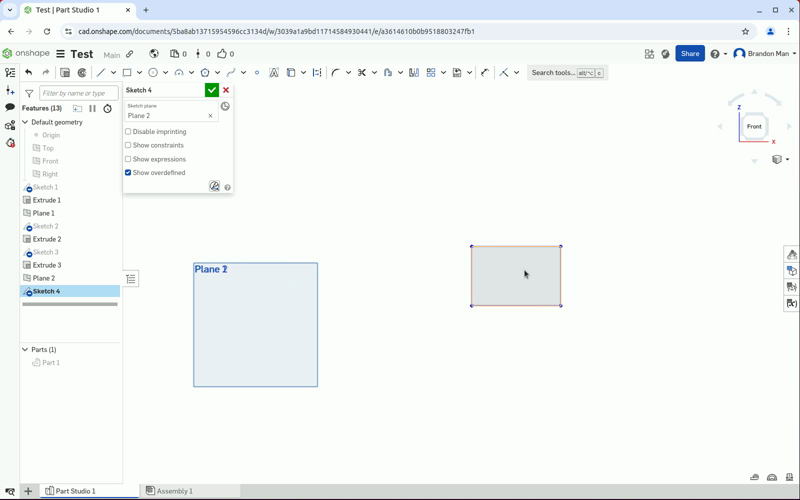
scroll(6)
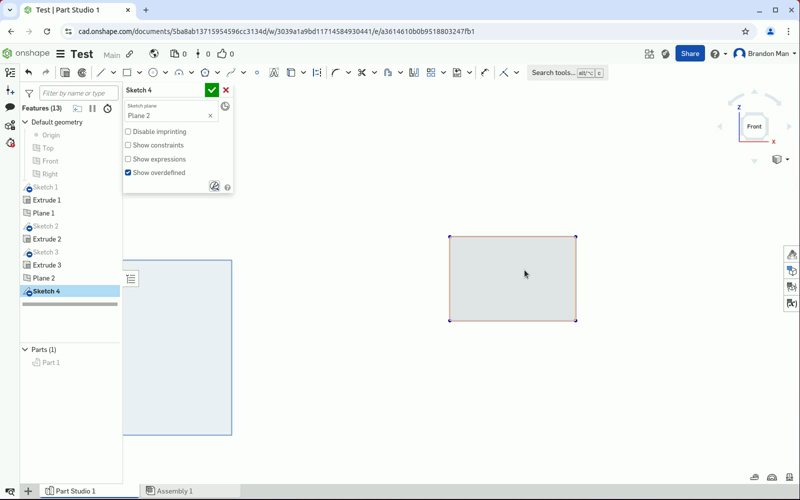
scroll(6)
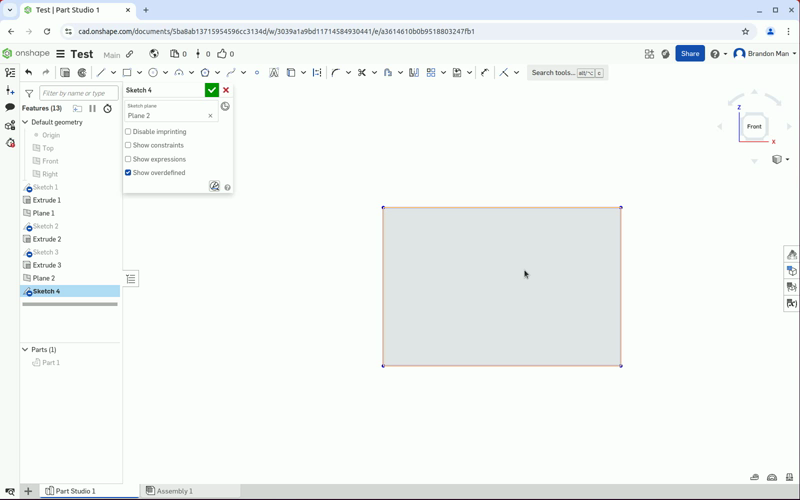
click(524, 269)
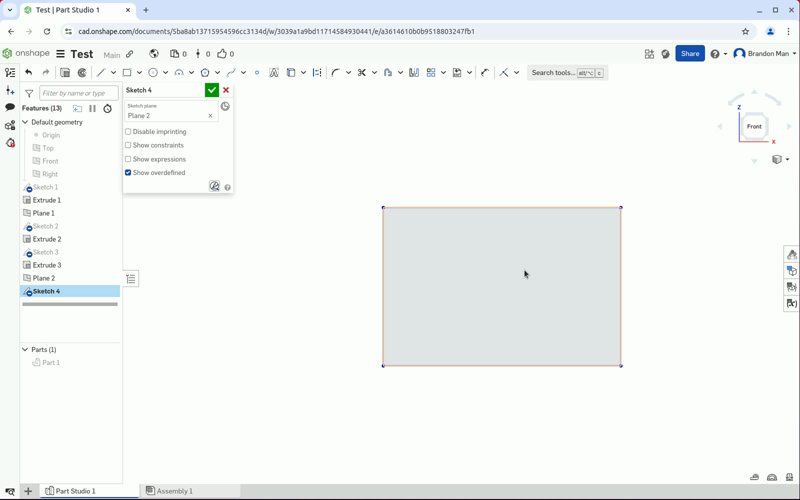
scroll(-6)
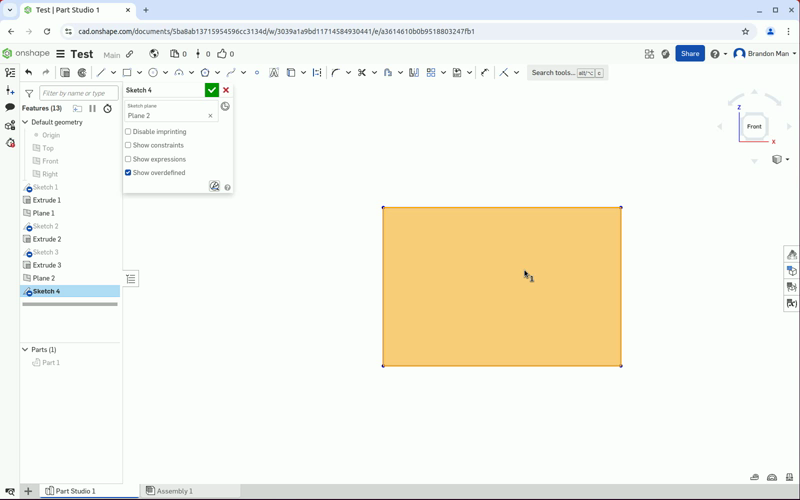
scroll(-6)
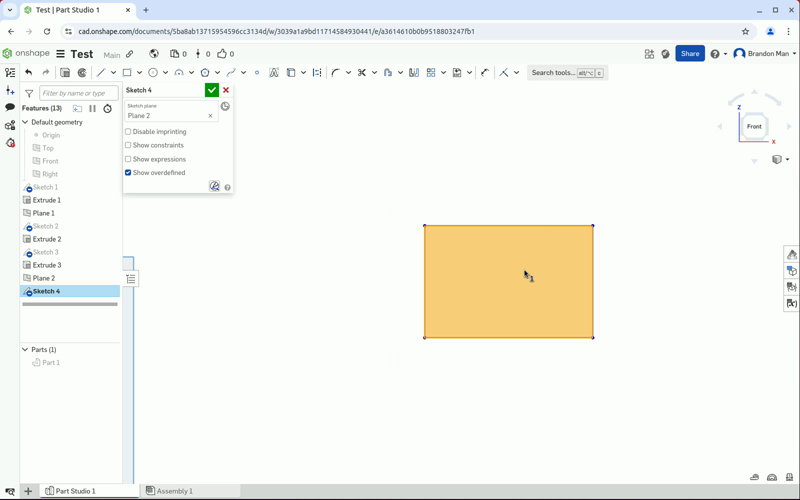
scroll(-6)
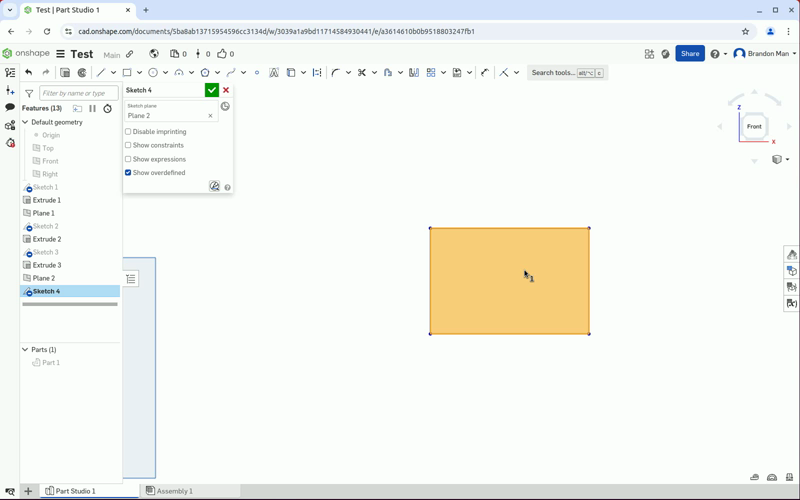
scroll(-6)
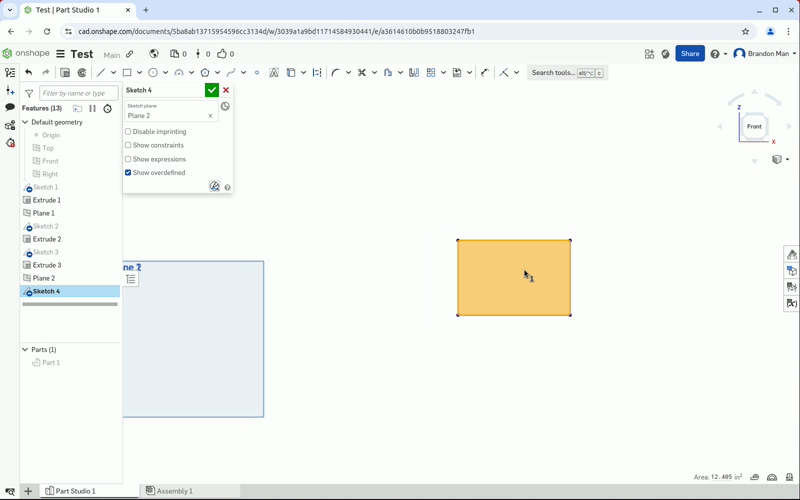
scroll(-6)
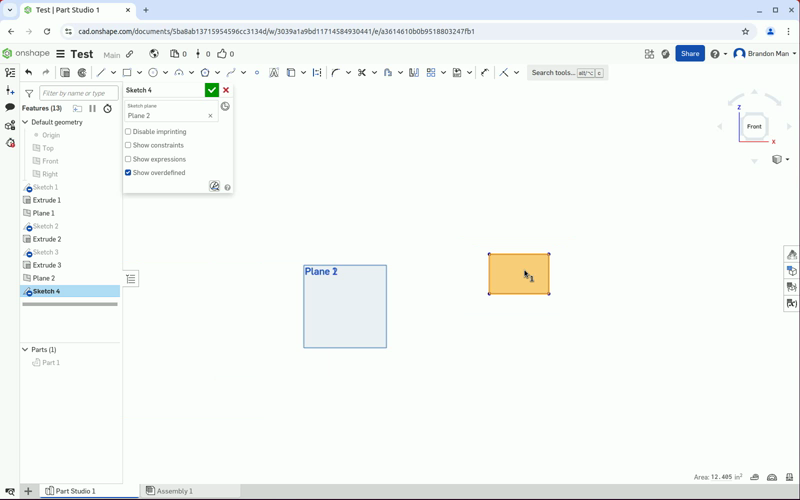
scroll(-6)
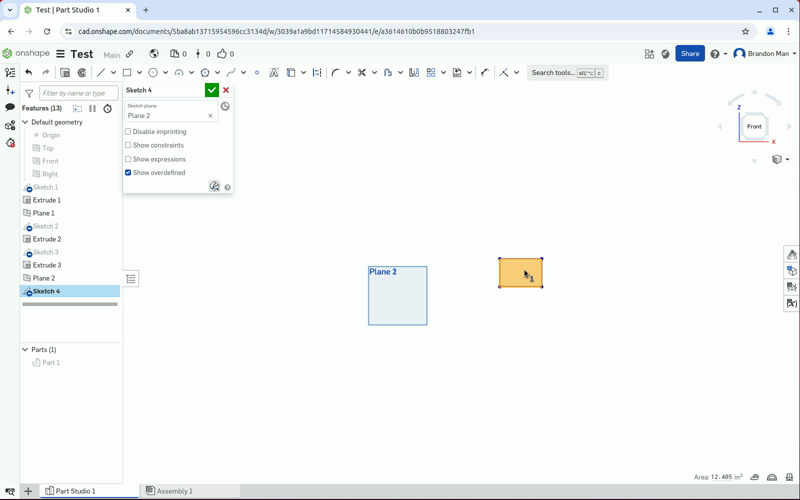
scroll(-6)
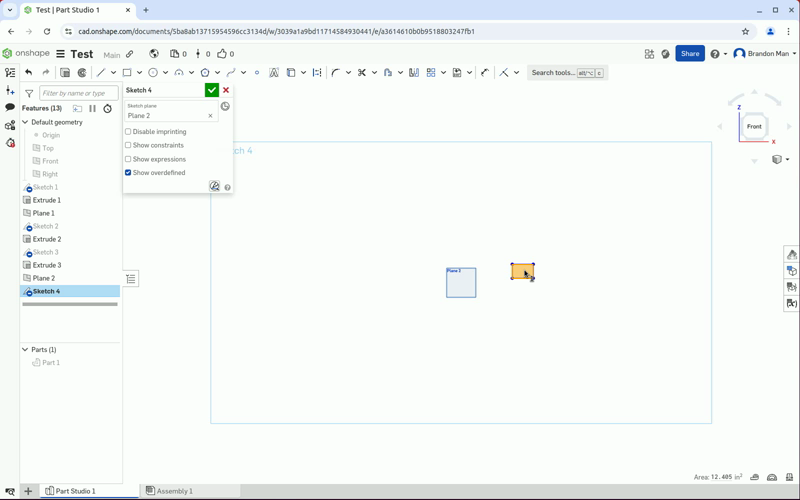
mouse_move(73, 352)
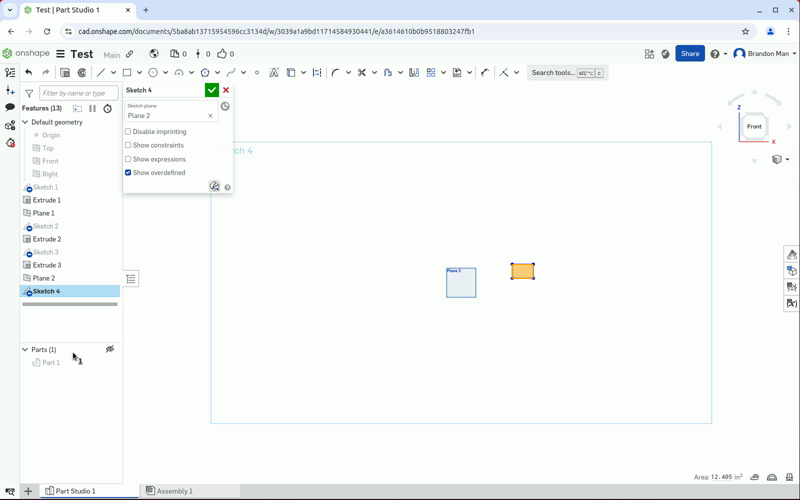
key(shift+y)
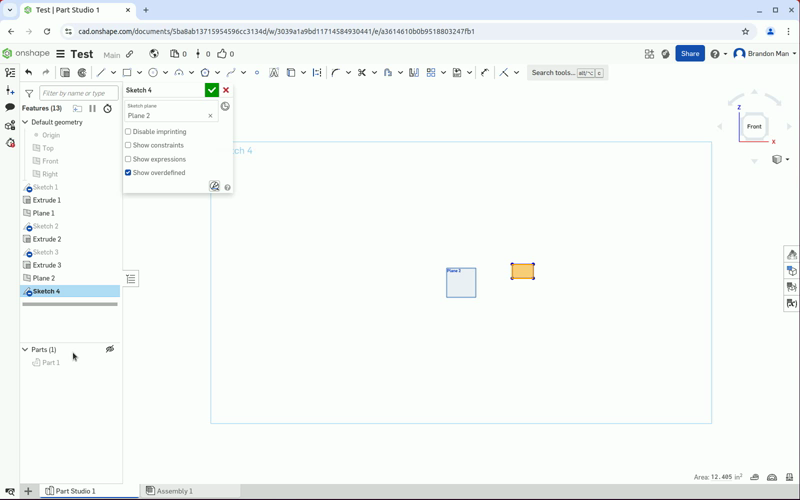
key(shift+e)
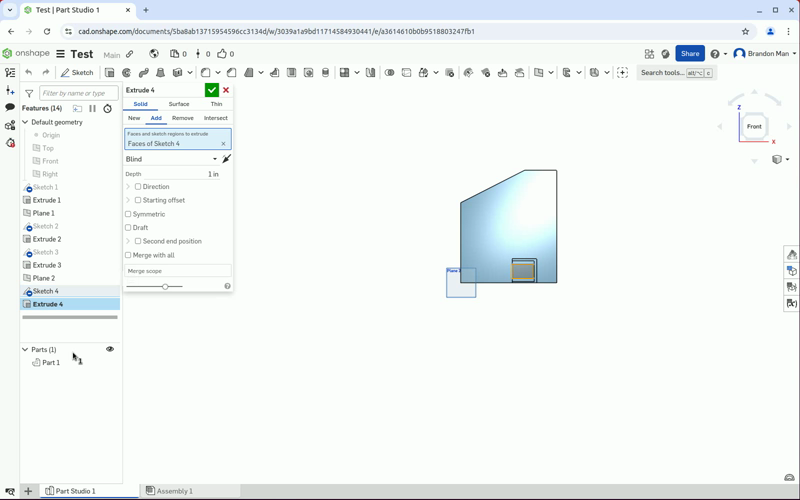
mouse_move(143, 106)
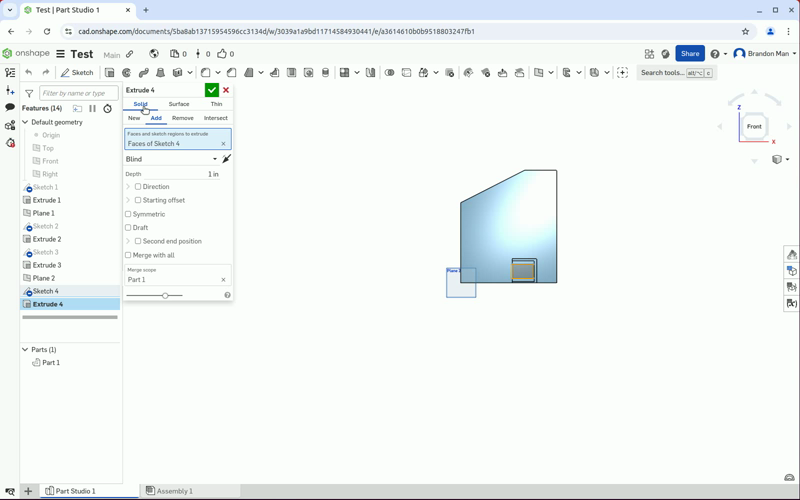
click(143, 106)
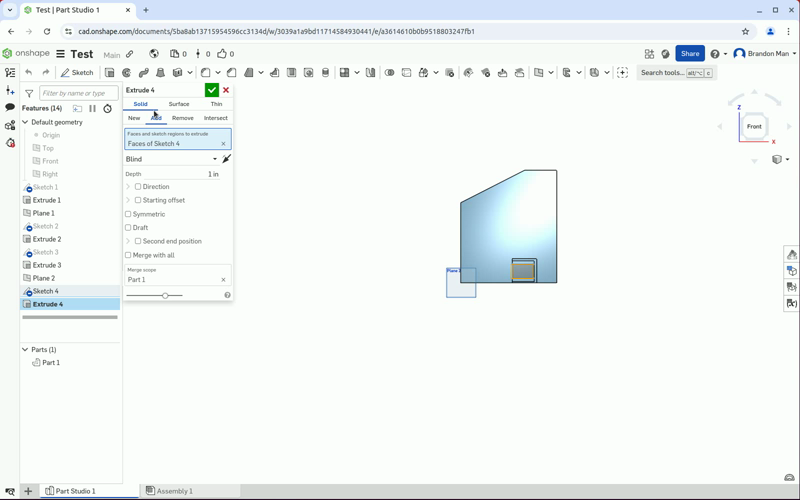
mouse_move(186, 120)
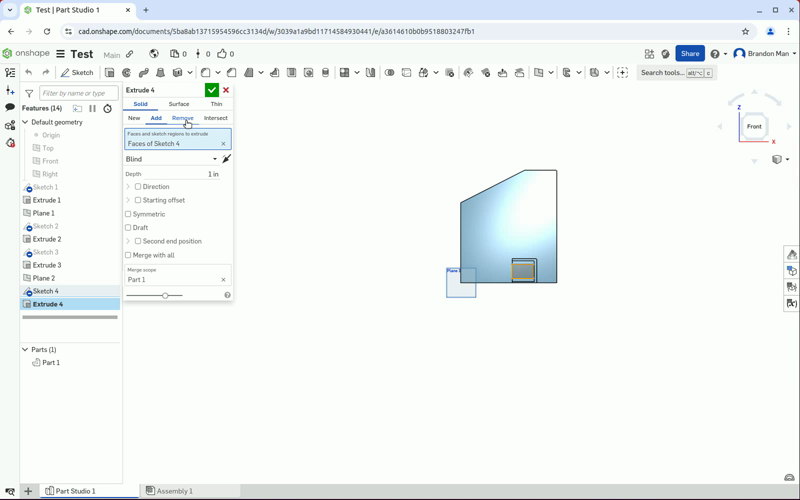
click(186, 120)
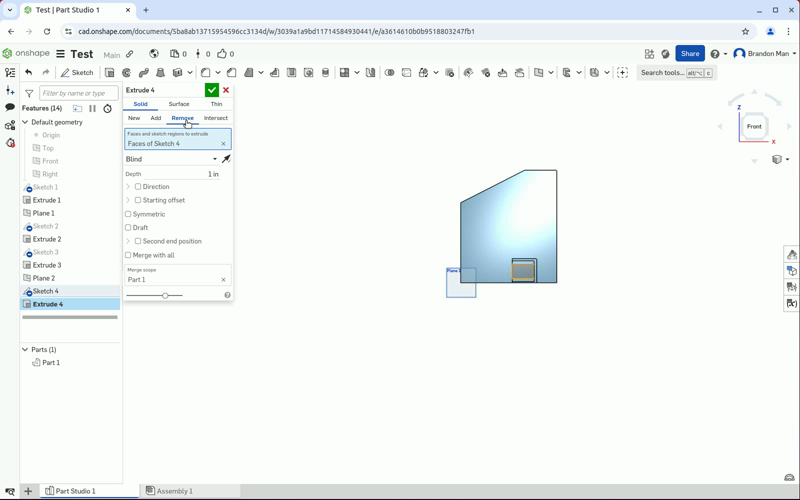
key(tab, 4)
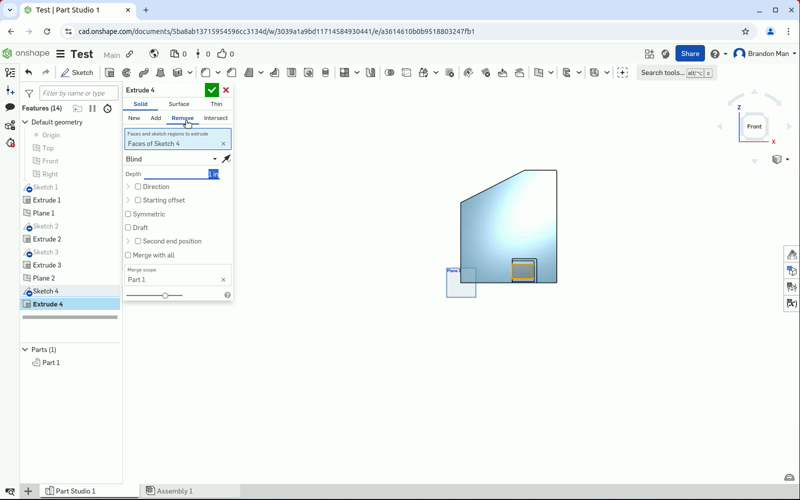
text(2.648)
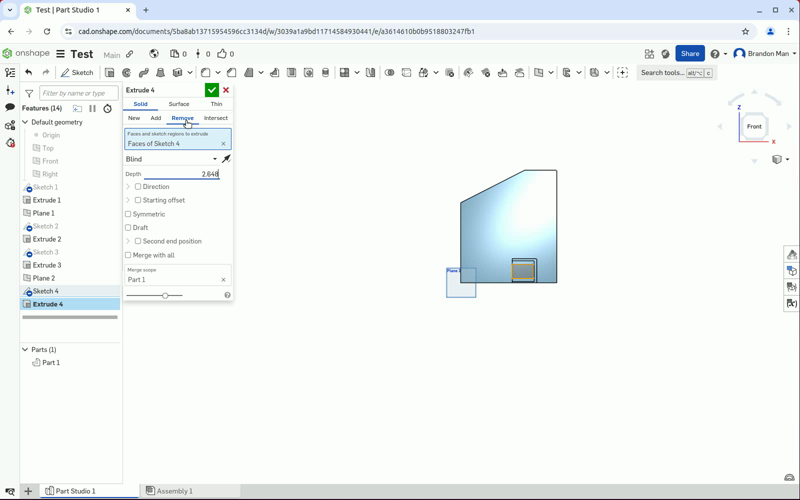
key(tab, 6)
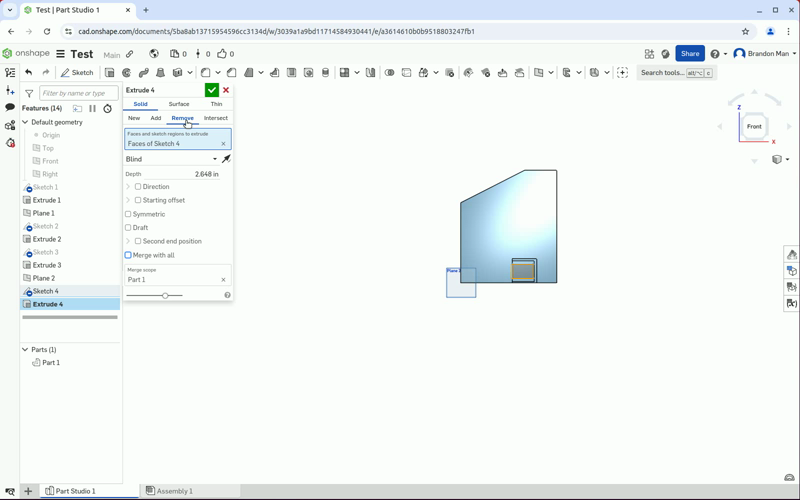
key(space)
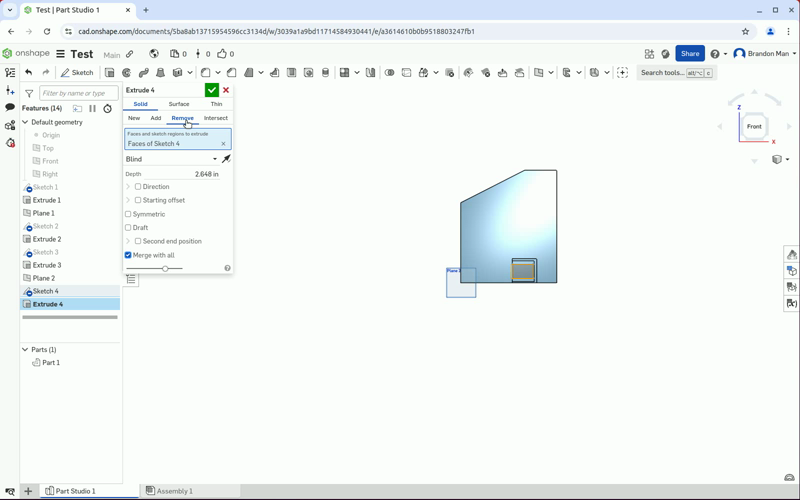
key(enter)
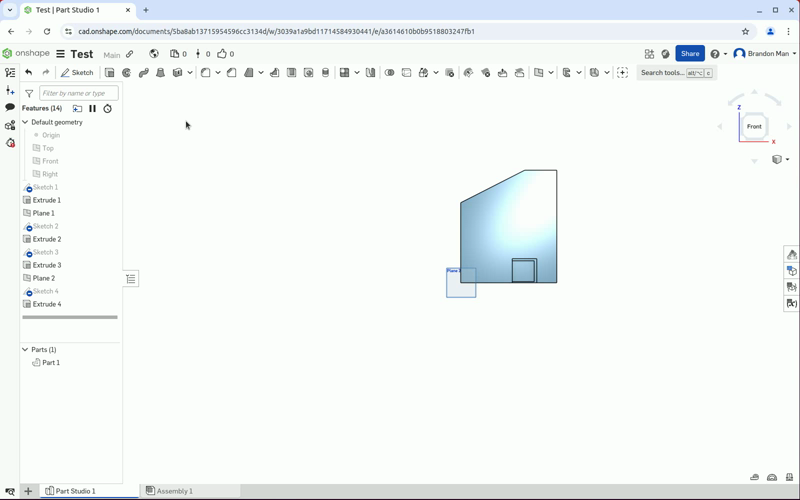
key(shift+h)
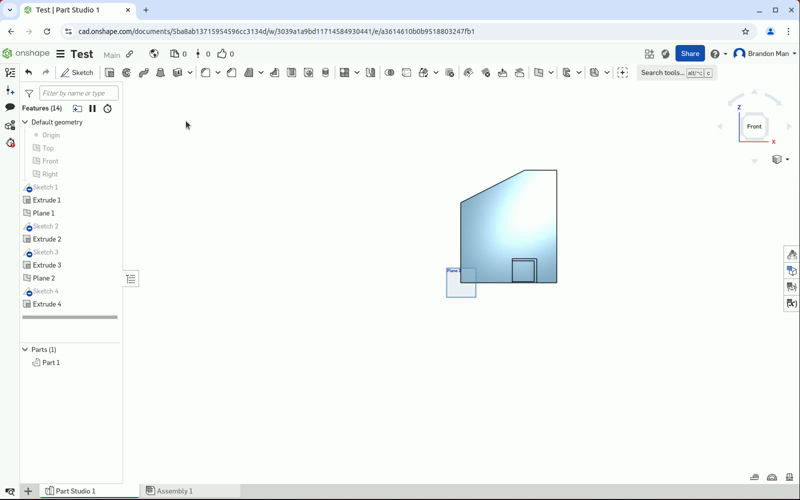
key(shift+h)
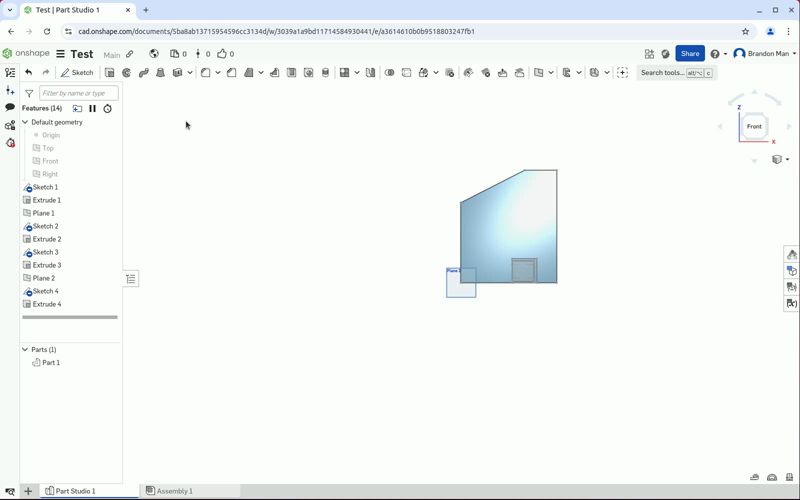
key(shift+7)
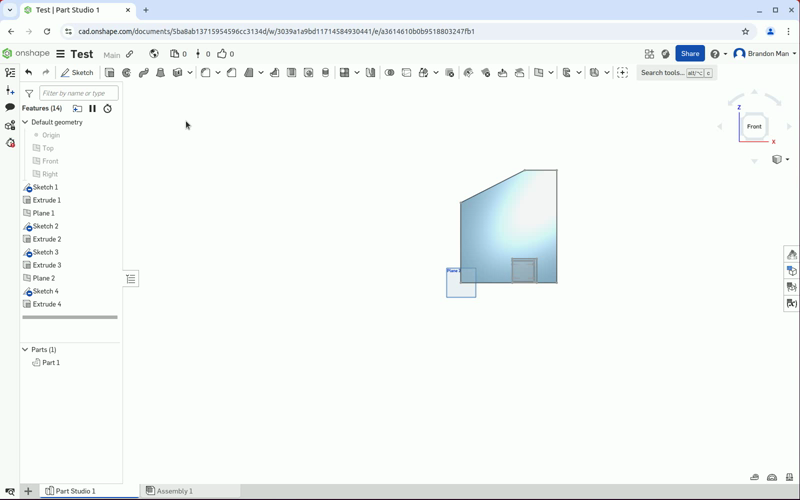
key(left, 2)
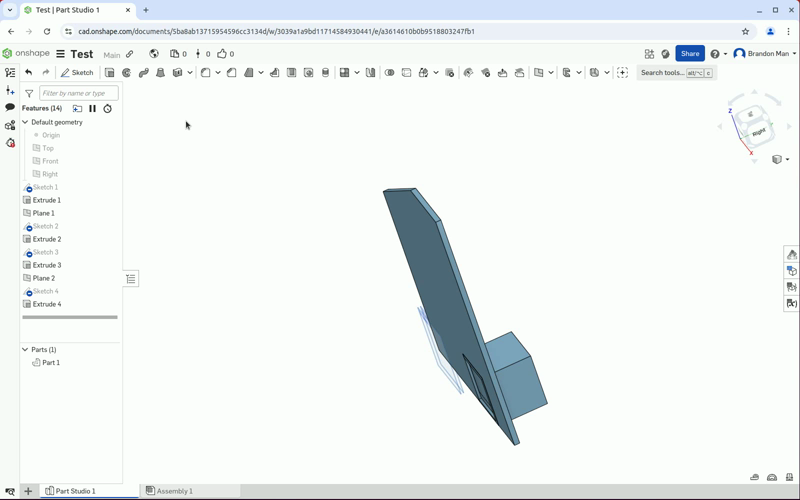
key(down, 2)
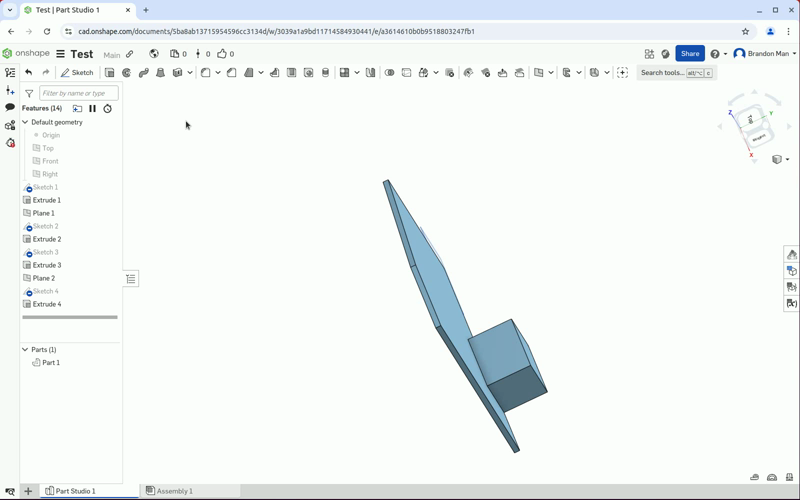
key(up, 2)
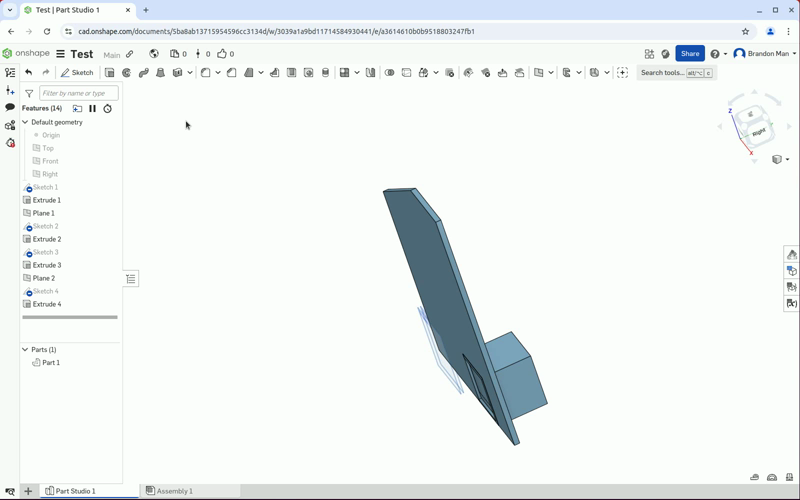
key(right, 2)
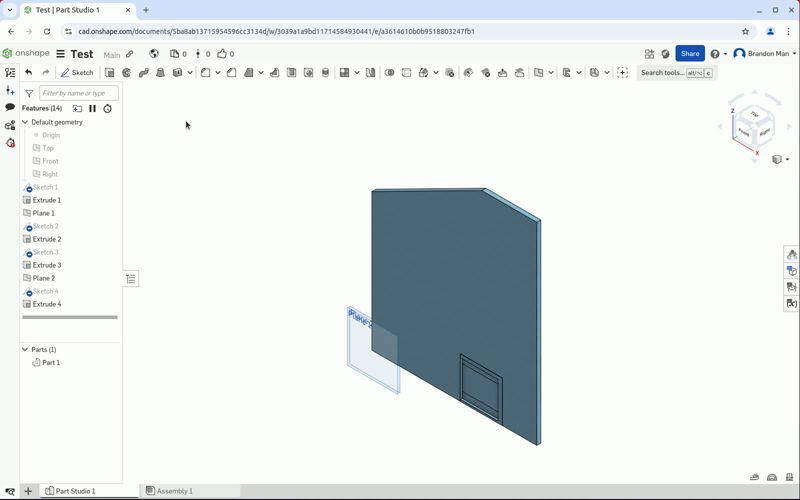
mouse_move(73, 189)
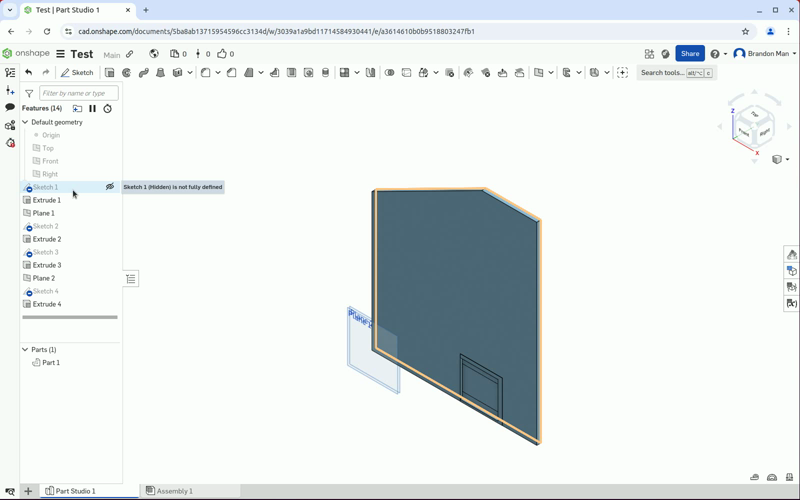
click(73, 189)